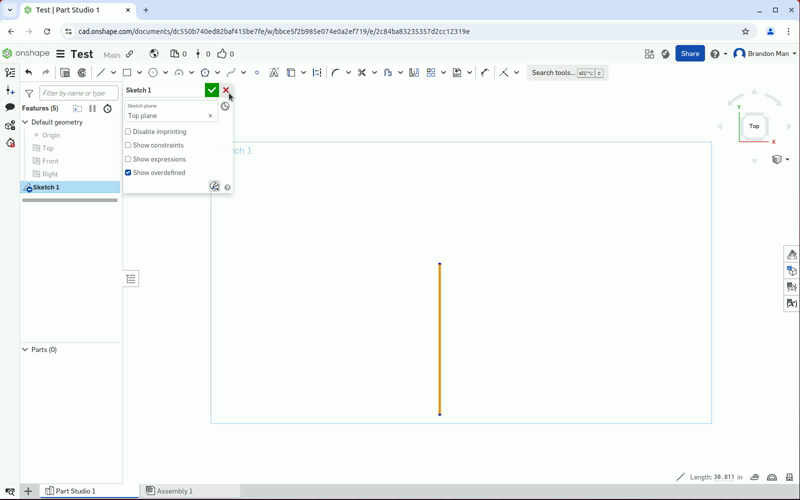
key(shift+h)
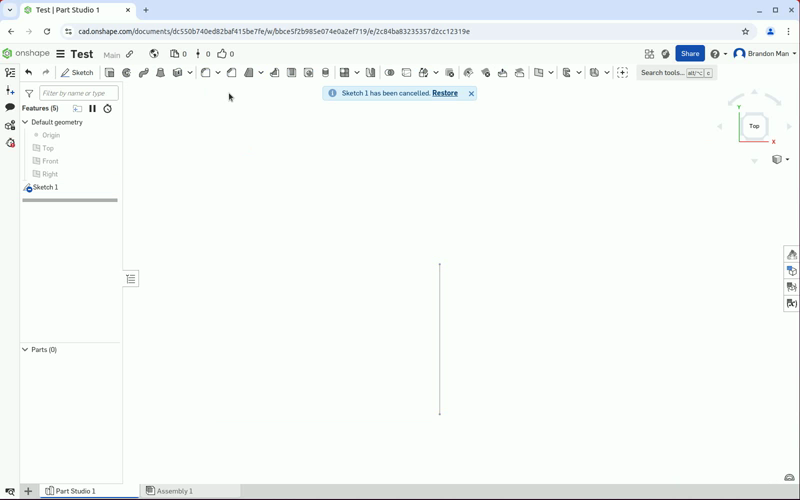
key(shift+s)
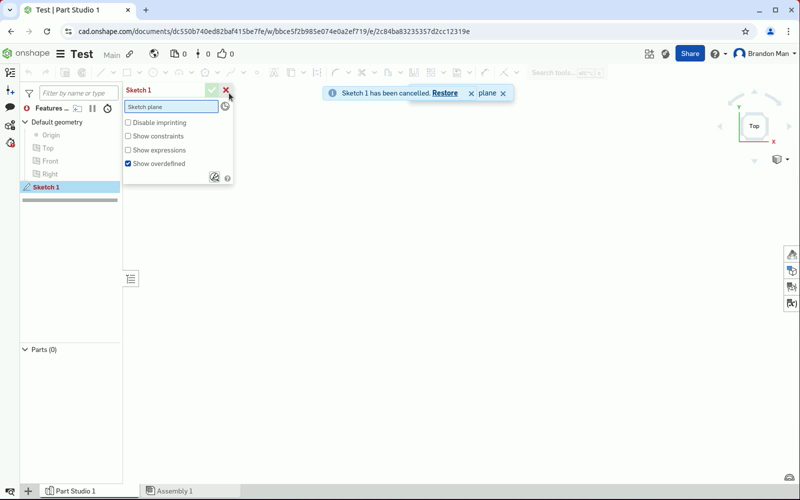
mouse_move(73, 150)
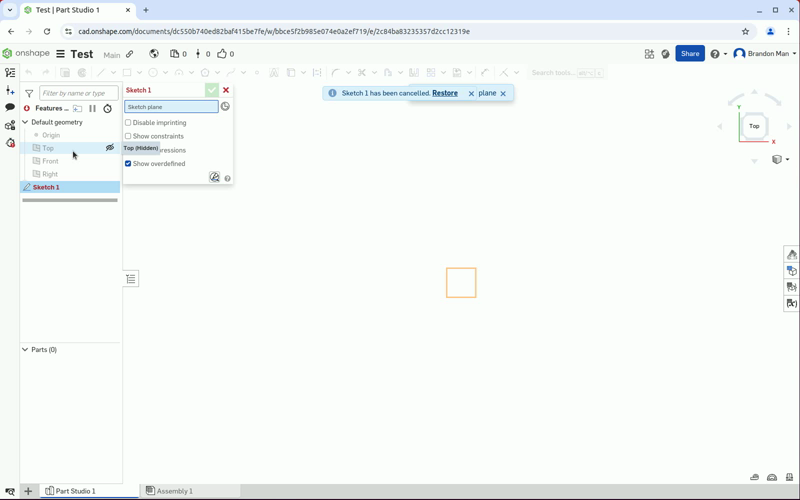
click(73, 150)
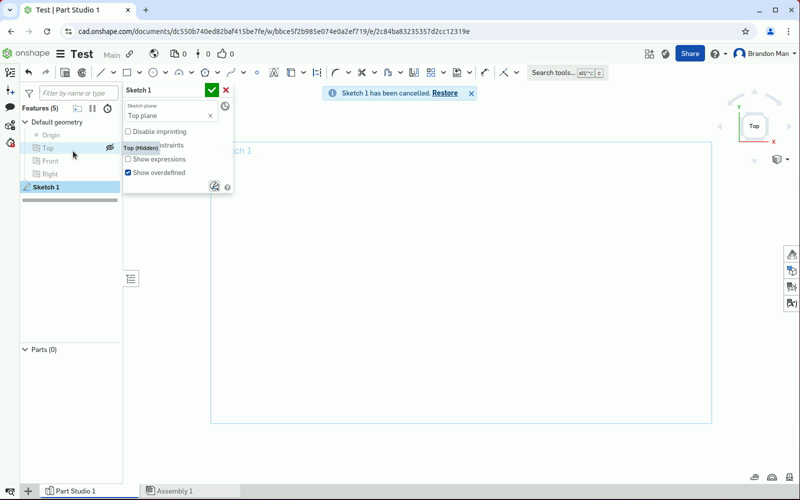
mouse_move(73, 352)
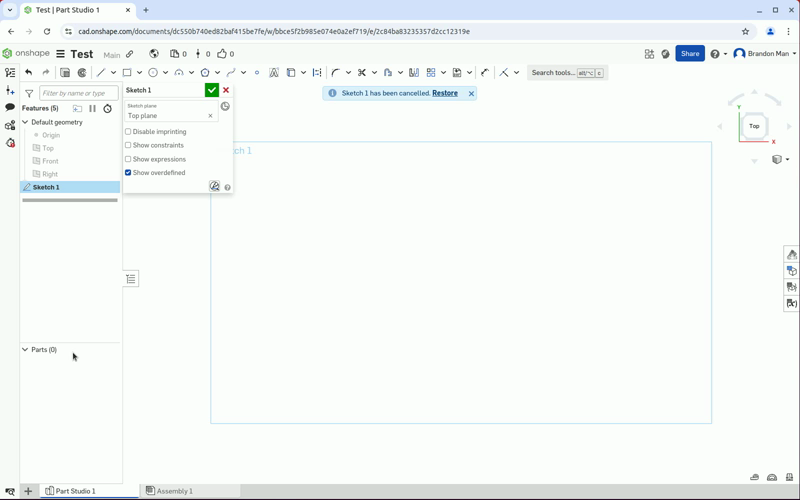
key(y)
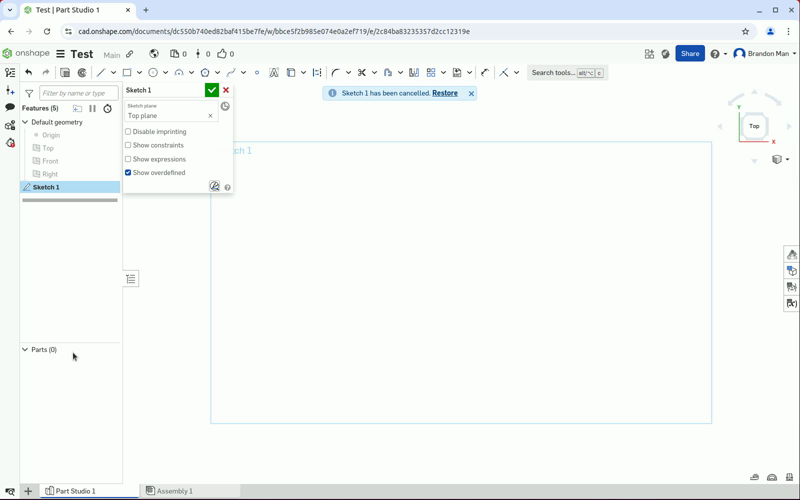
key(l)
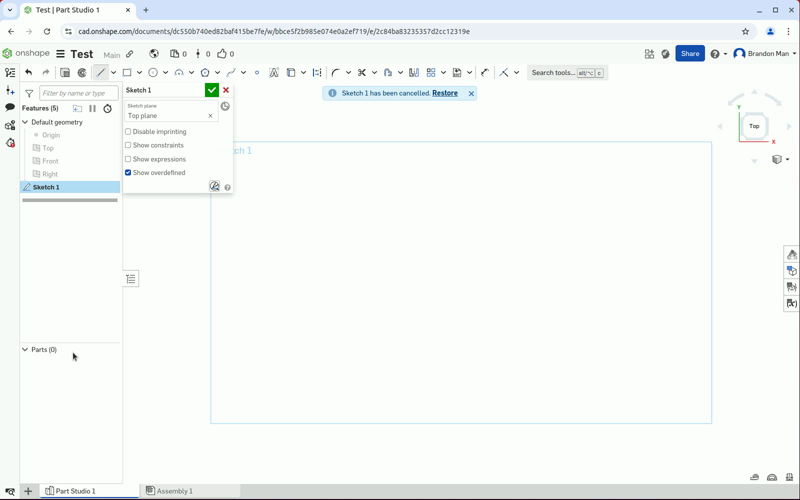
key_down(shift)
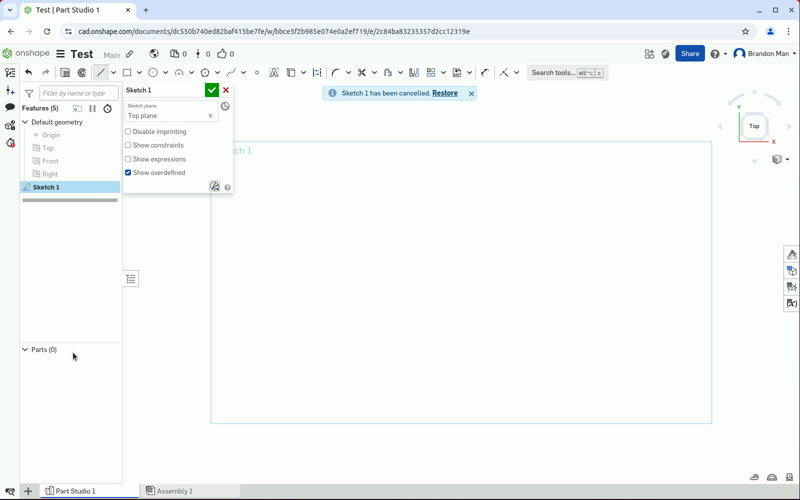
mouse_move(437, 193)
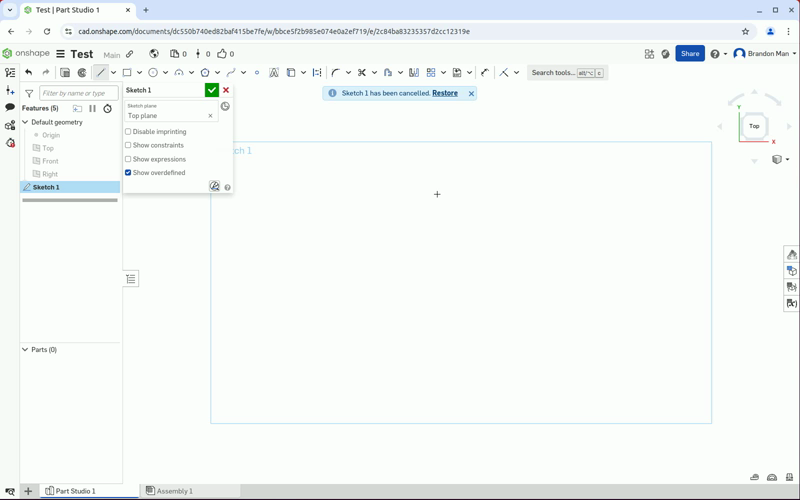
click(437, 193)
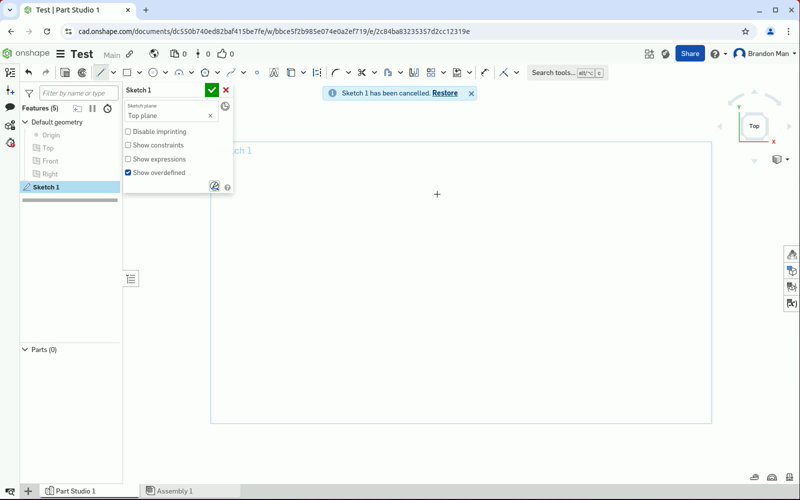
key_up(shift)
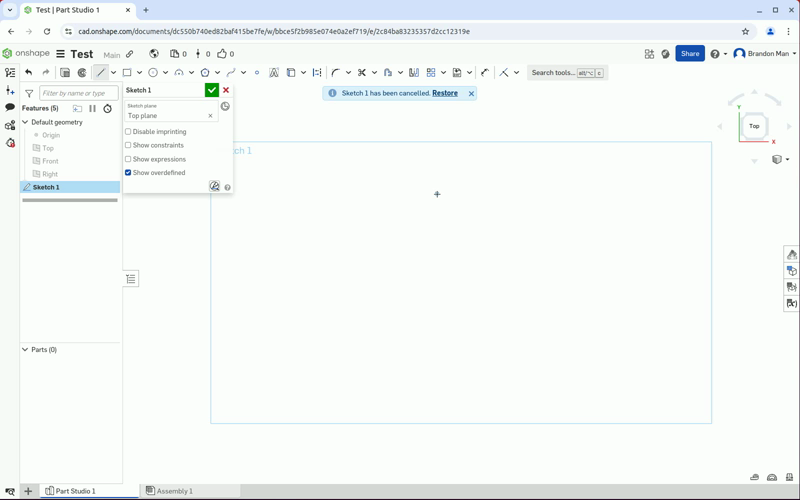
key_down(shift)
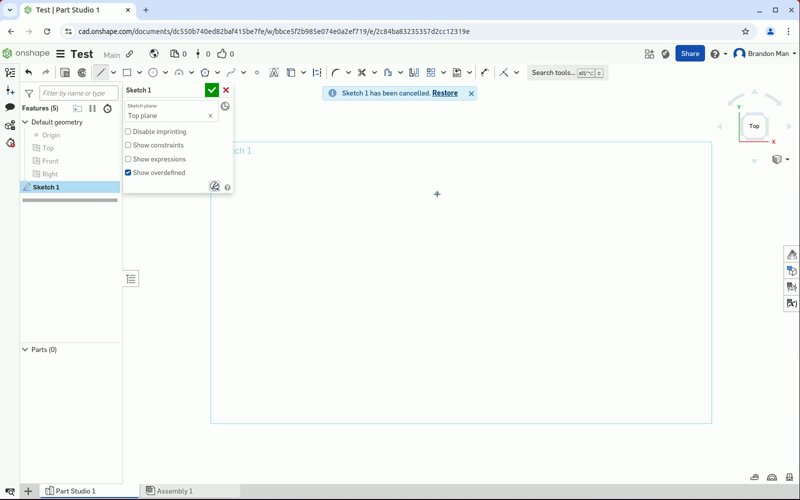
mouse_move(467, 193)
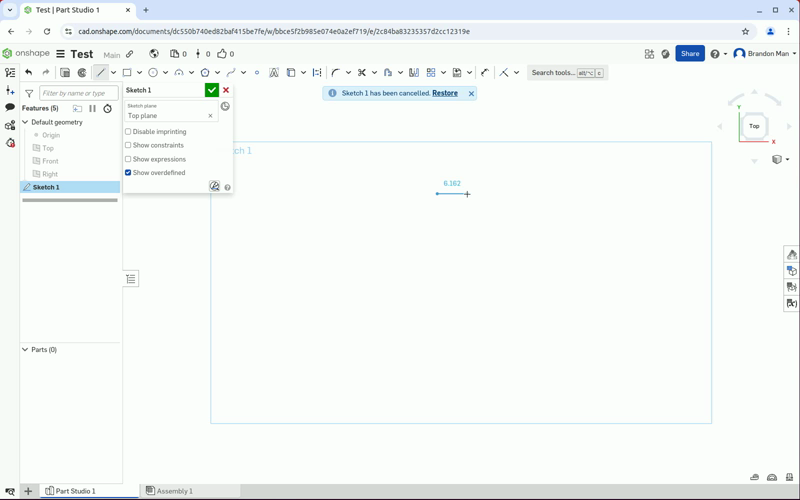
mouse_move(437, 198)
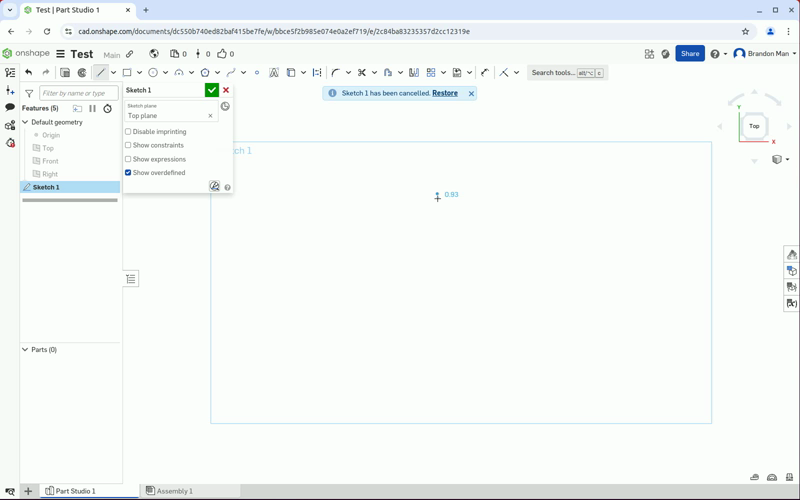
scroll(6)
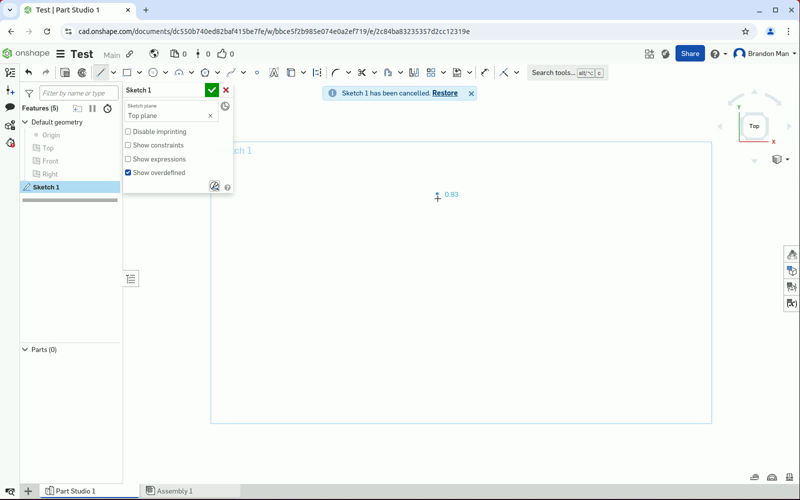
scroll(6)
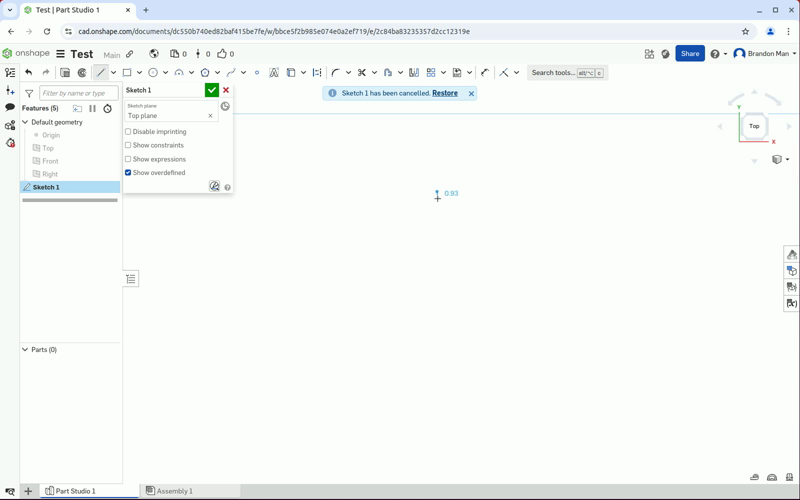
scroll(6)
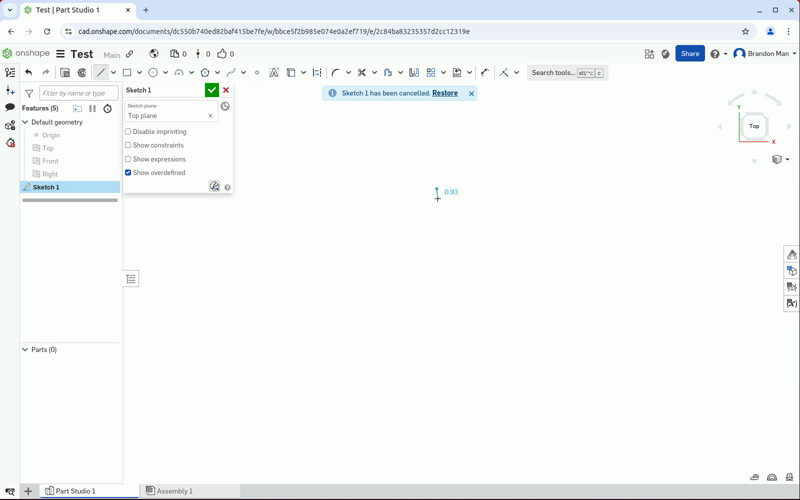
scroll(6)
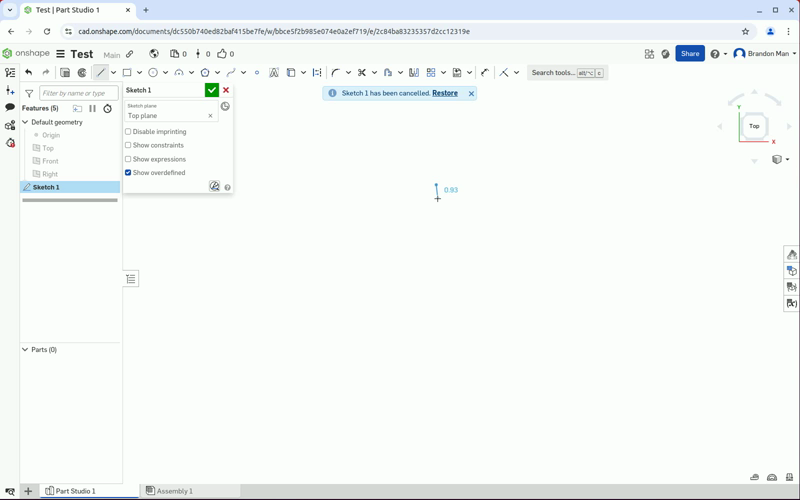
scroll(6)
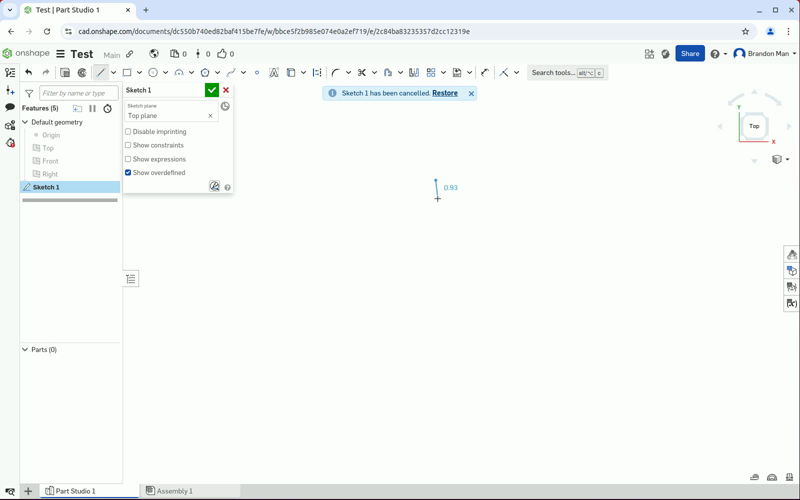
scroll(6)
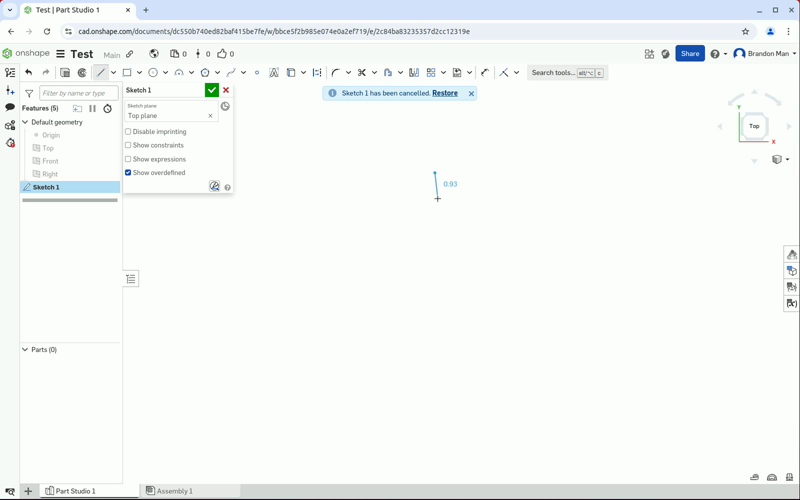
scroll(6)
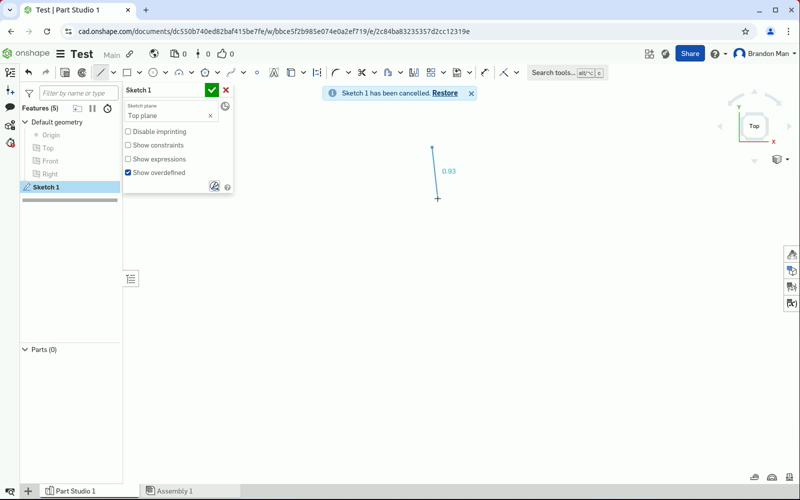
click(437, 198)
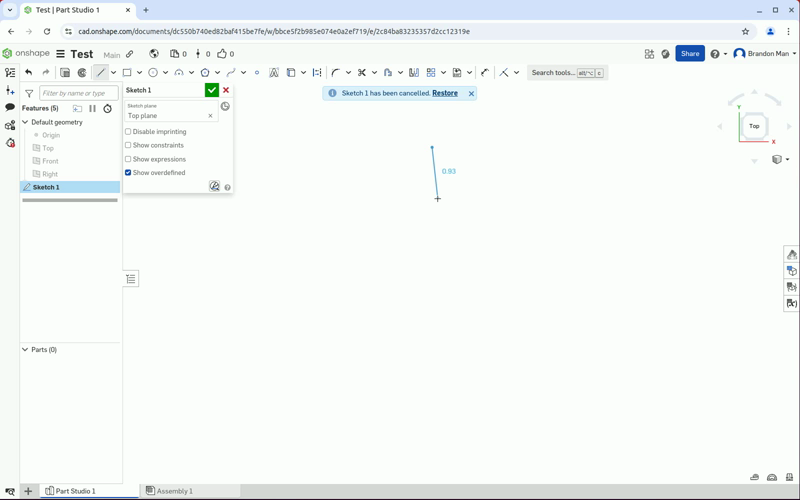
scroll(-6)
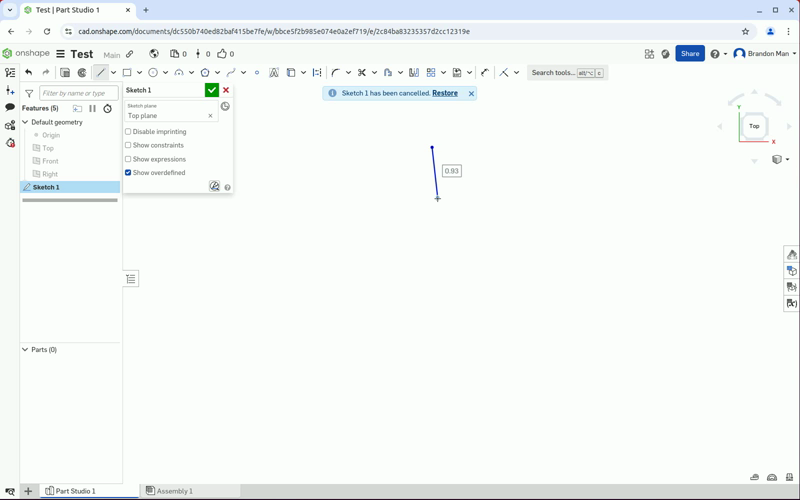
scroll(-6)
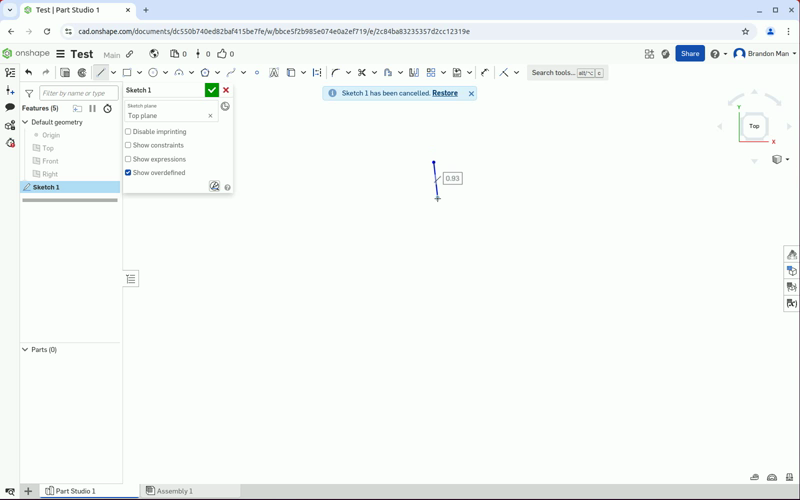
scroll(-6)
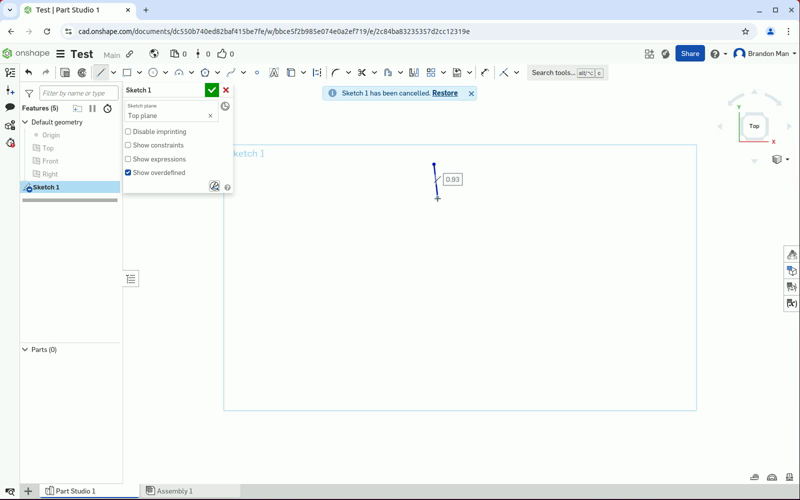
scroll(-6)
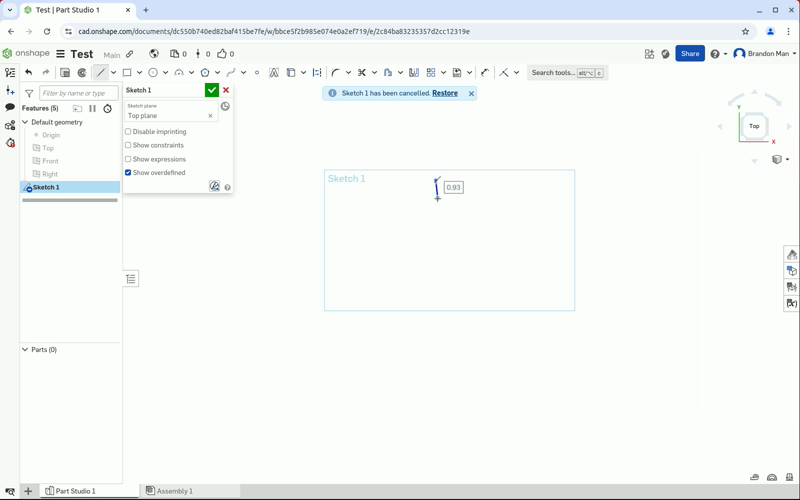
scroll(-6)
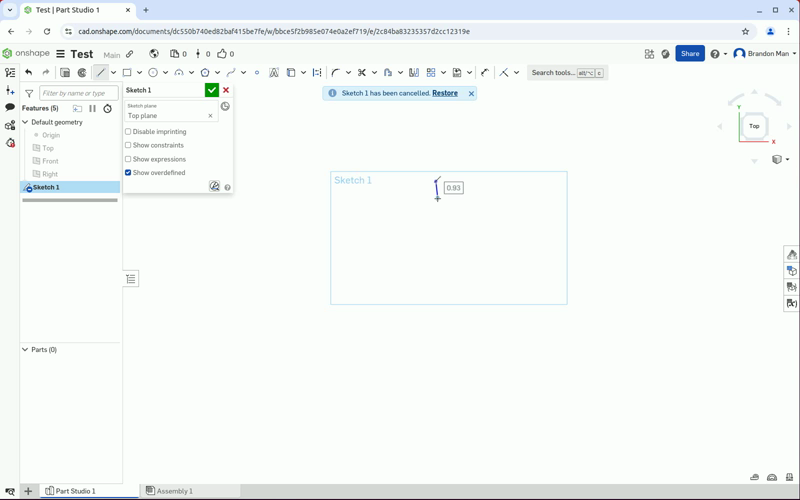
scroll(-6)
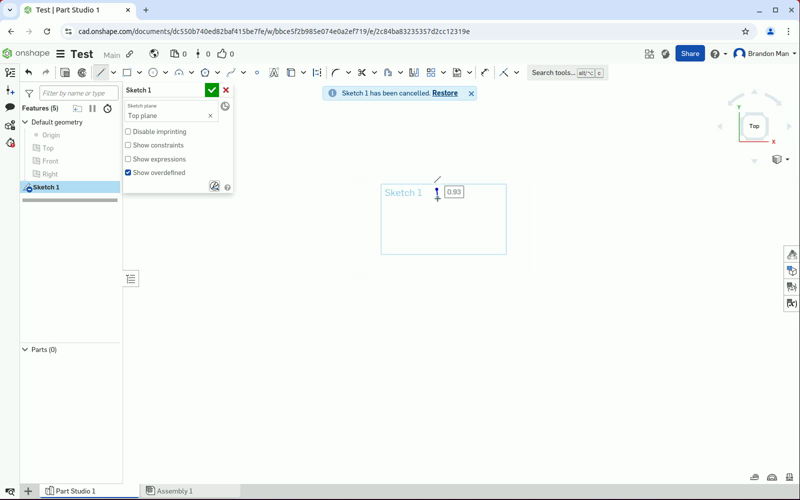
scroll(-6)
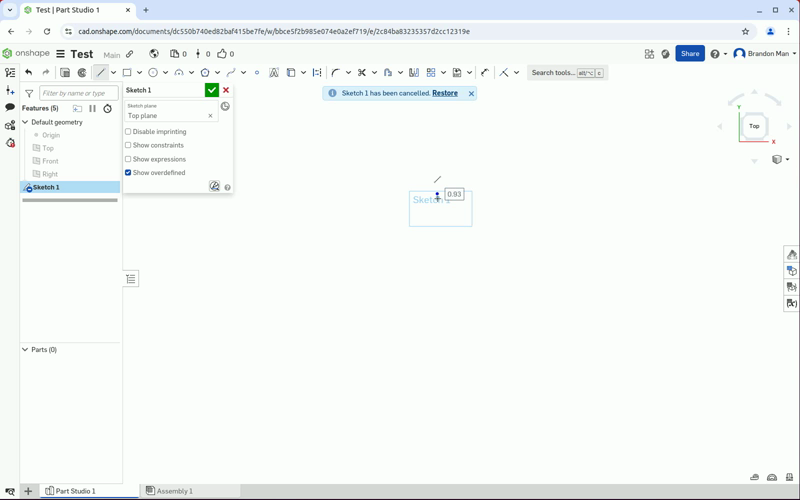
key_up(shift)
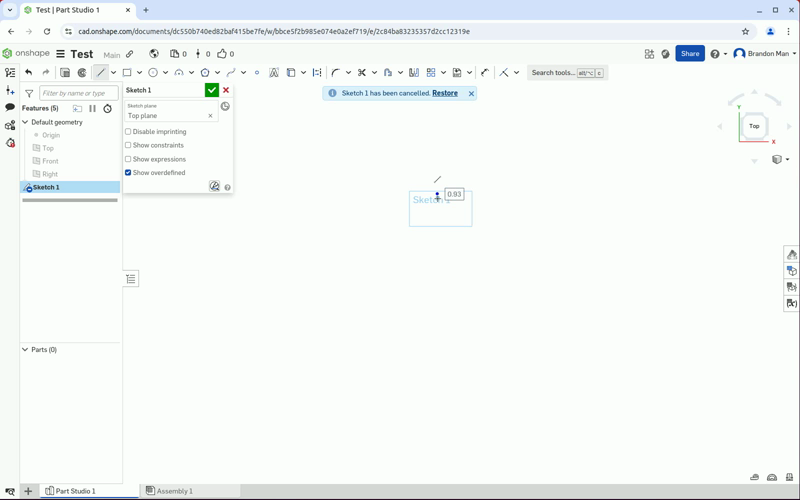
key(esc)
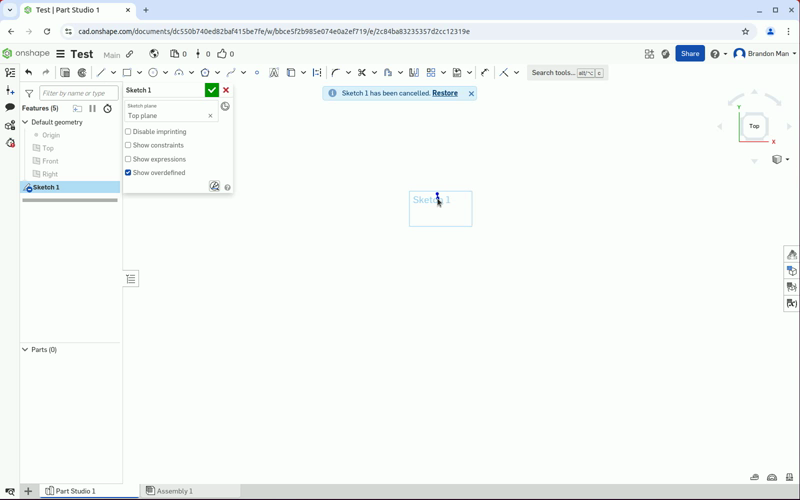
key(a)
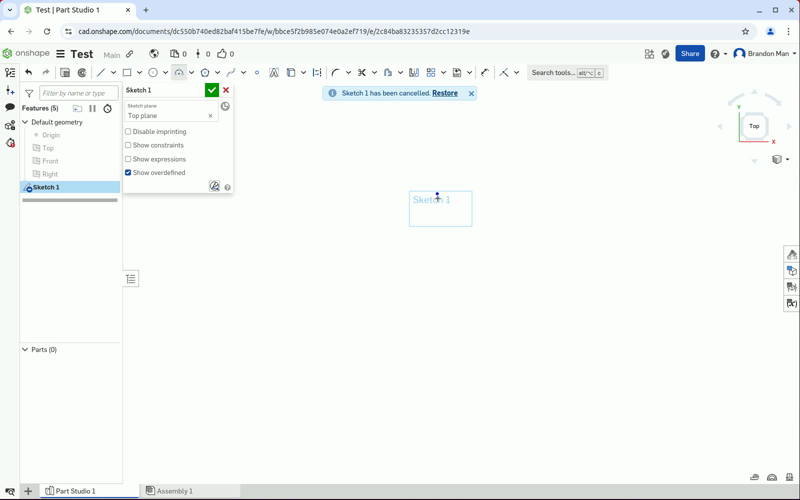
mouse_move(437, 198)
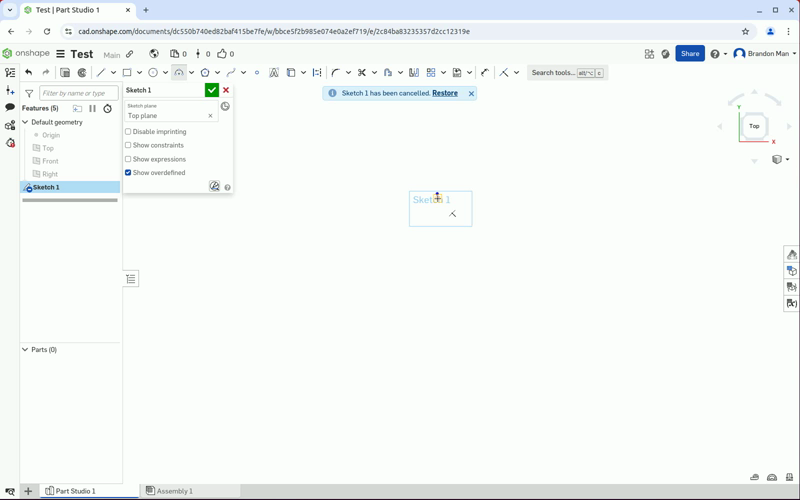
click(437, 198)
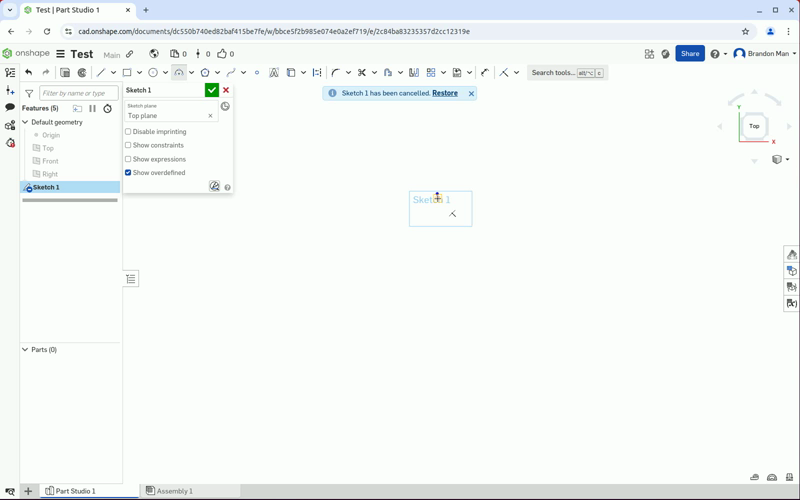
key_down(shift)
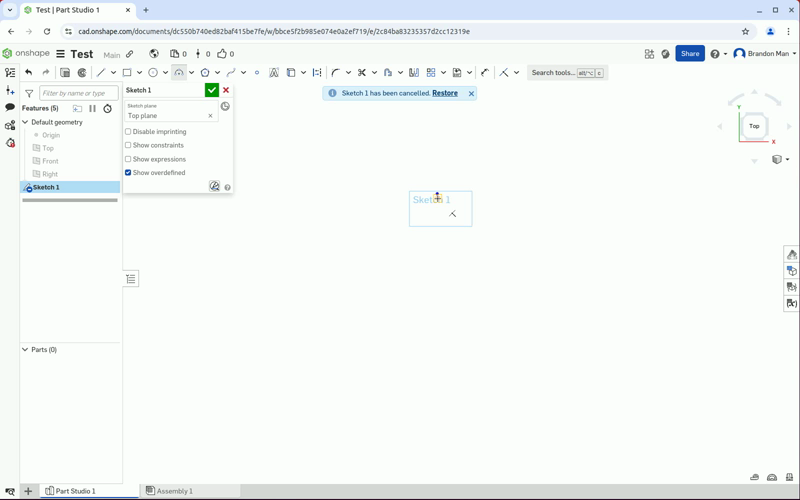
mouse_move(484, 198)
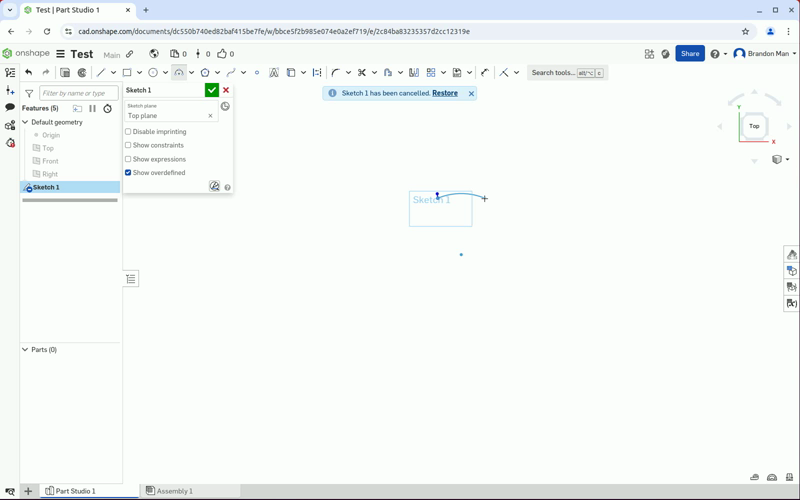
click(484, 198)
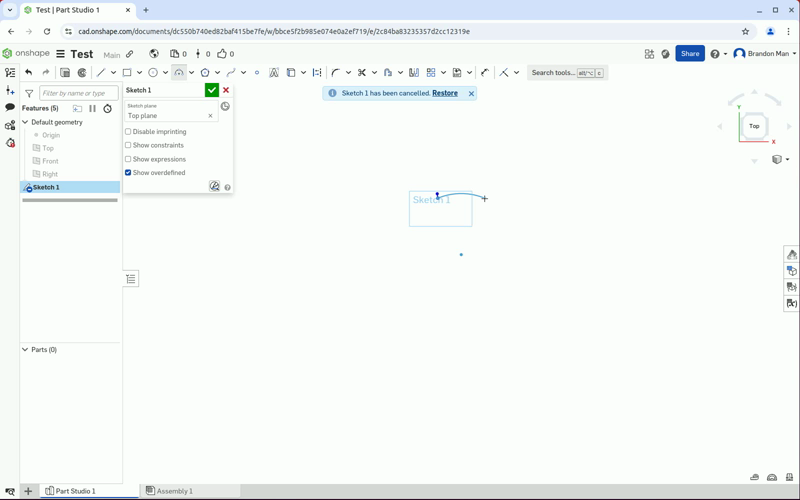
mouse_move(461, 217)
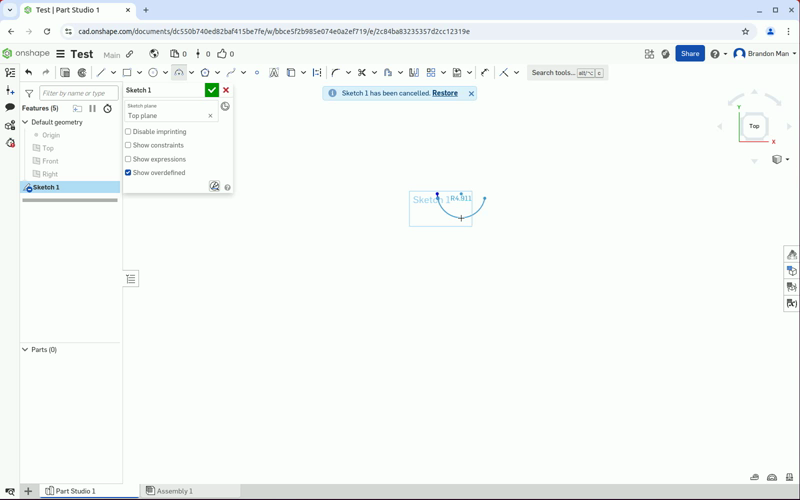
click(461, 217)
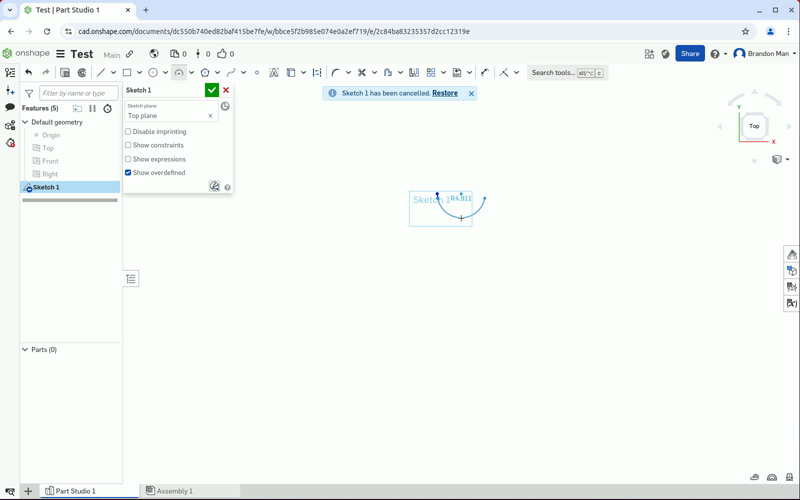
key_up(shift)
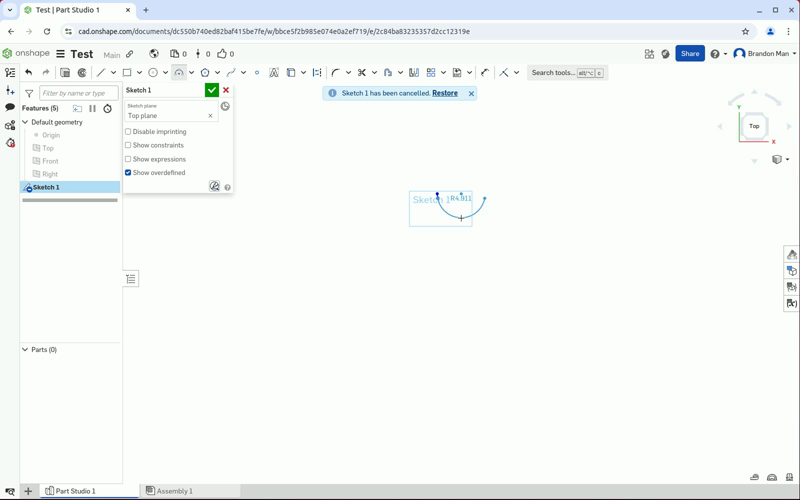
key(esc)
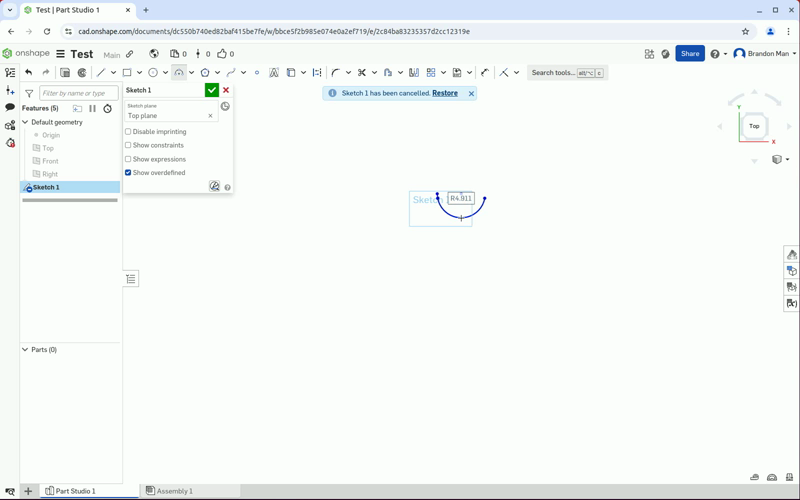
key(l)
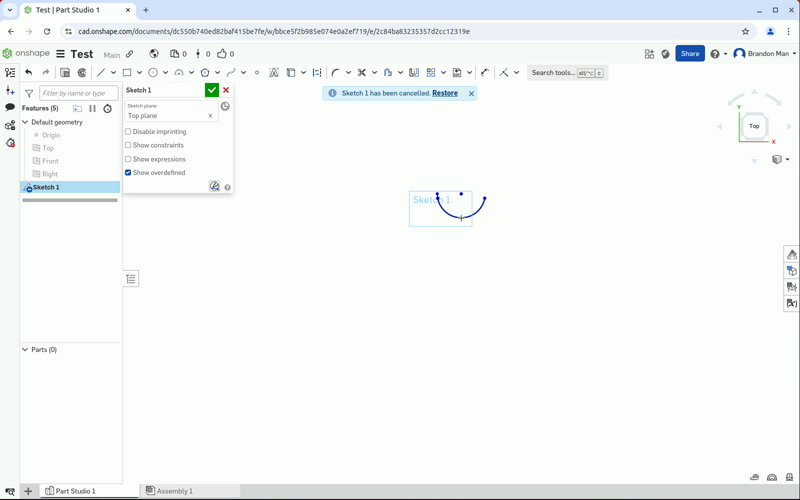
mouse_move(484, 198)
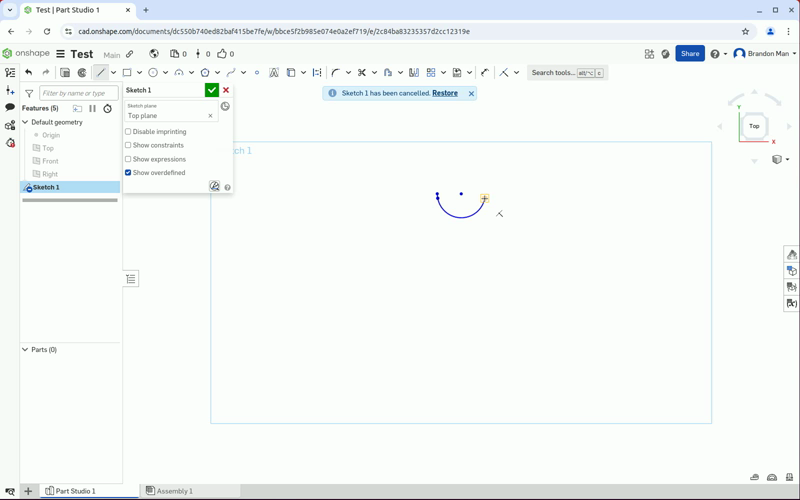
click(484, 198)
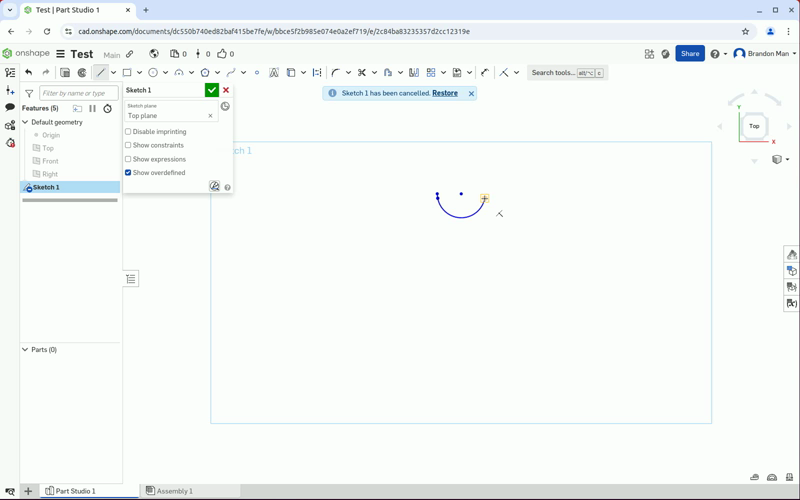
key_down(shift)
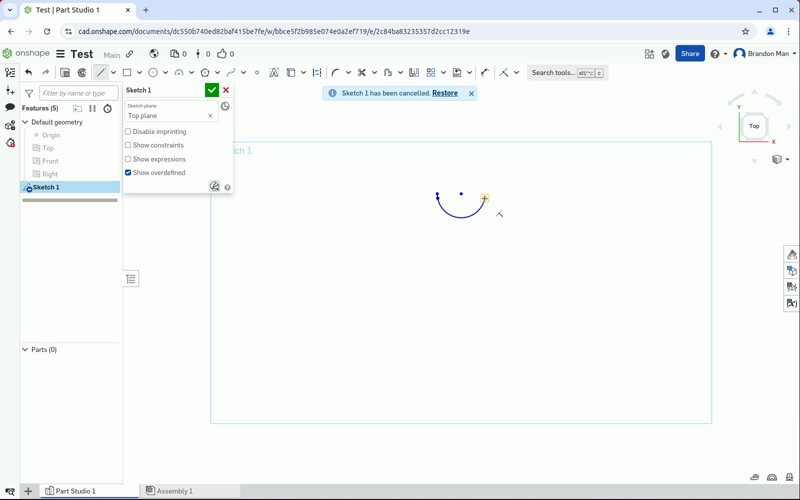
mouse_move(514, 198)
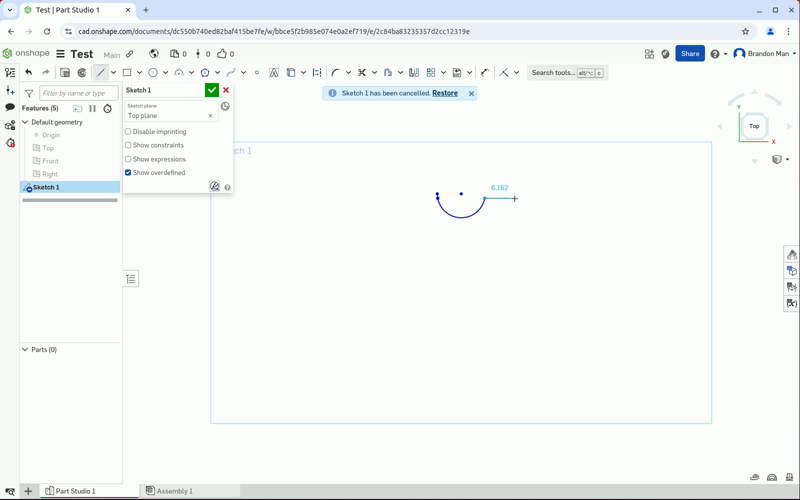
mouse_move(484, 193)
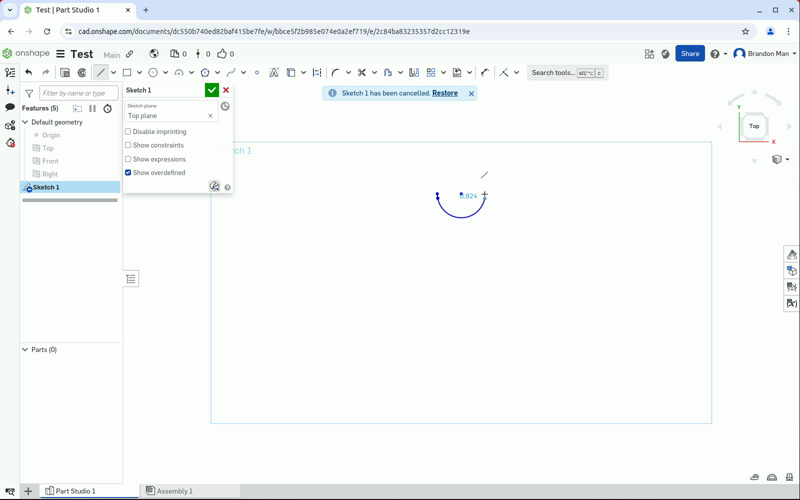
scroll(6)
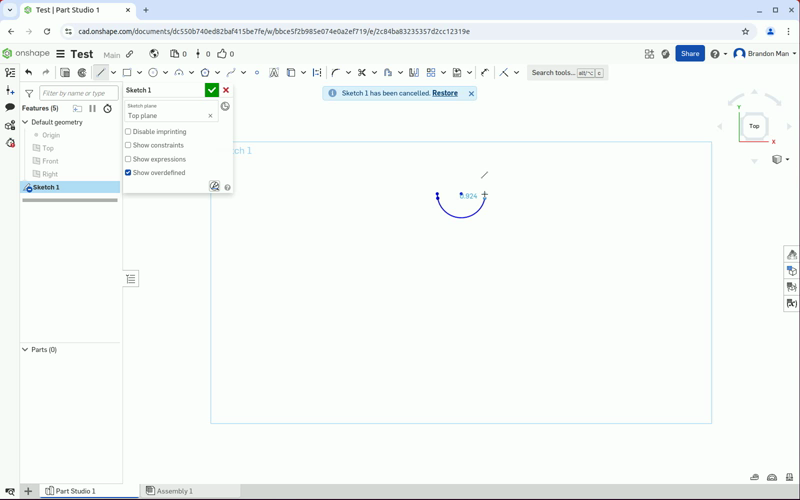
scroll(6)
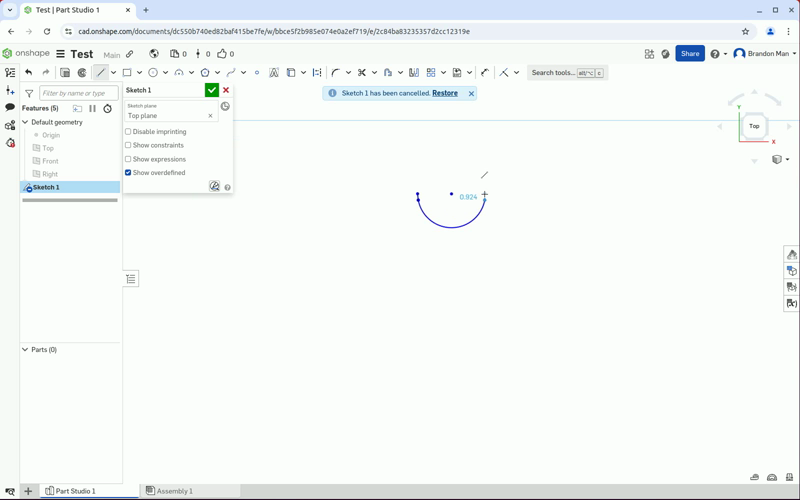
scroll(6)
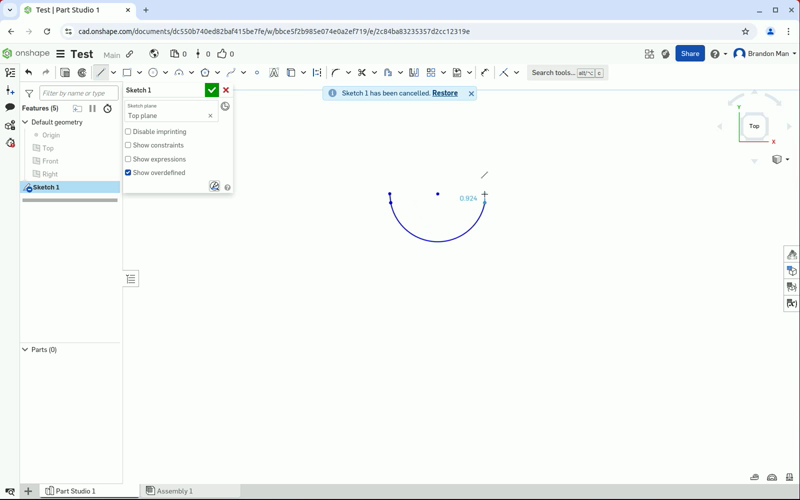
scroll(6)
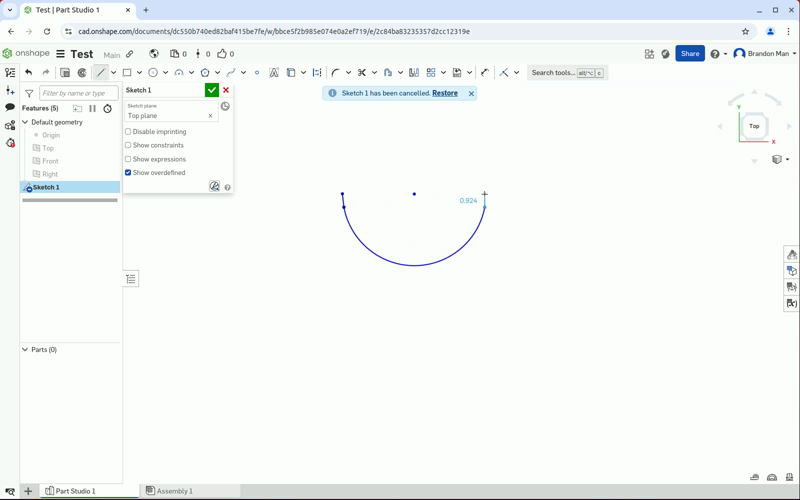
scroll(6)
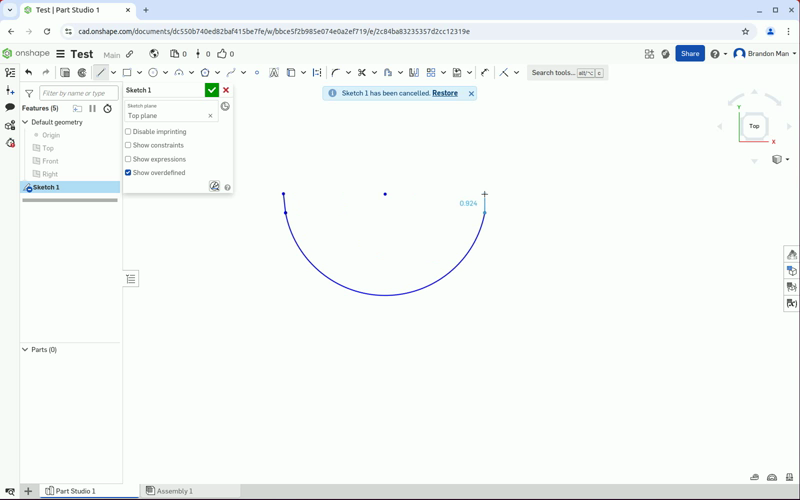
scroll(6)
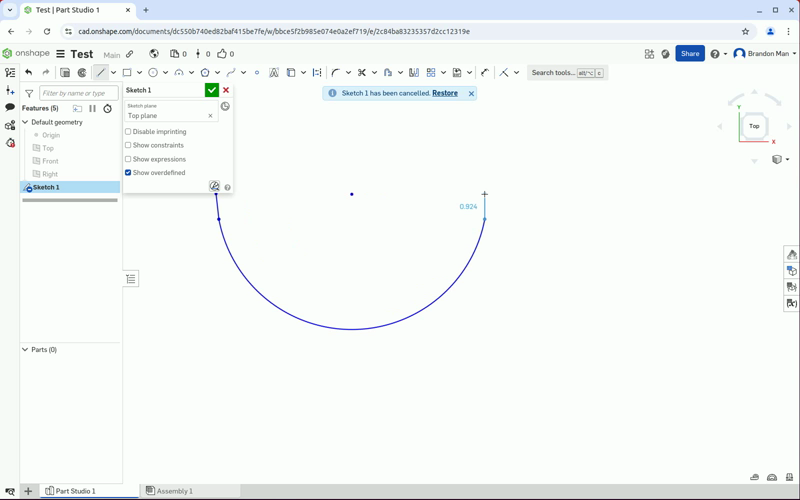
scroll(6)
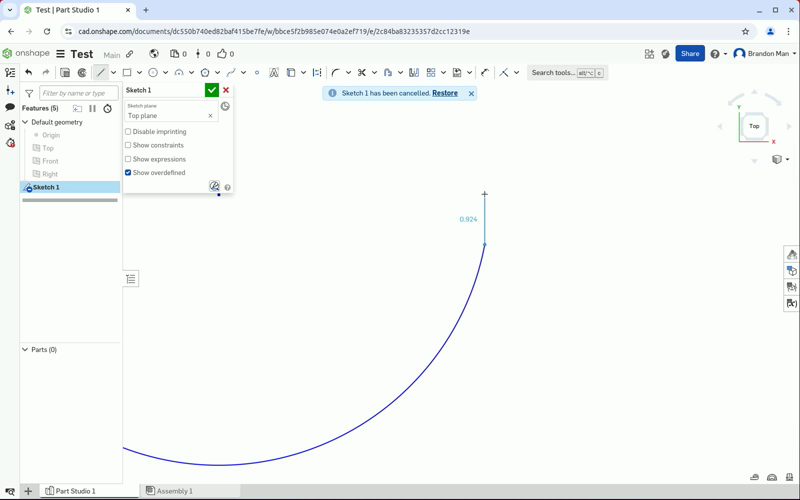
click(484, 193)
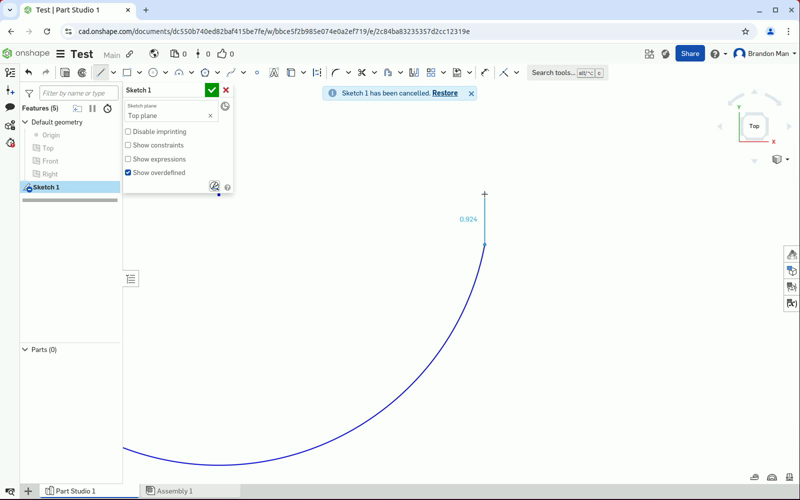
scroll(-6)
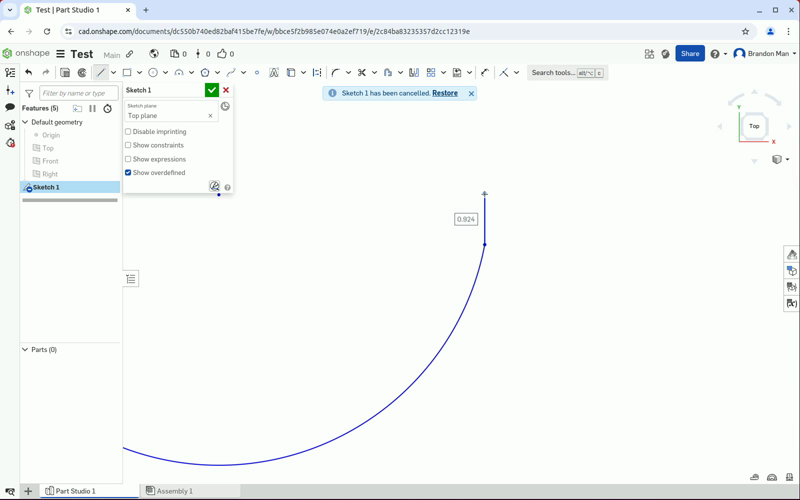
scroll(-6)
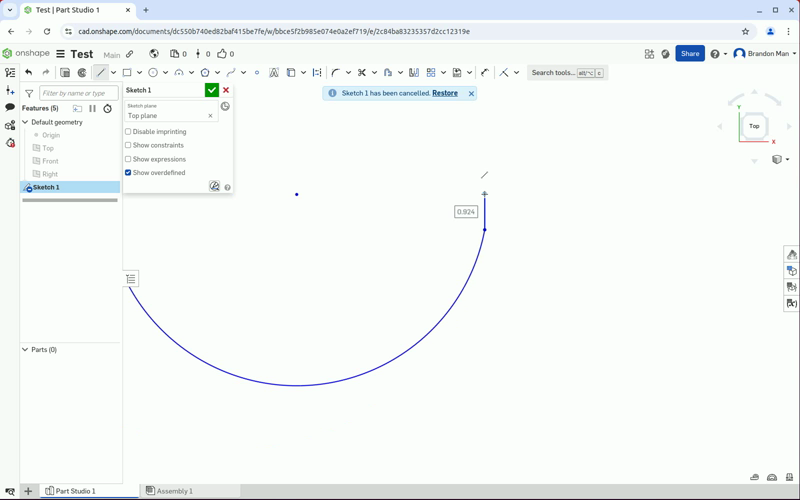
scroll(-6)
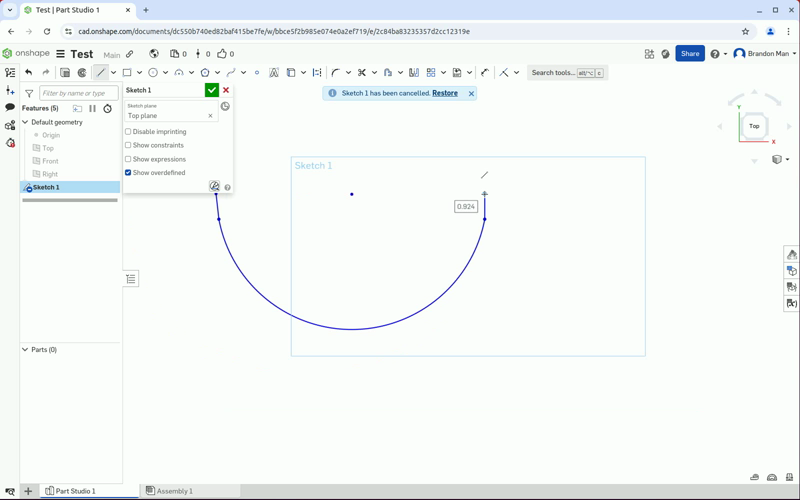
scroll(-6)
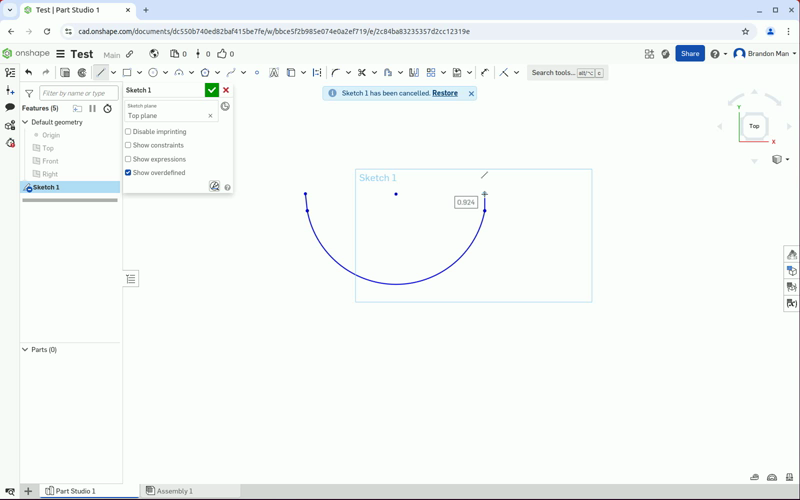
scroll(-6)
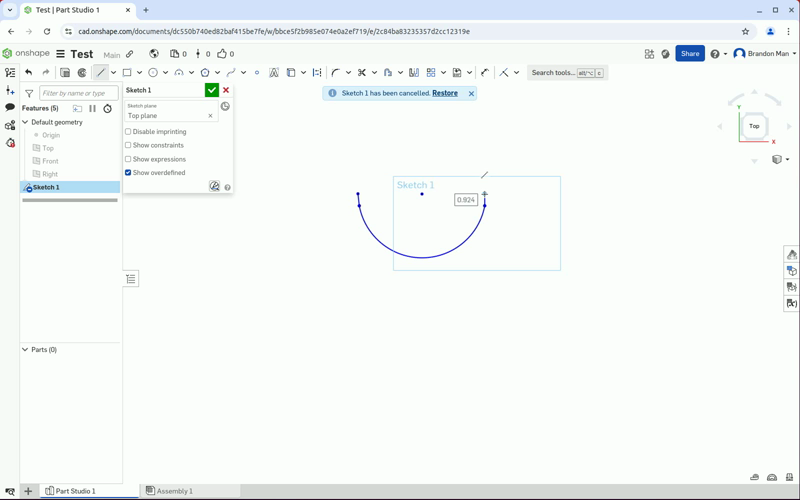
scroll(-6)
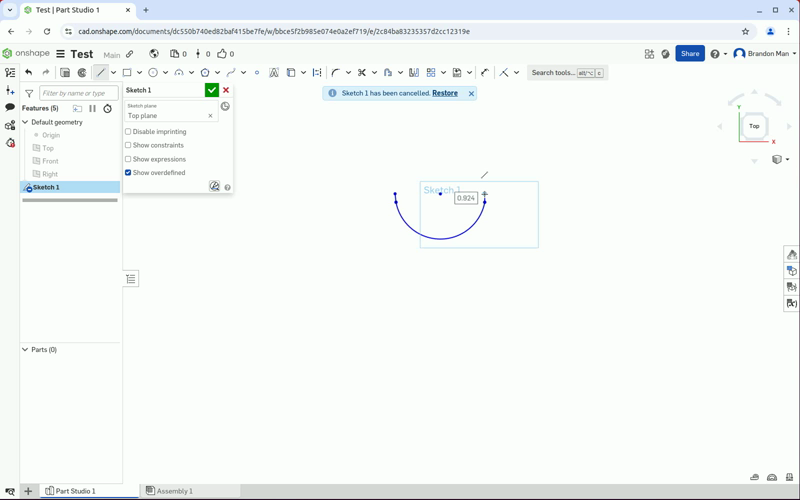
scroll(-6)
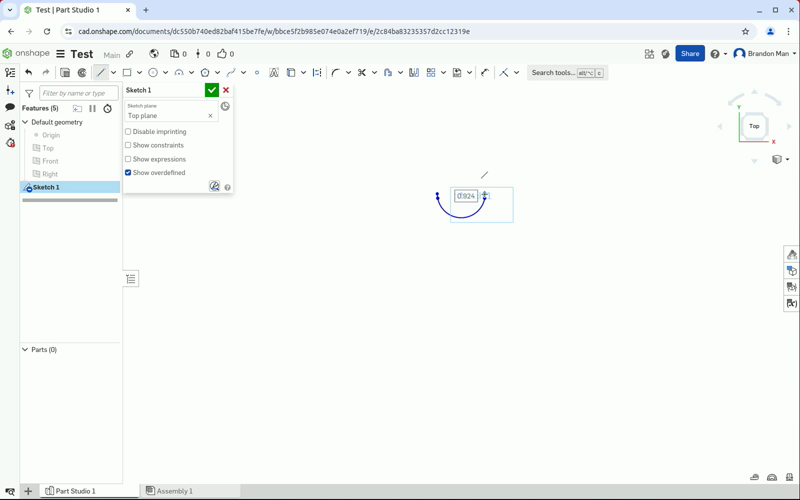
key_up(shift)
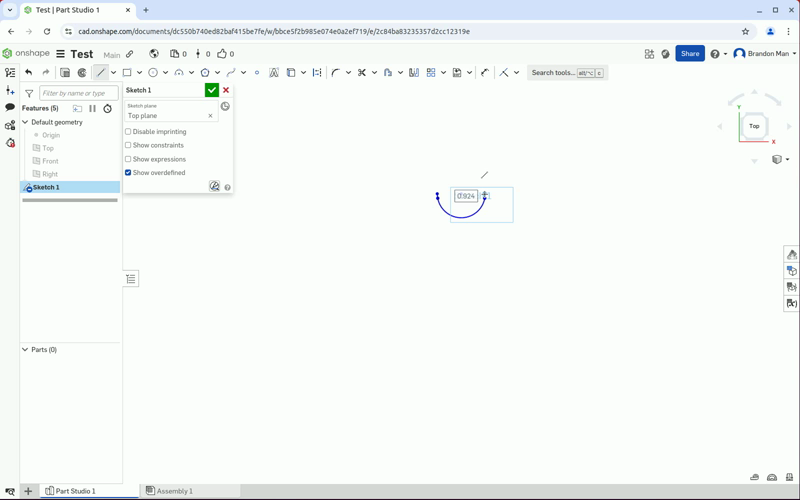
key(esc)
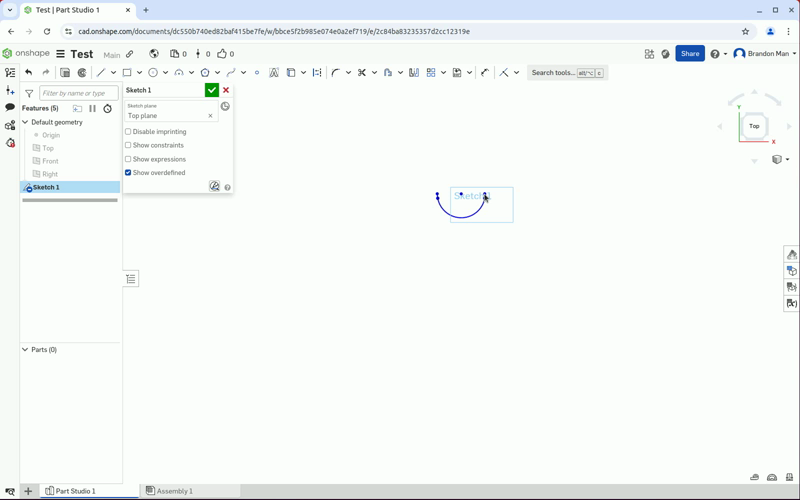
key(a)
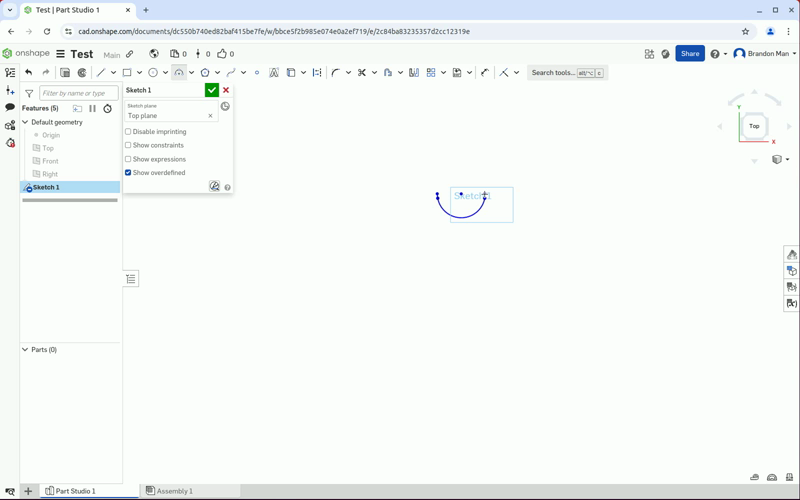
mouse_move(484, 193)
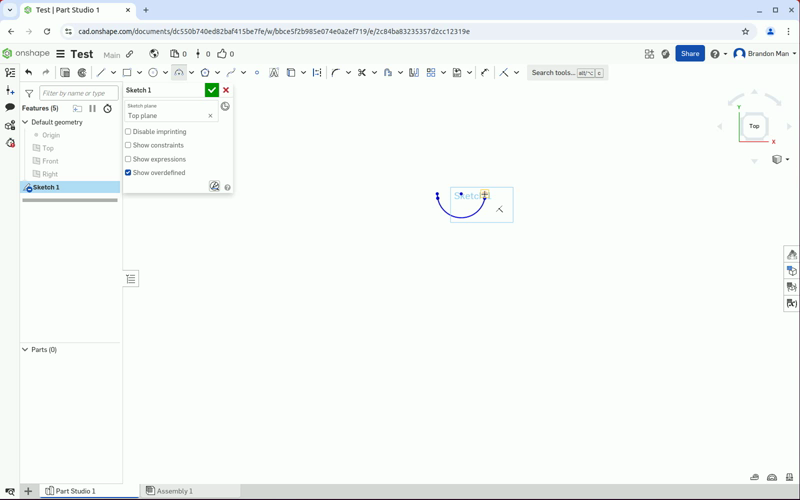
click(484, 193)
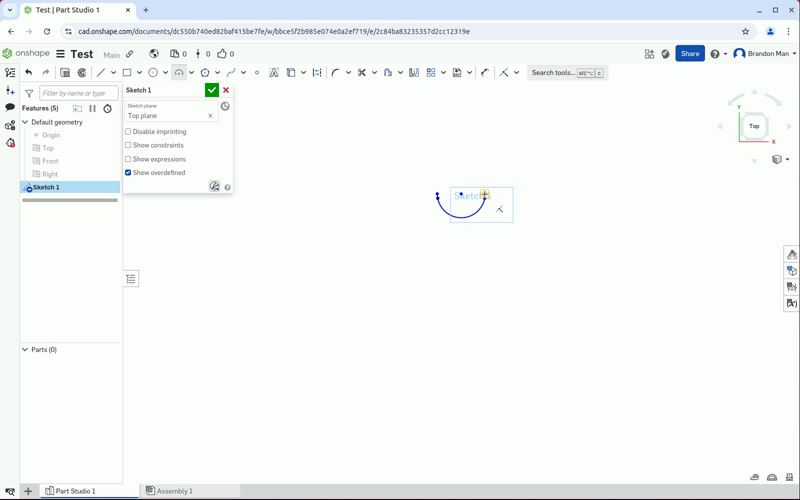
mouse_move(437, 193)
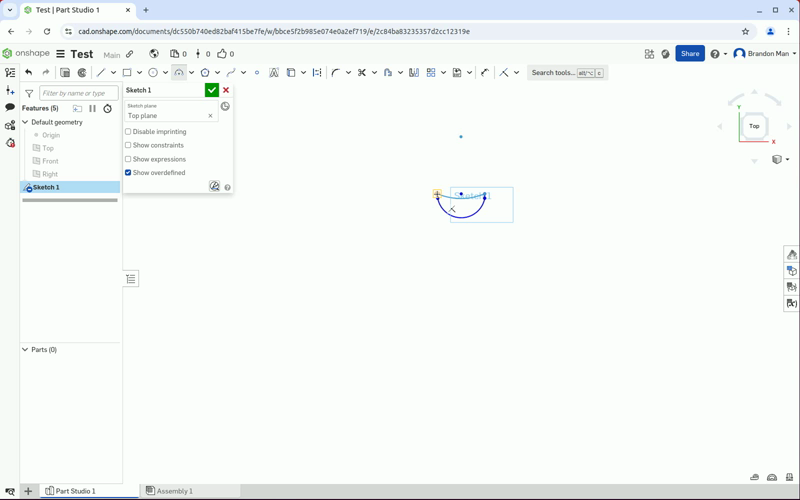
click(437, 193)
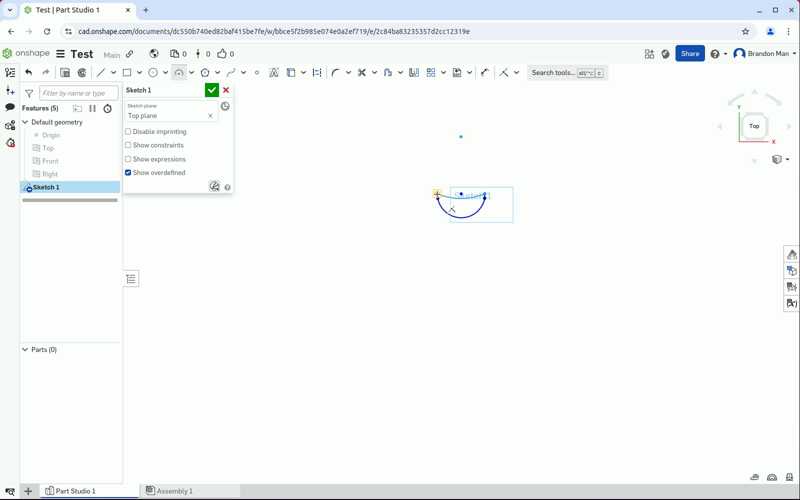
key_down(shift)
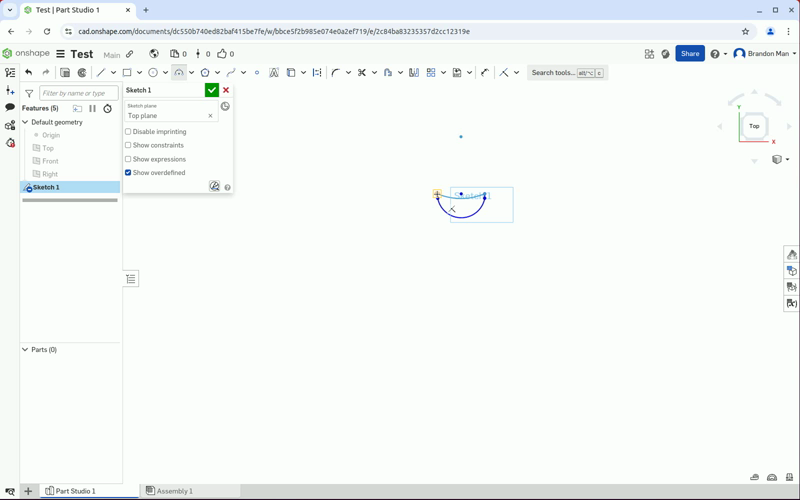
mouse_move(461, 170)
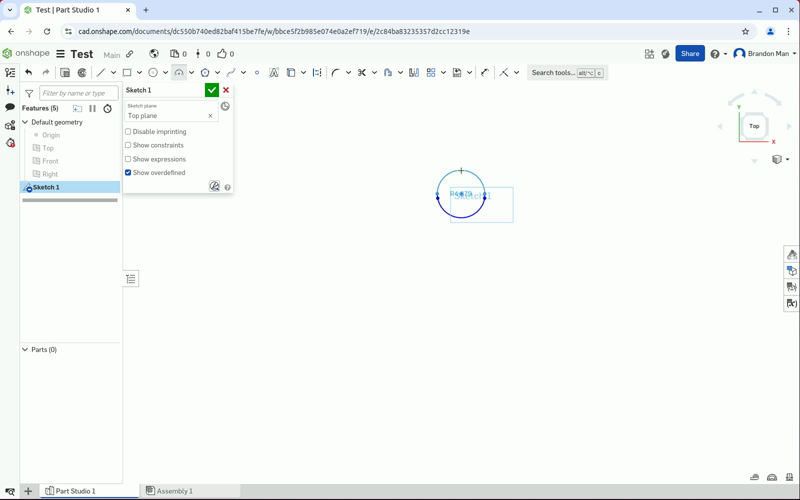
click(461, 170)
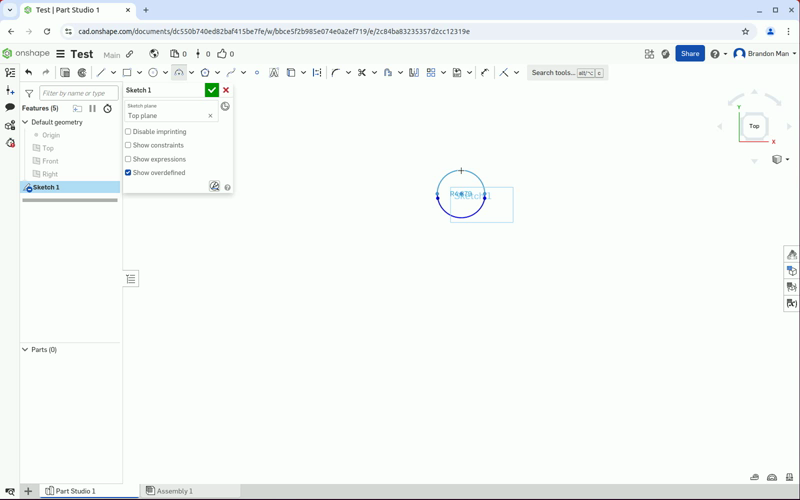
key_up(shift)
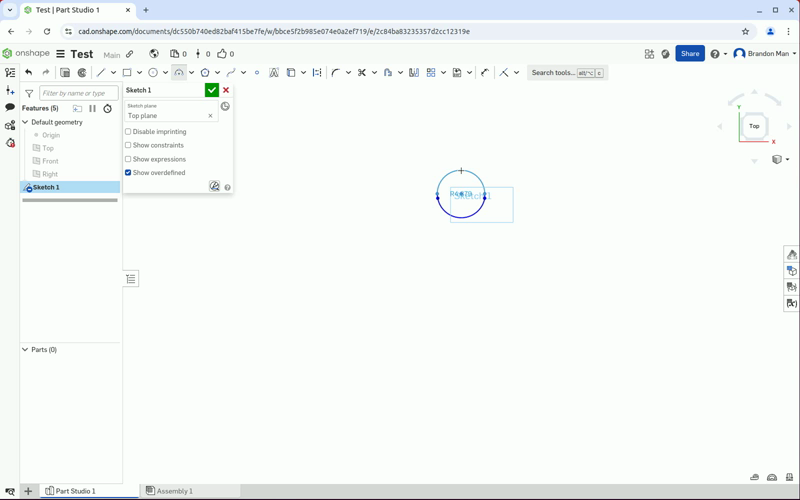
key(esc)
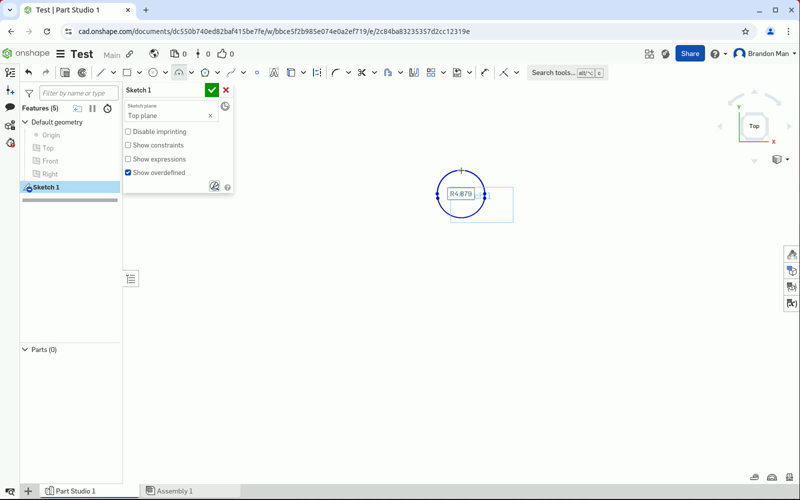
key(c)
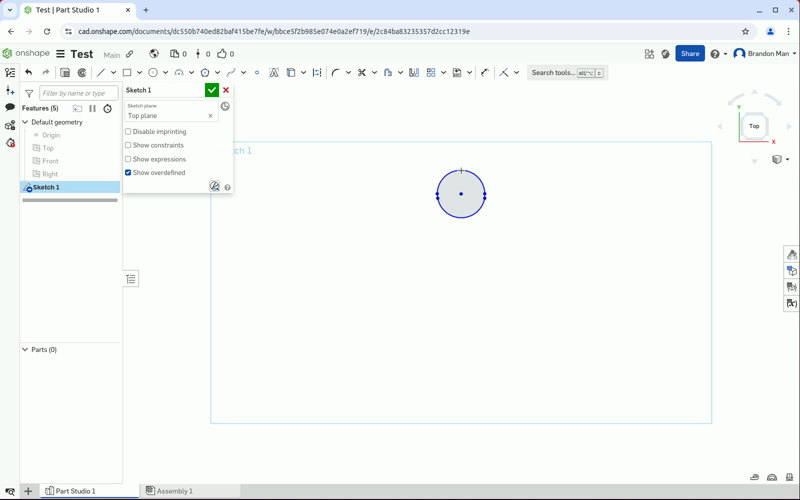
key_down(shift)
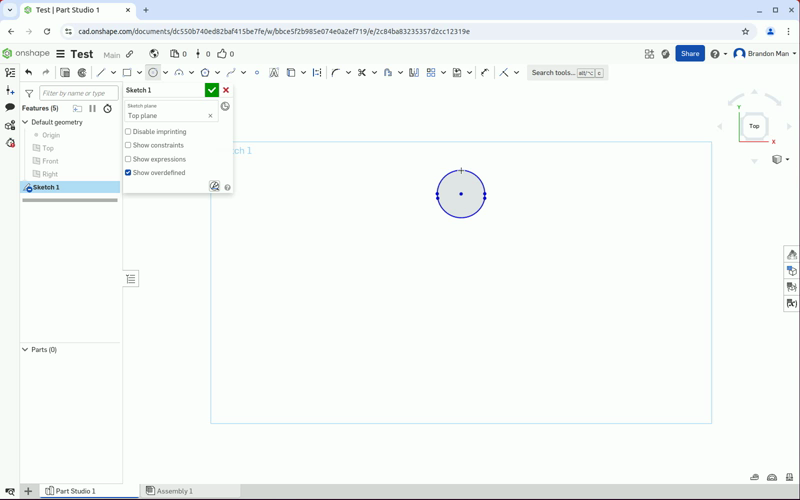
mouse_move(461, 193)
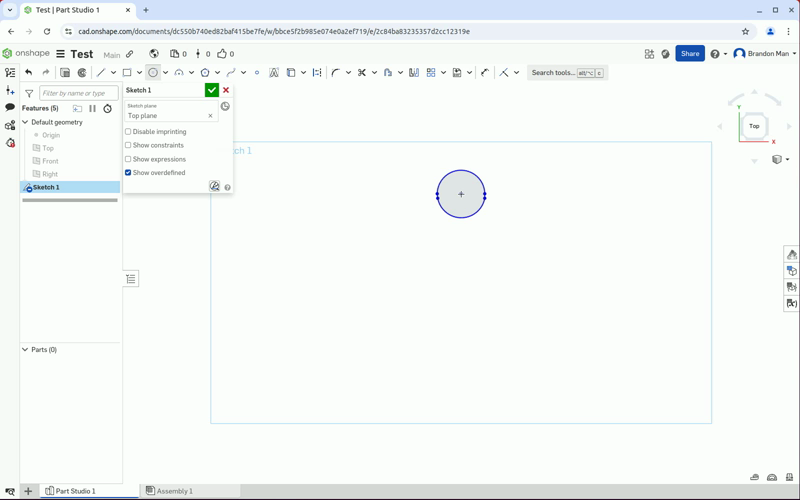
click(461, 193)
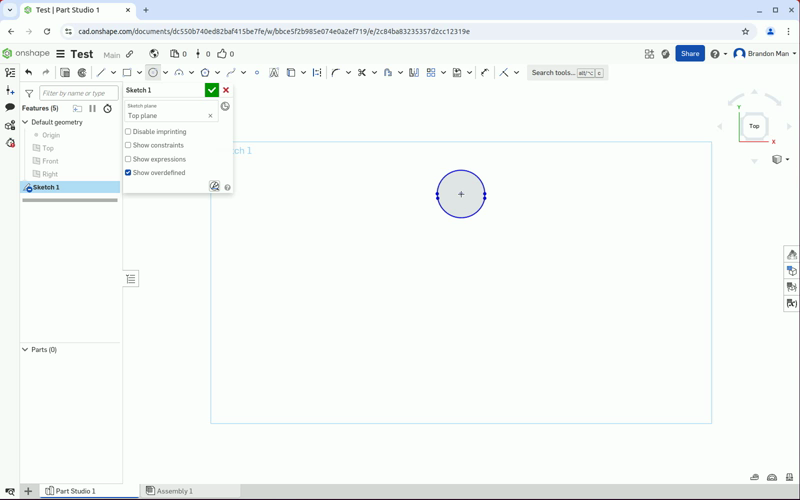
key_up(shift)
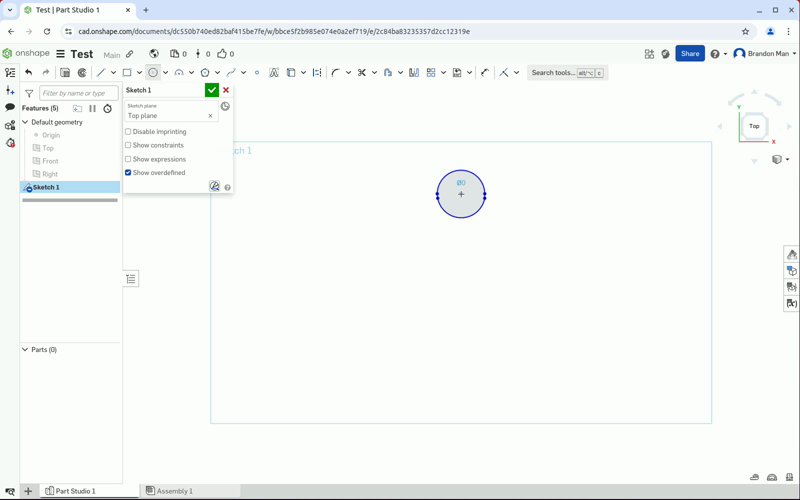
mouse_move(476, 193)
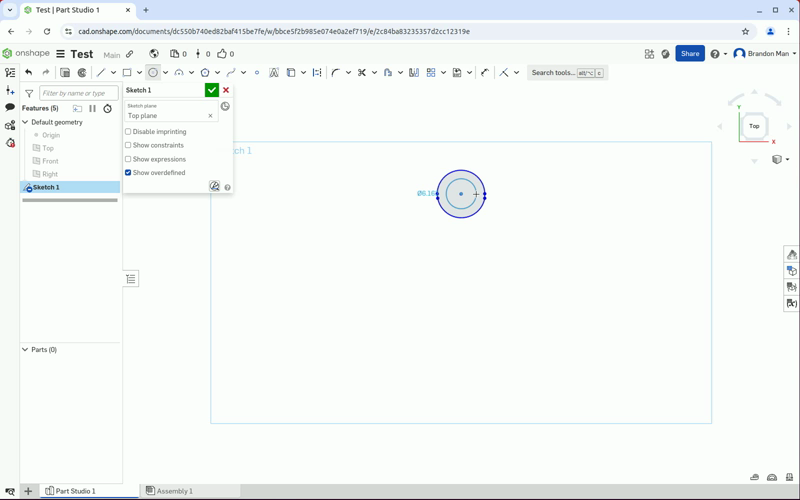
click(476, 193)
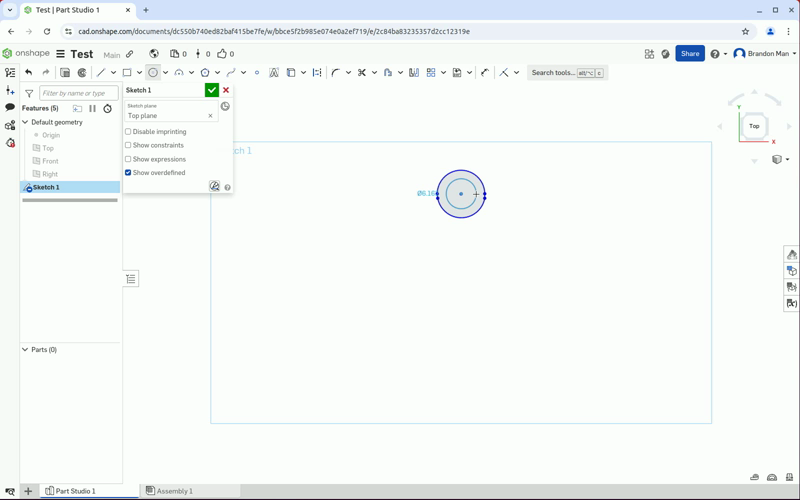
key(esc)
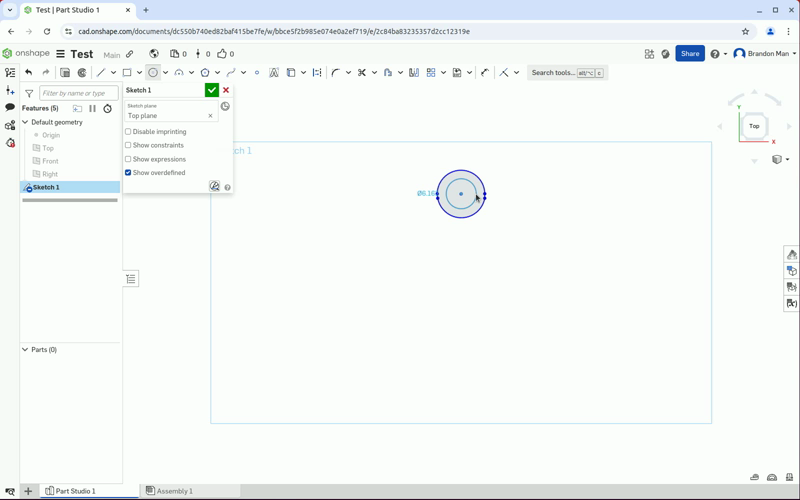
mouse_move(444, 207)
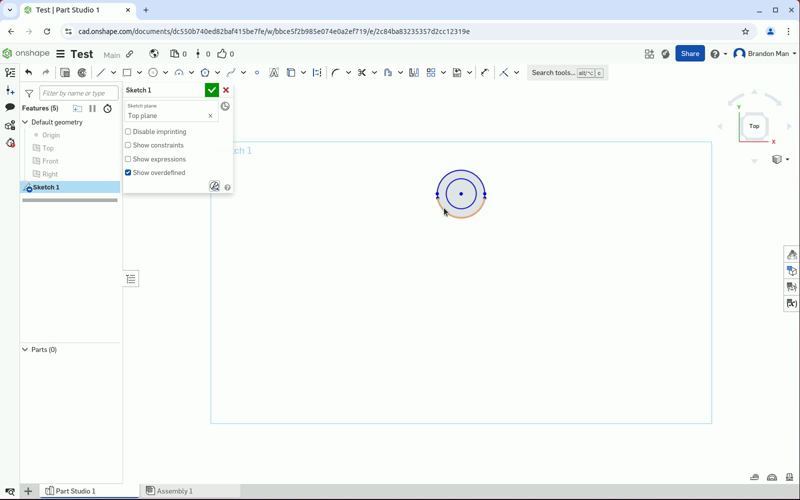
scroll(6)
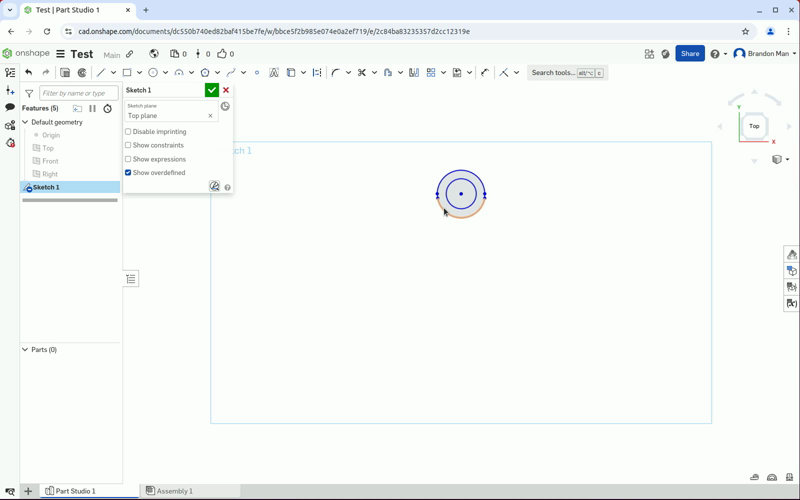
scroll(6)
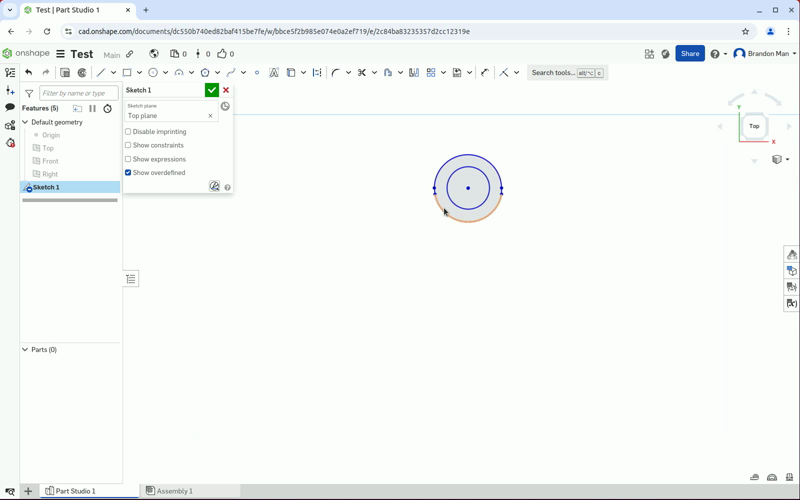
scroll(6)
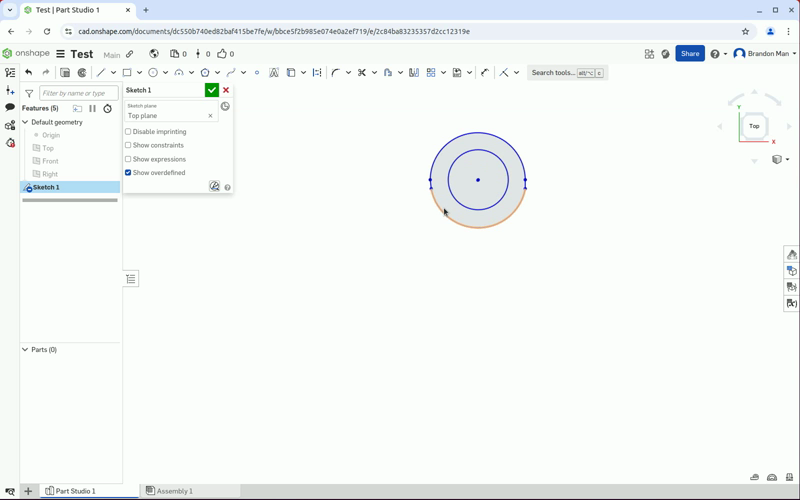
scroll(6)
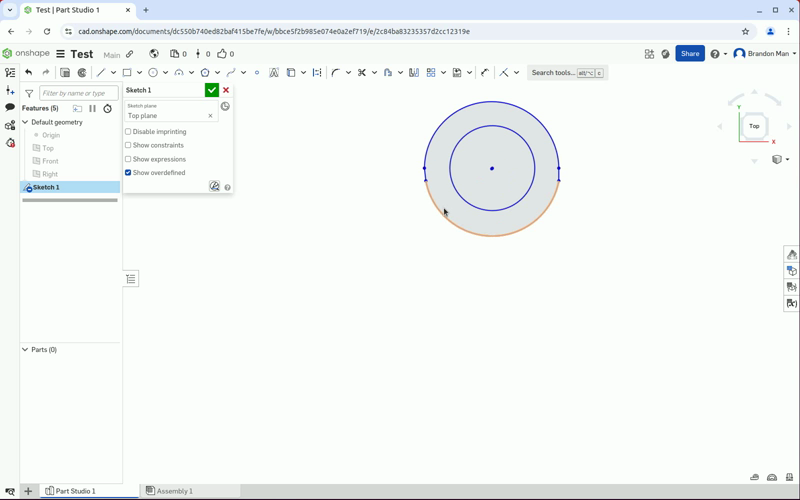
scroll(6)
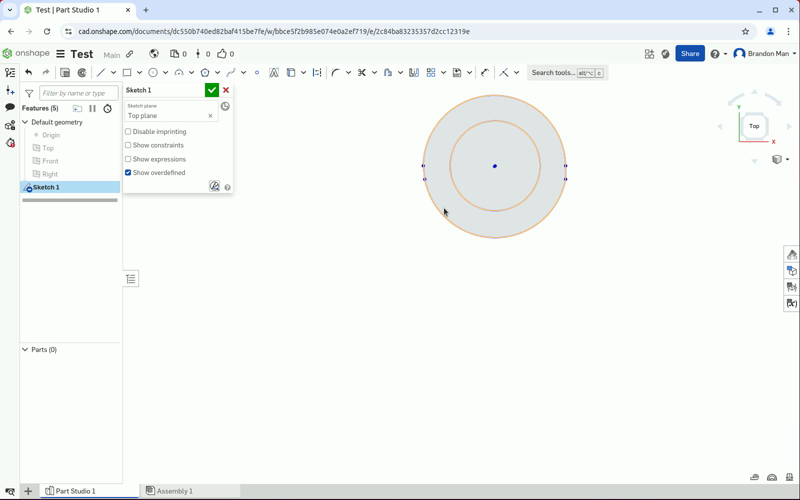
scroll(6)
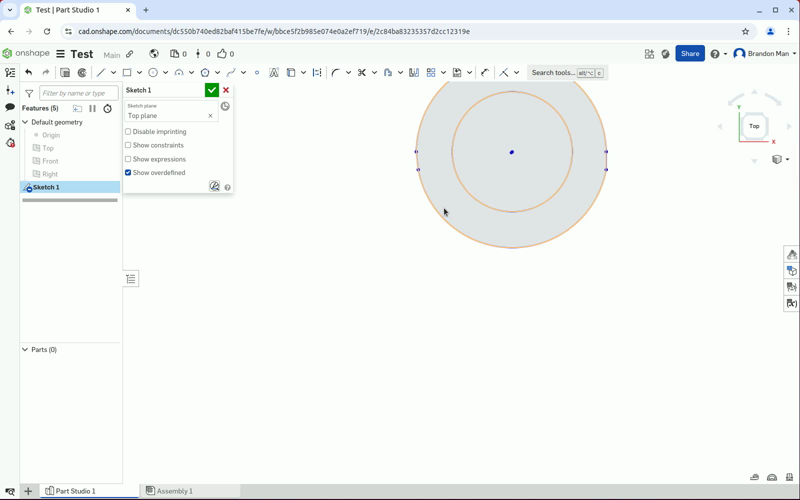
scroll(6)
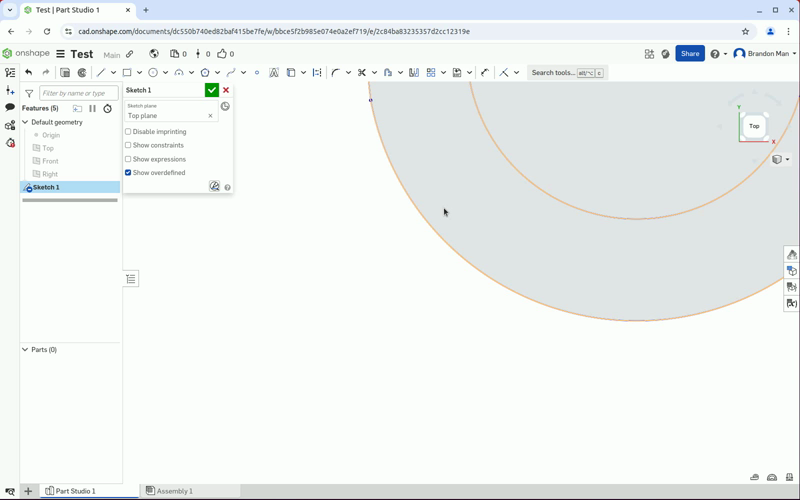
click(444, 207)
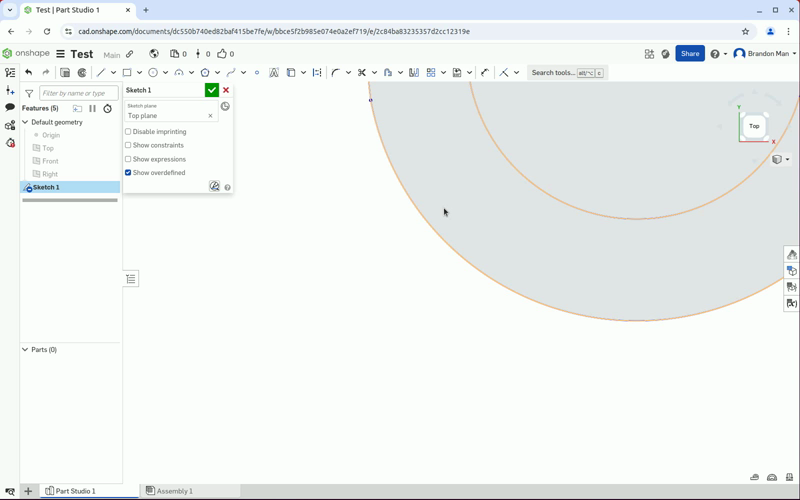
scroll(-6)
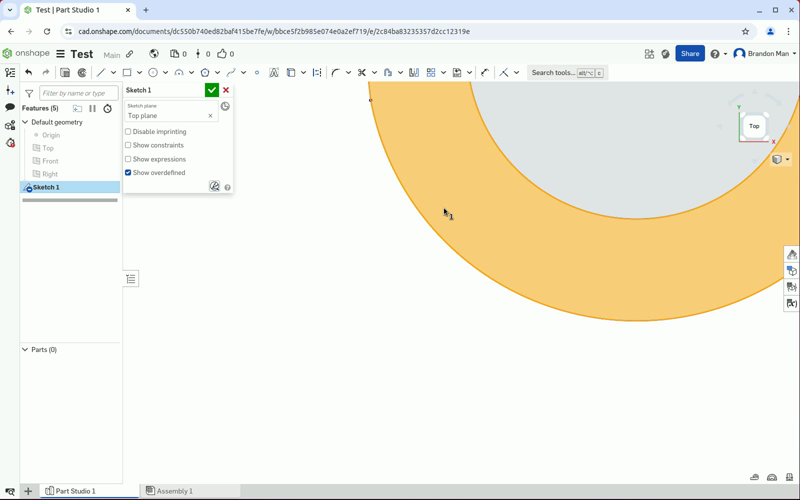
scroll(-6)
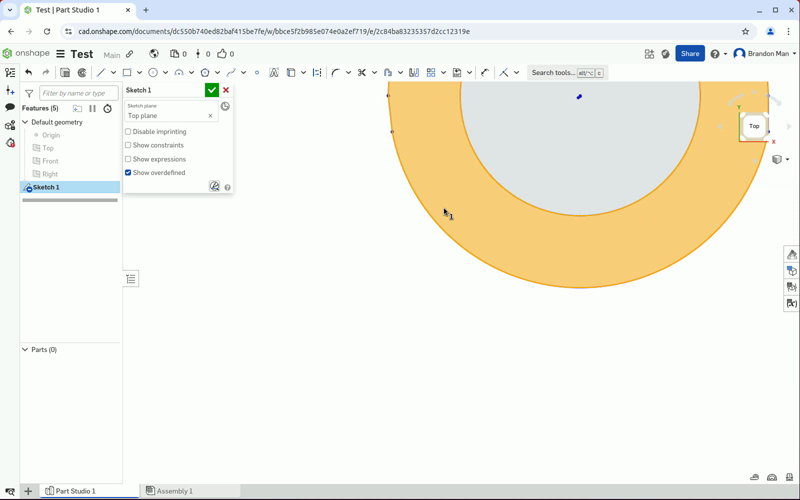
scroll(-6)
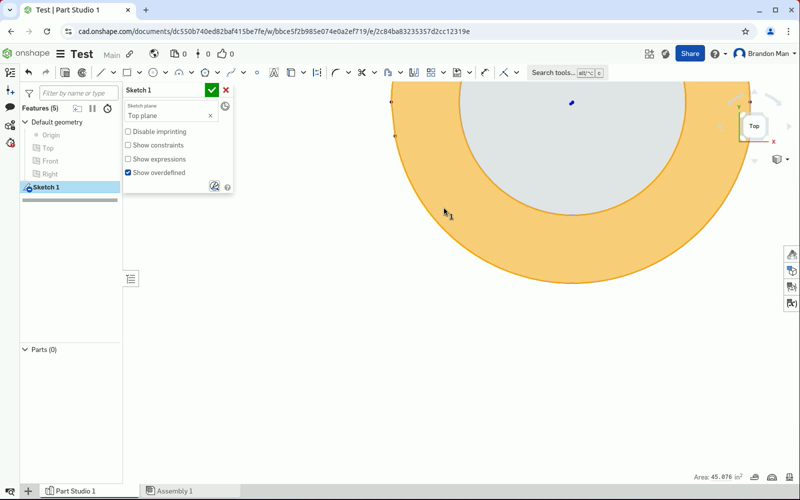
scroll(-6)
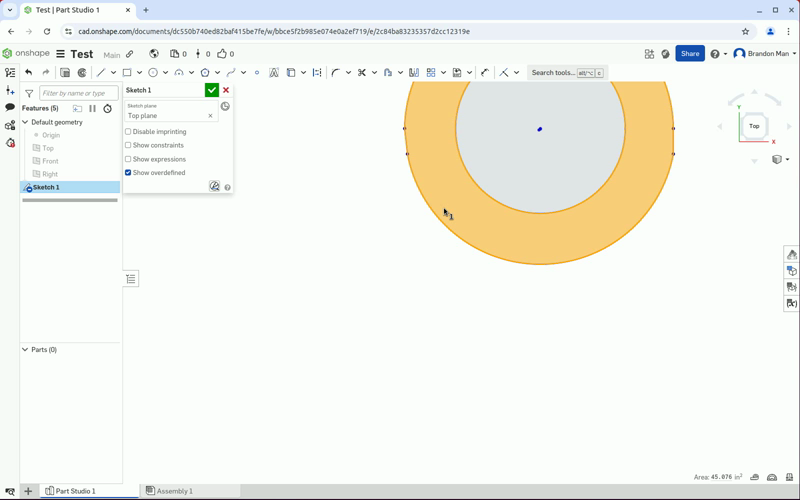
scroll(-6)
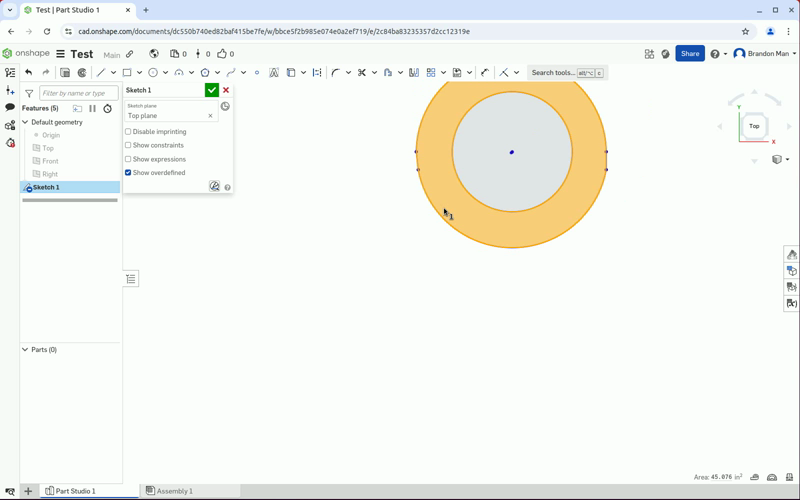
scroll(-6)
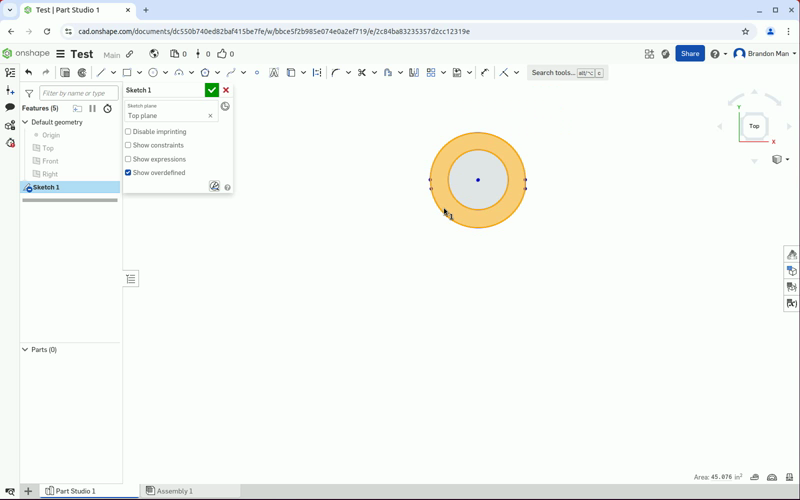
scroll(-6)
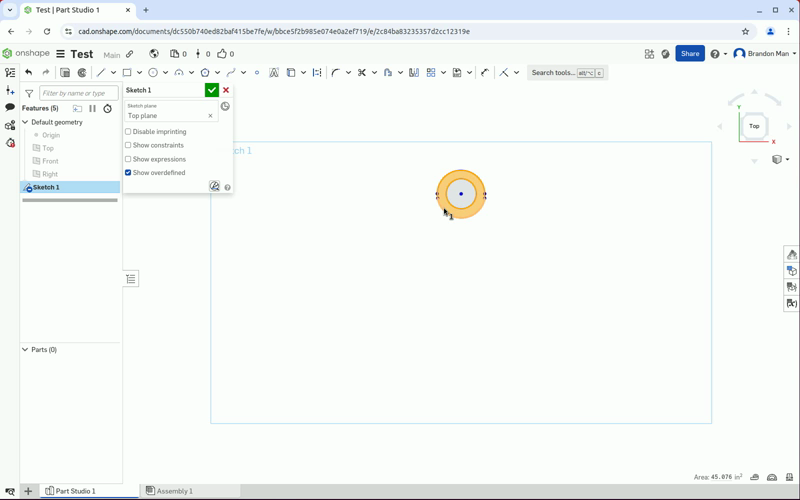
mouse_move(73, 352)
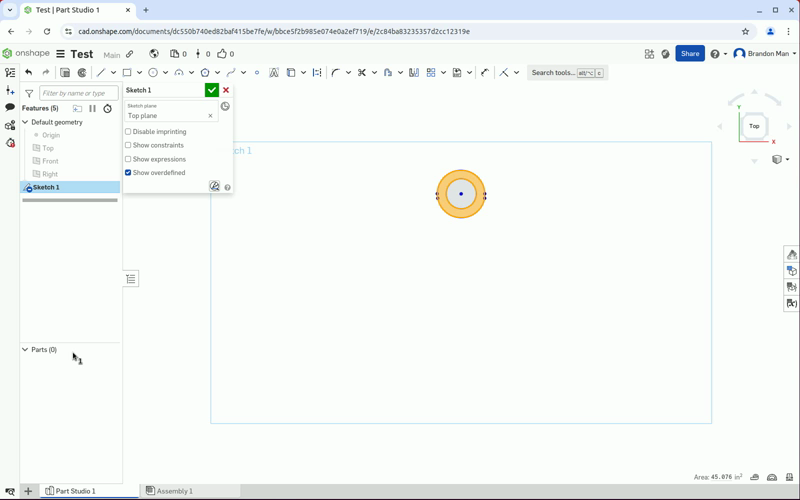
key(shift+y)
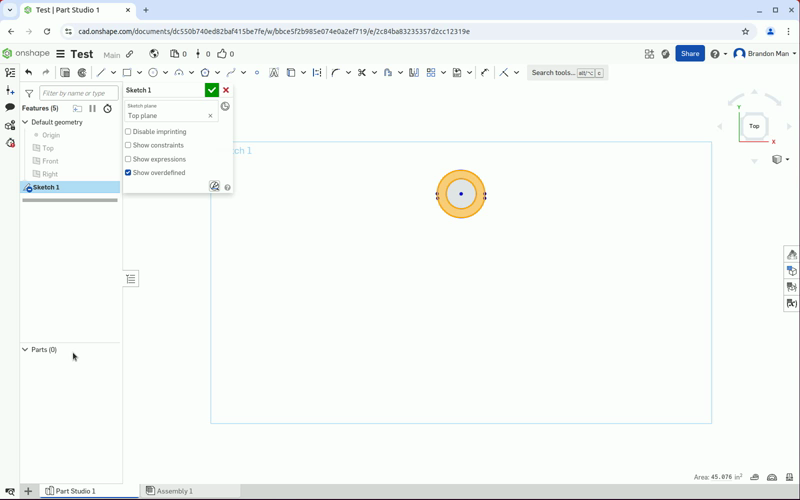
key(shift+e)
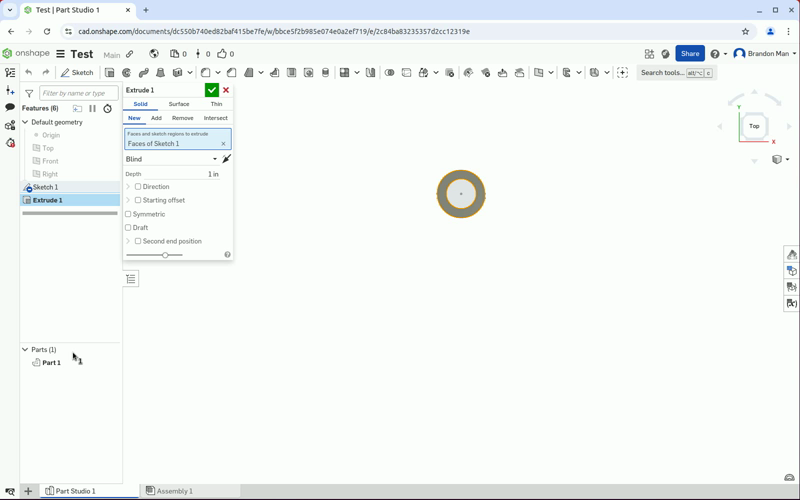
mouse_move(143, 106)
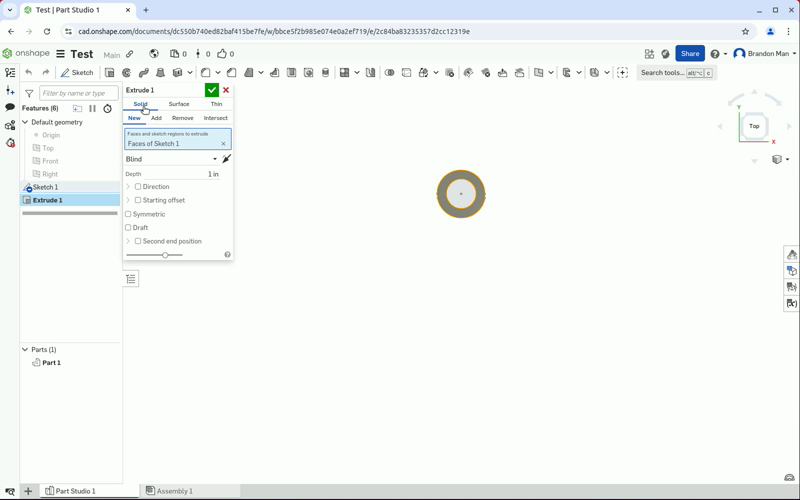
click(143, 106)
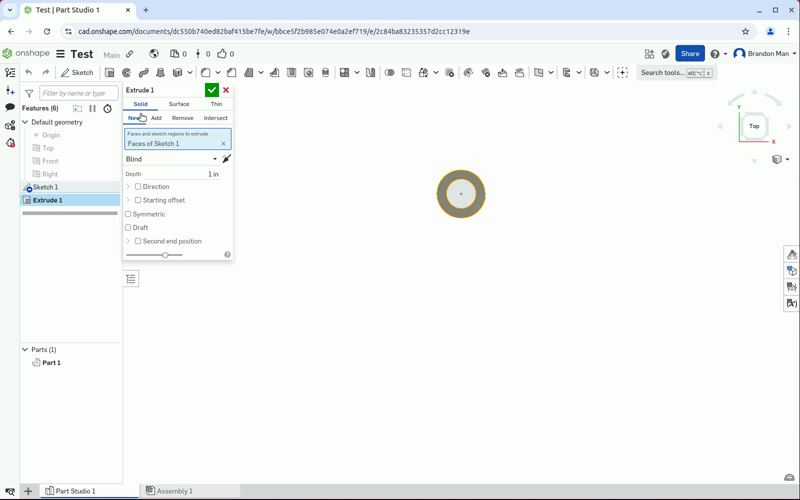
mouse_move(137, 120)
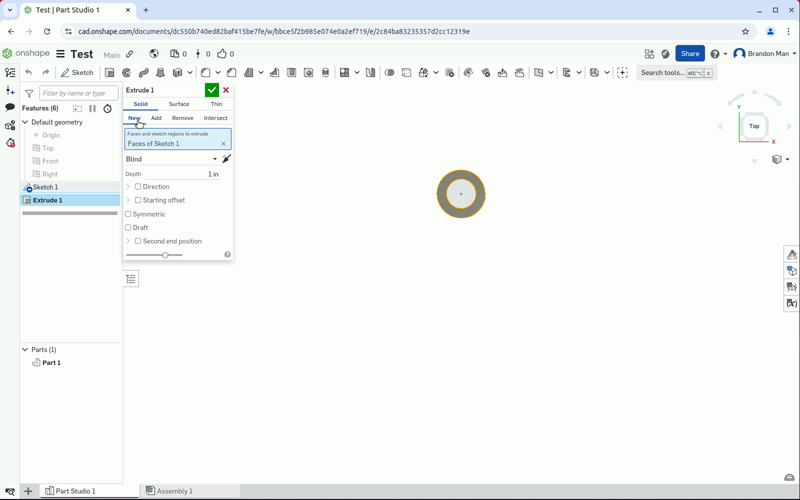
click(137, 120)
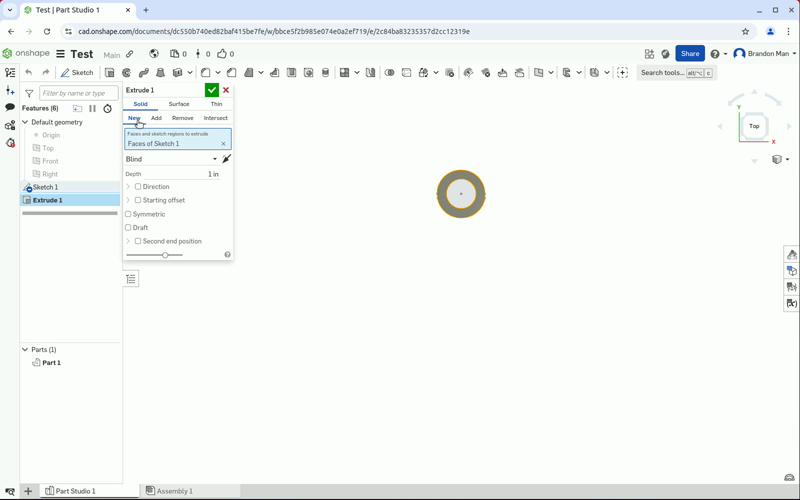
key(tab, 4)
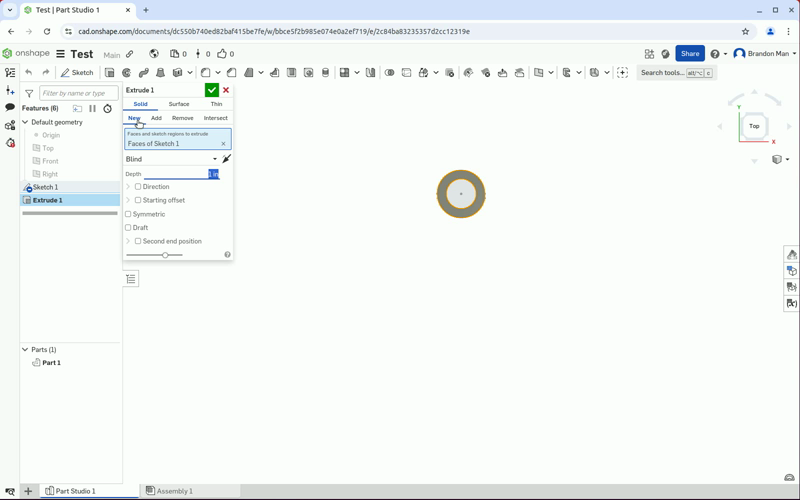
text(3.129)
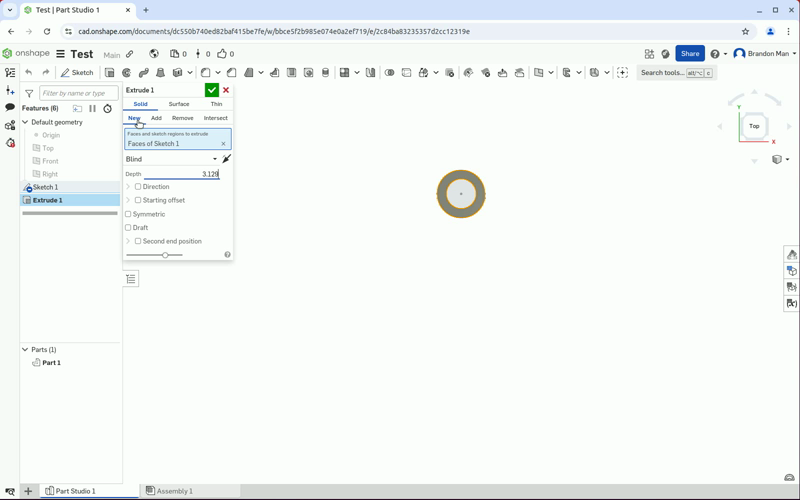
key(enter)
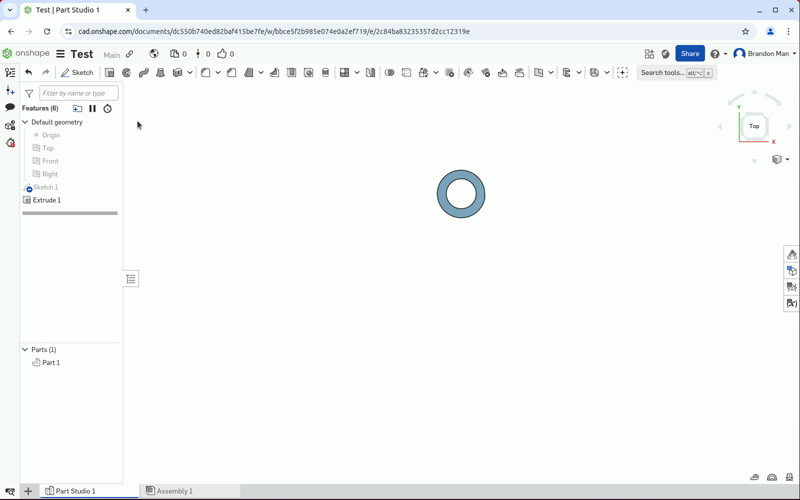
key(shift+h)
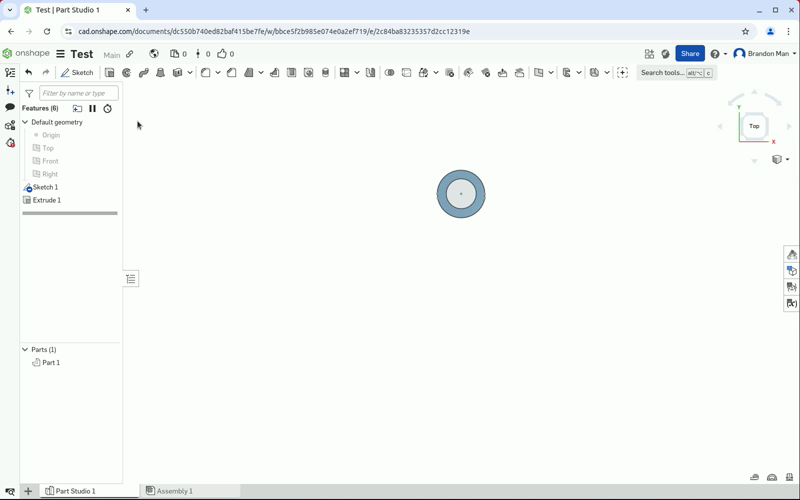
key(shift+h)
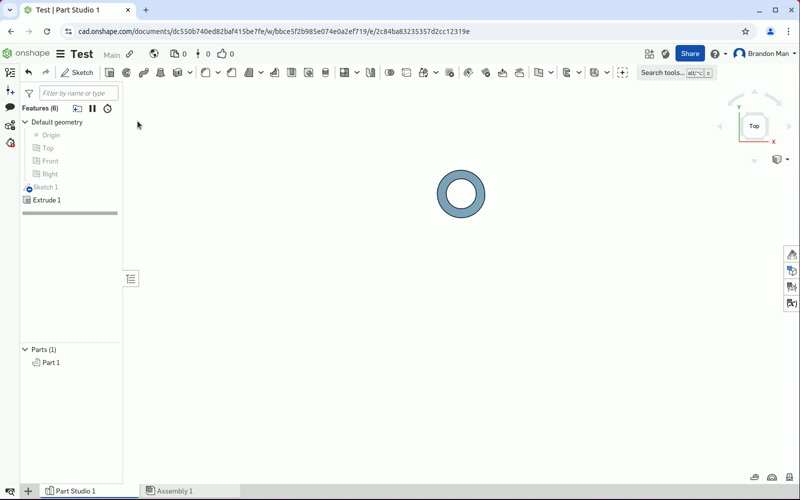
mouse_move(73, 189)
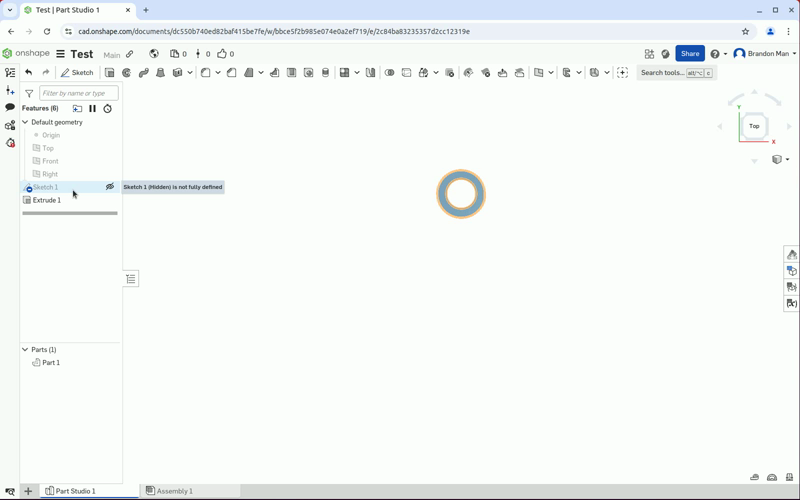
click(73, 189)
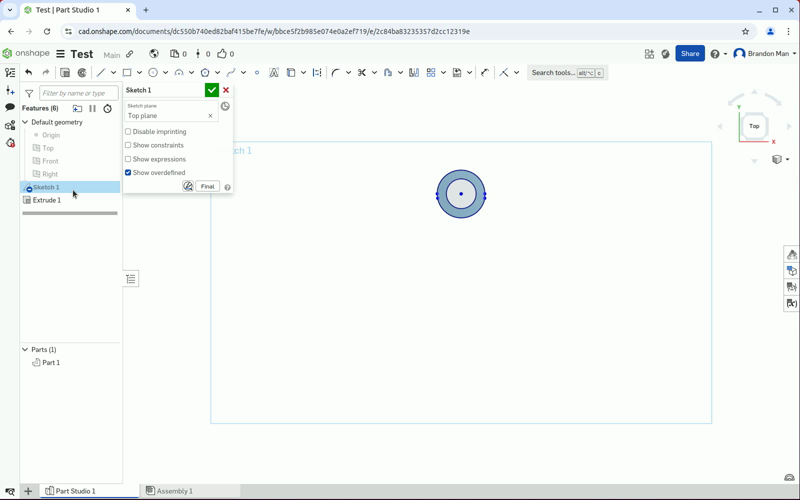
mouse_move(229, 92)
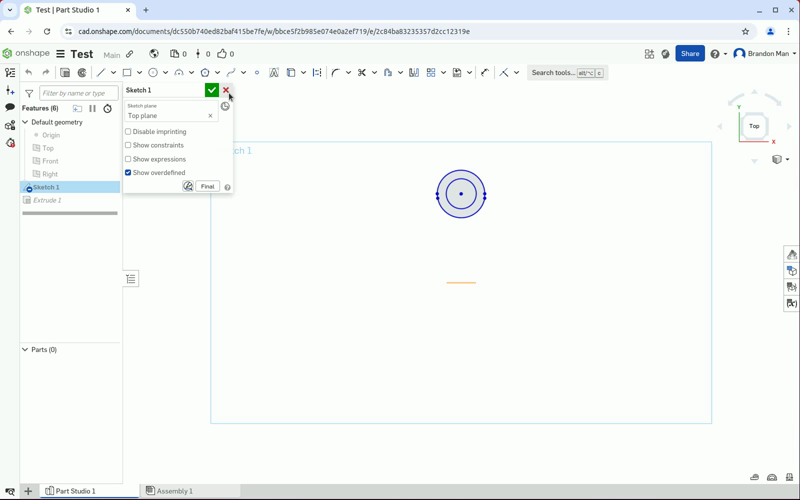
click(229, 92)
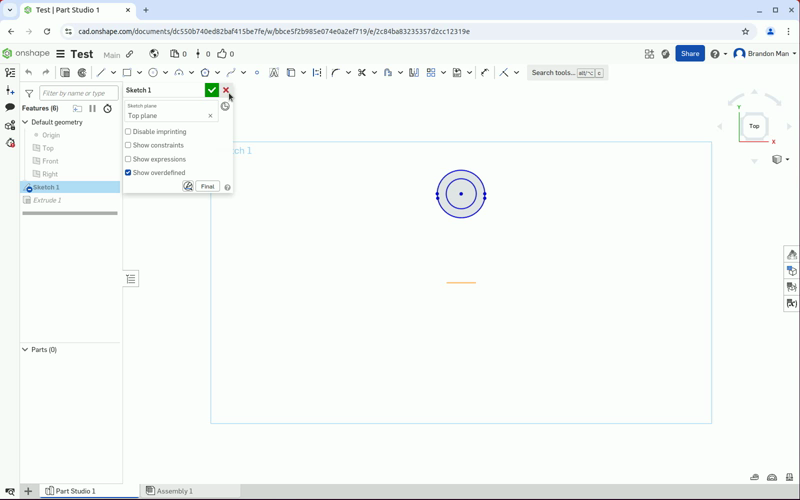
key(shift+s)
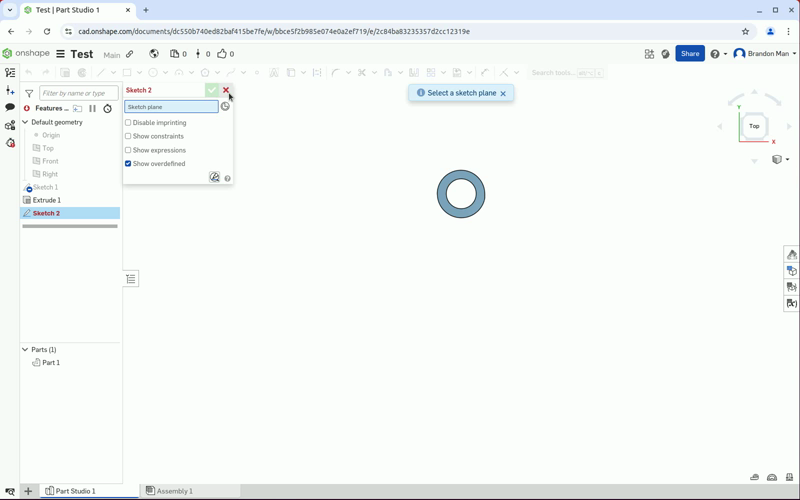
mouse_move(73, 150)
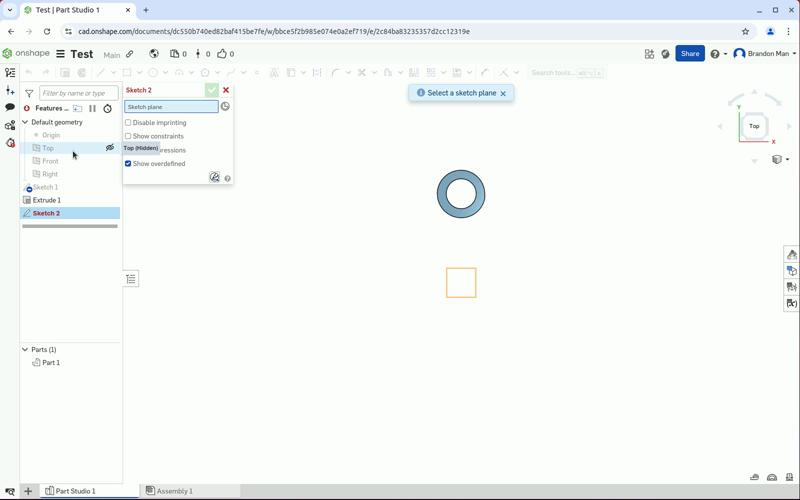
click(73, 150)
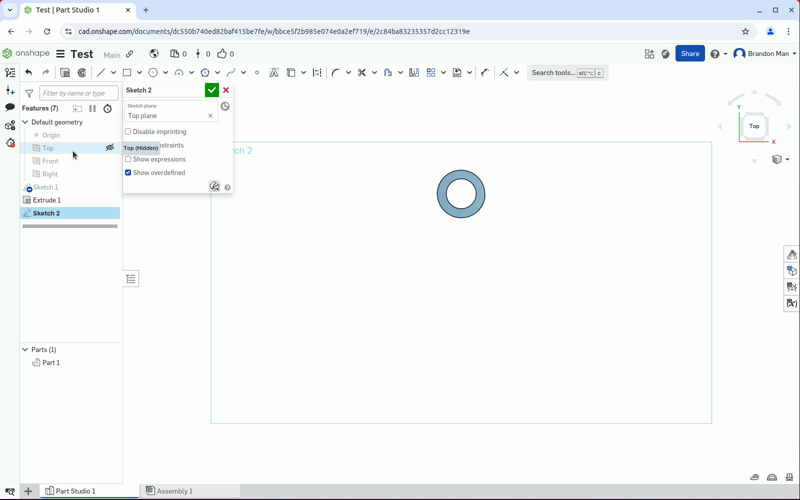
mouse_move(73, 352)
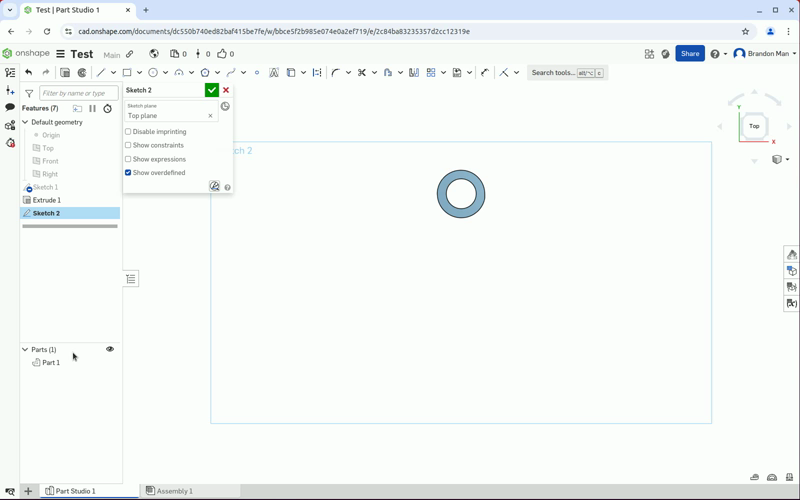
key(y)
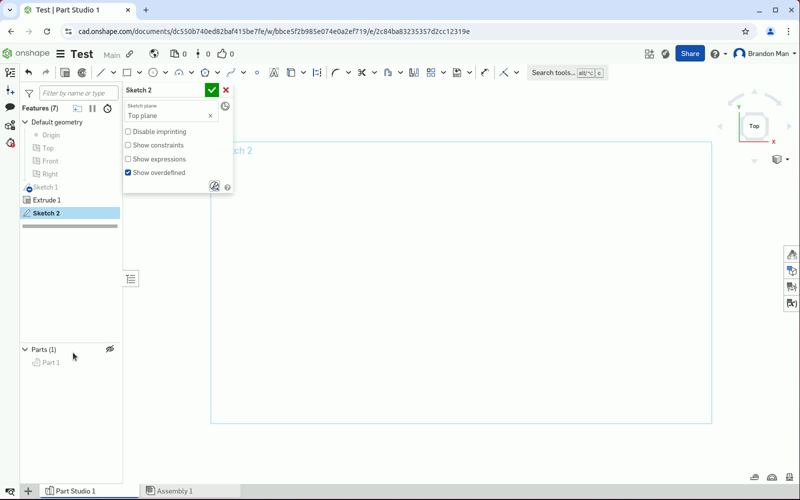
key(c)
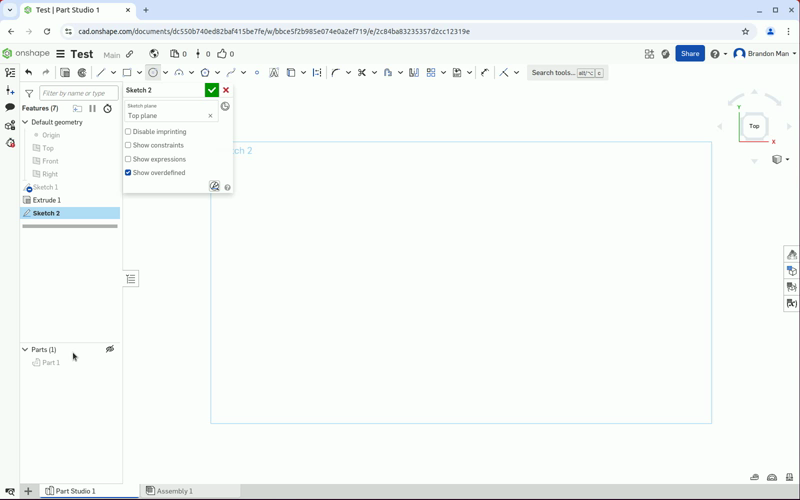
key_down(shift)
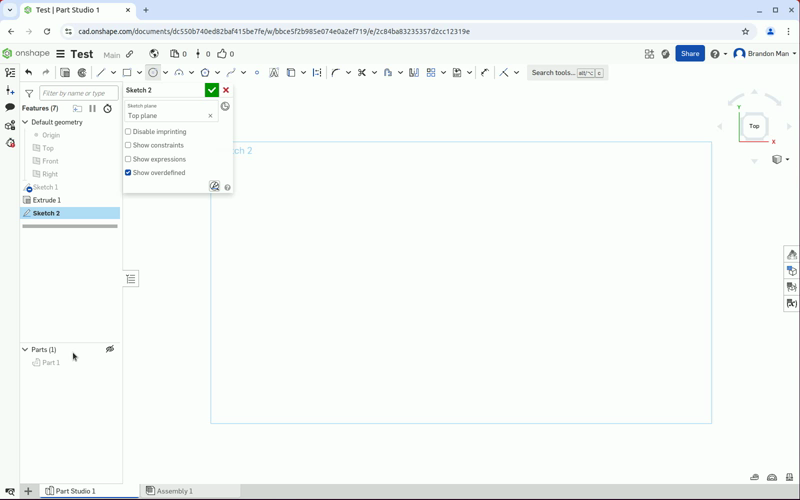
mouse_move(460, 193)
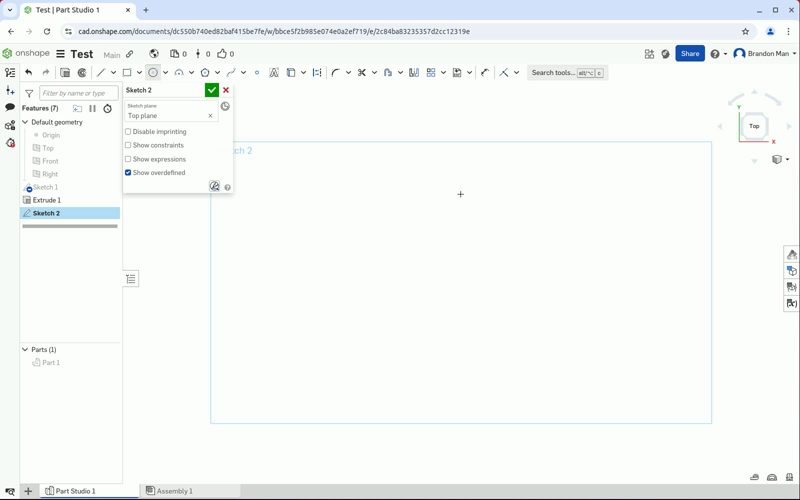
click(460, 193)
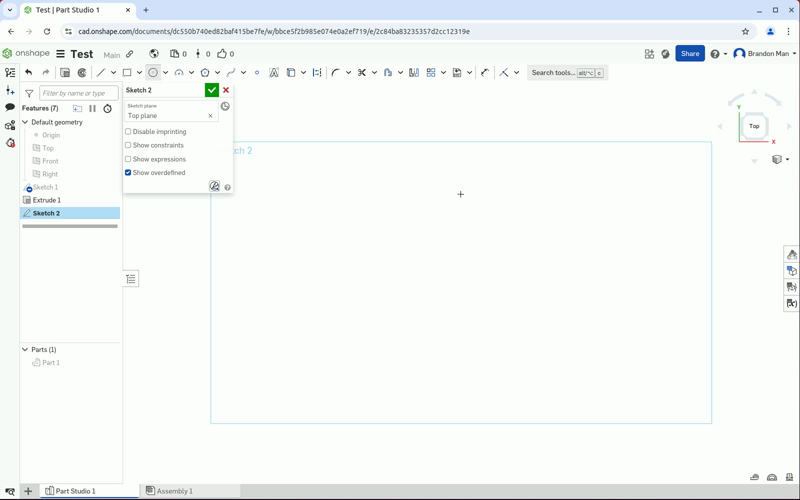
key_up(shift)
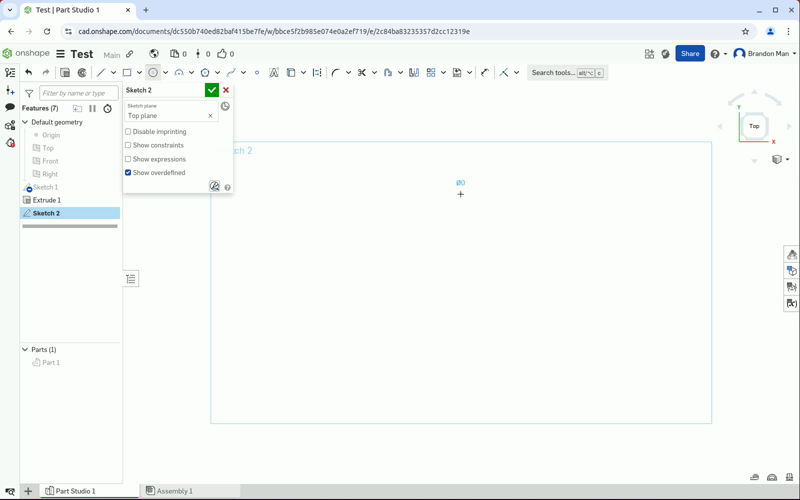
mouse_move(476, 193)
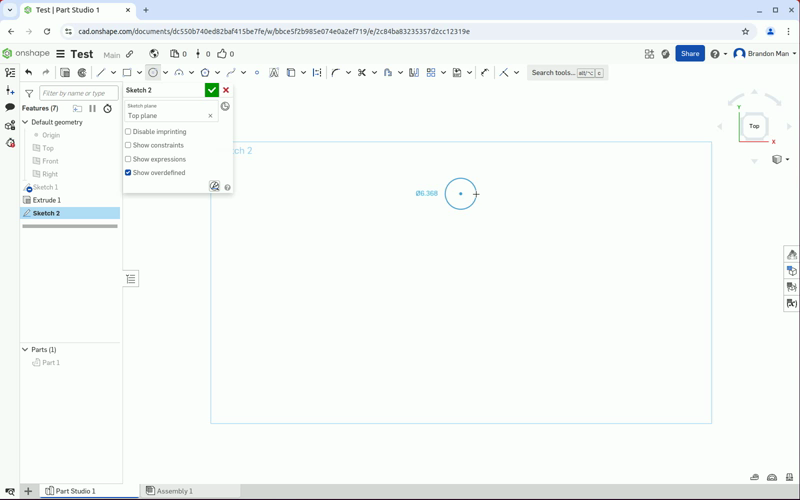
click(476, 193)
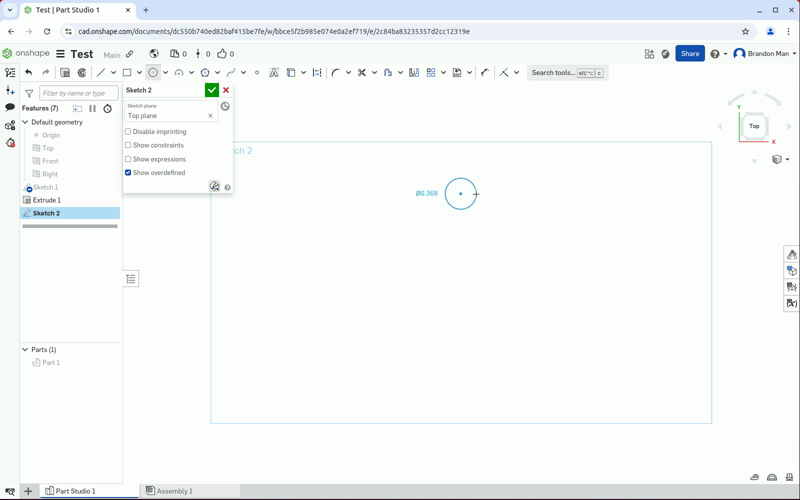
key(esc)
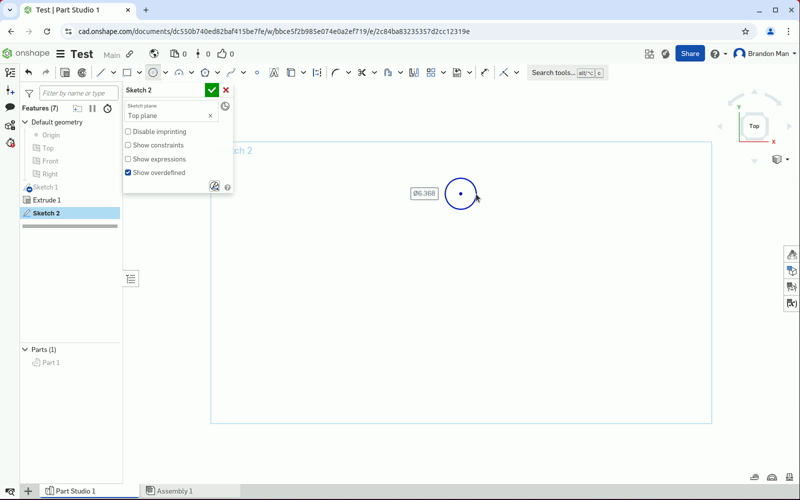
mouse_move(458, 206)
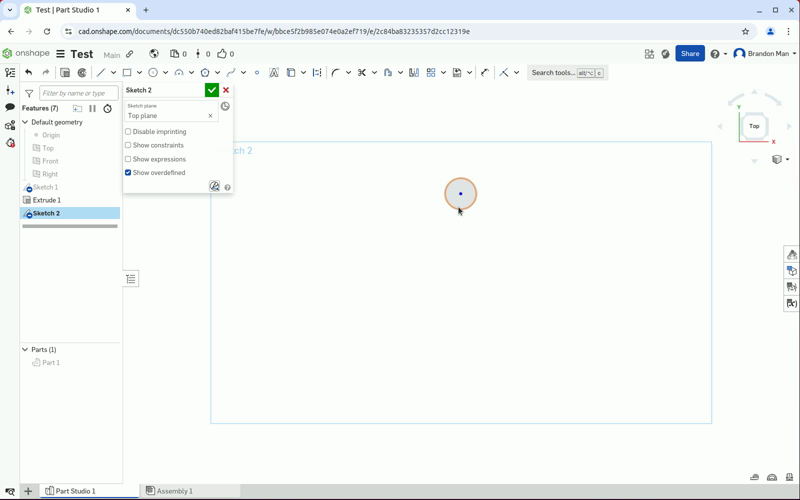
scroll(6)
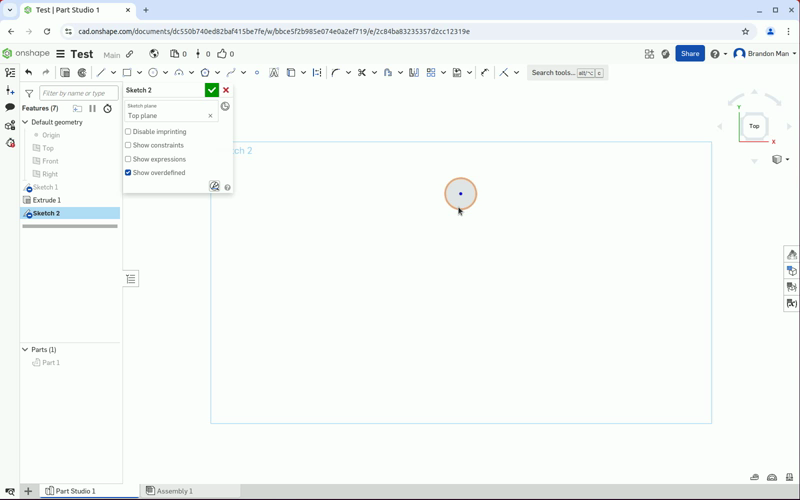
scroll(6)
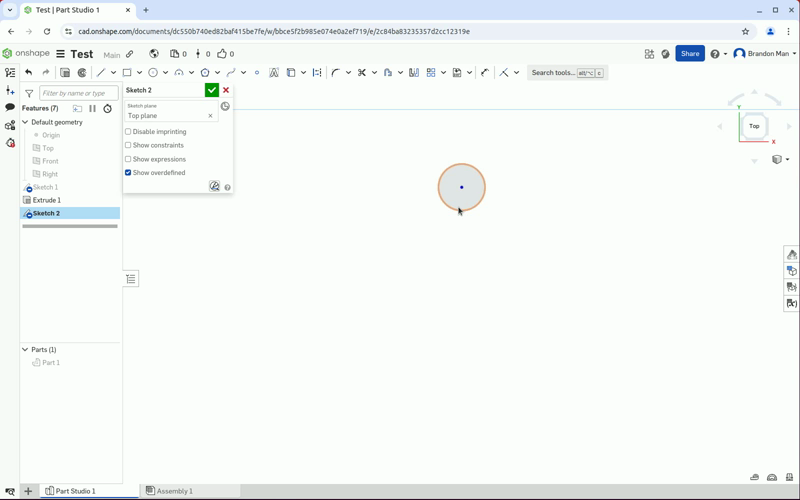
scroll(6)
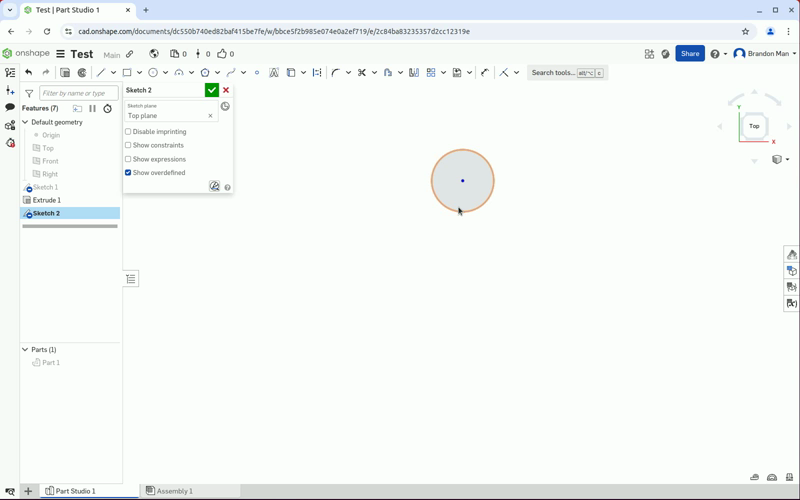
scroll(6)
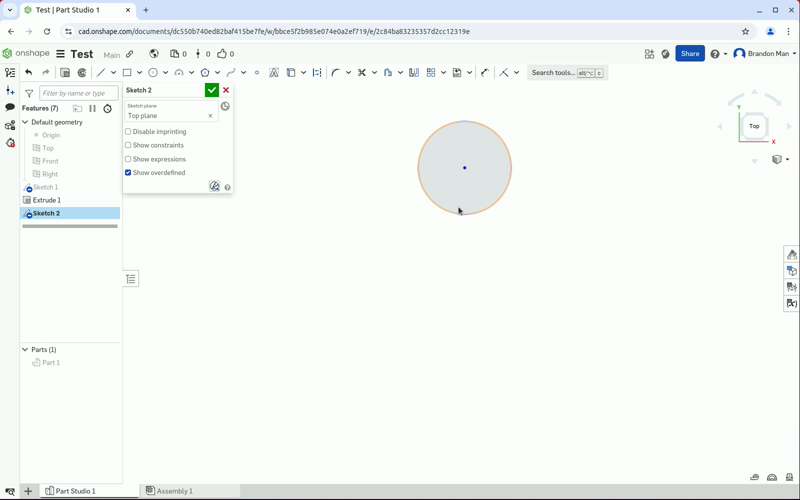
scroll(6)
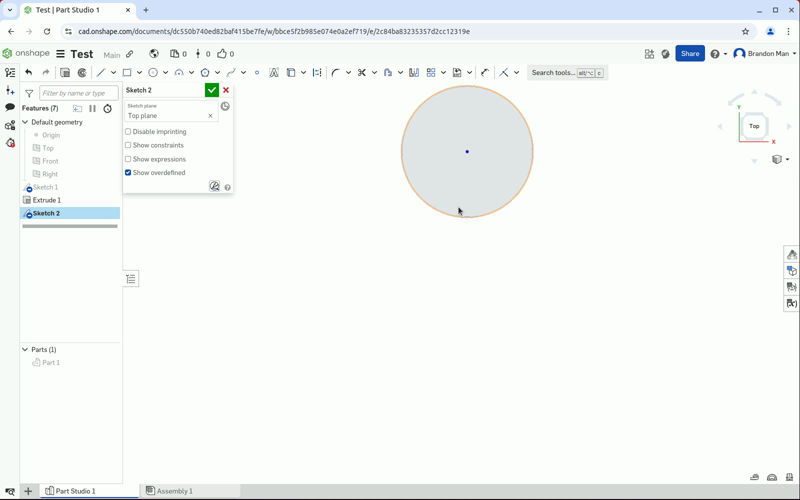
scroll(6)
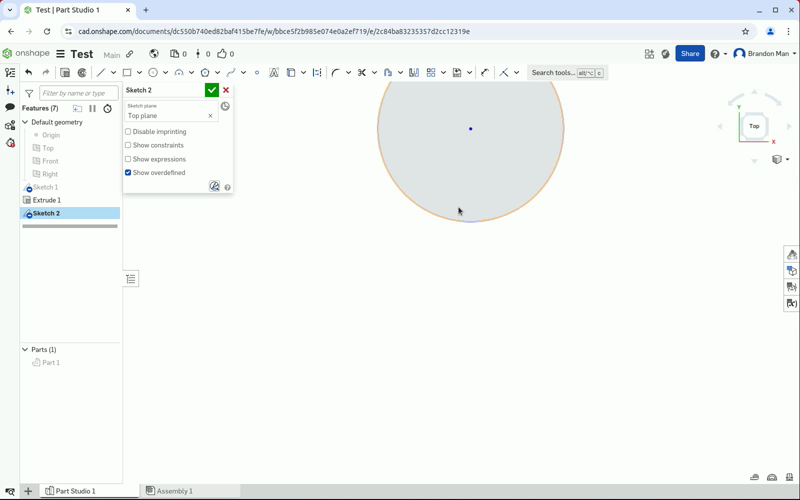
scroll(6)
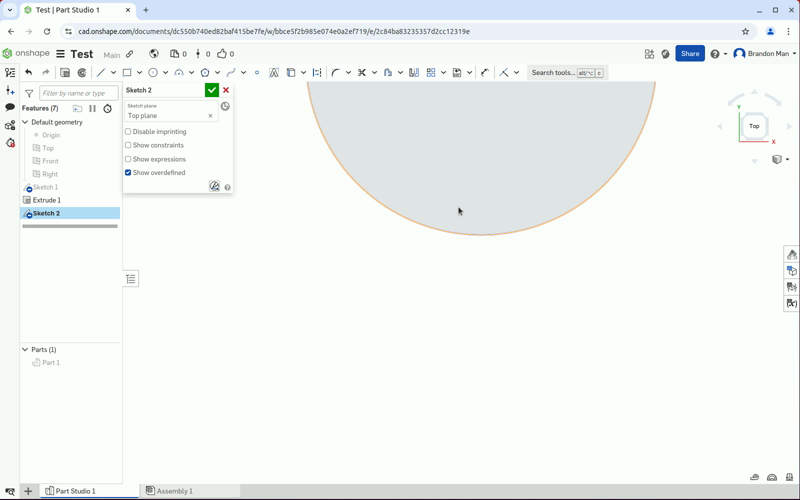
click(458, 206)
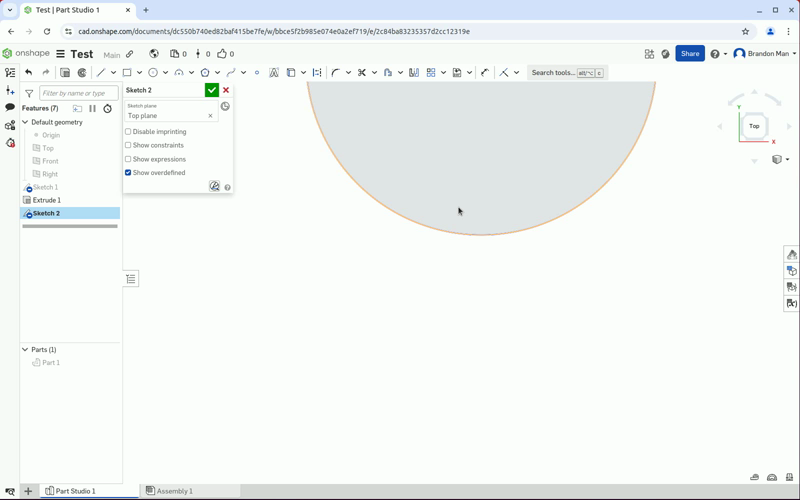
scroll(-6)
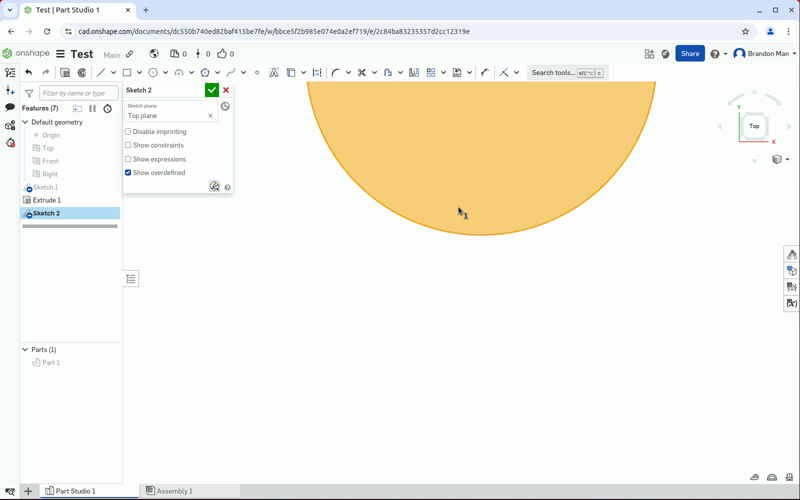
scroll(-6)
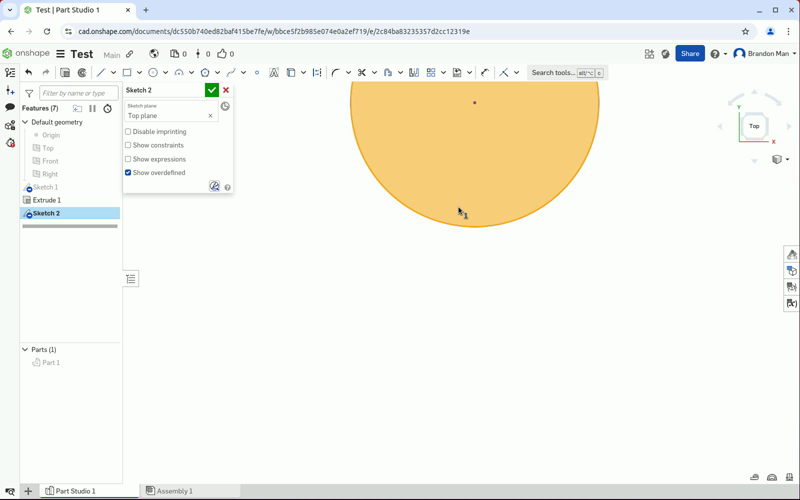
scroll(-6)
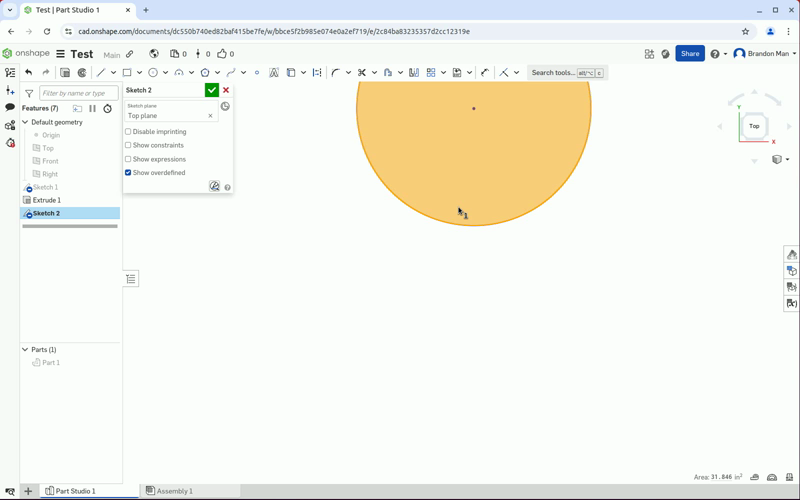
scroll(-6)
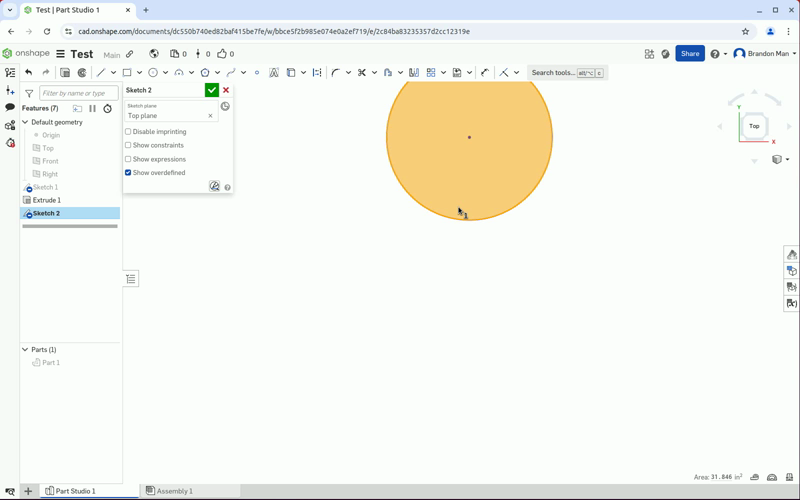
scroll(-6)
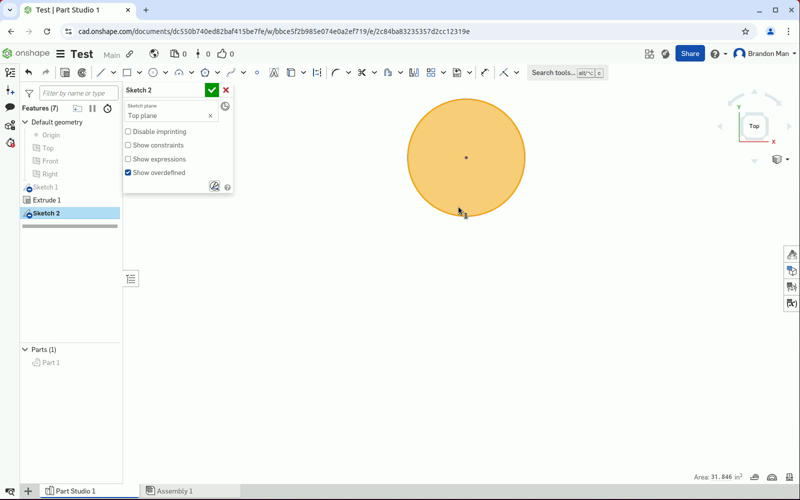
scroll(-6)
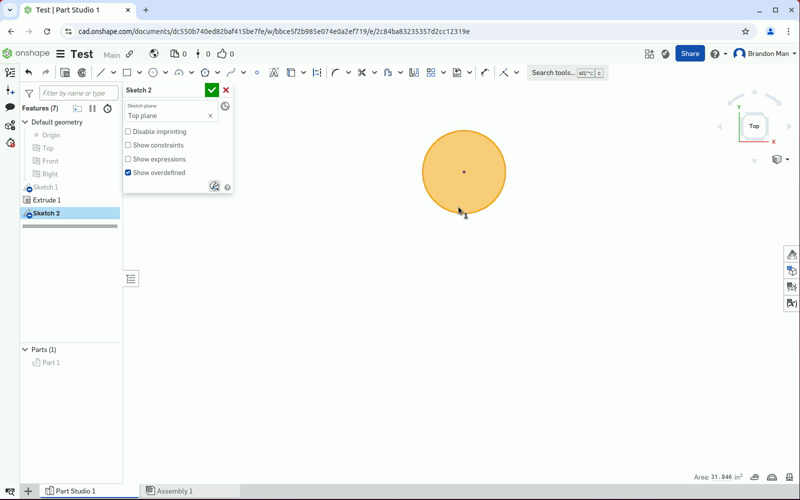
scroll(-6)
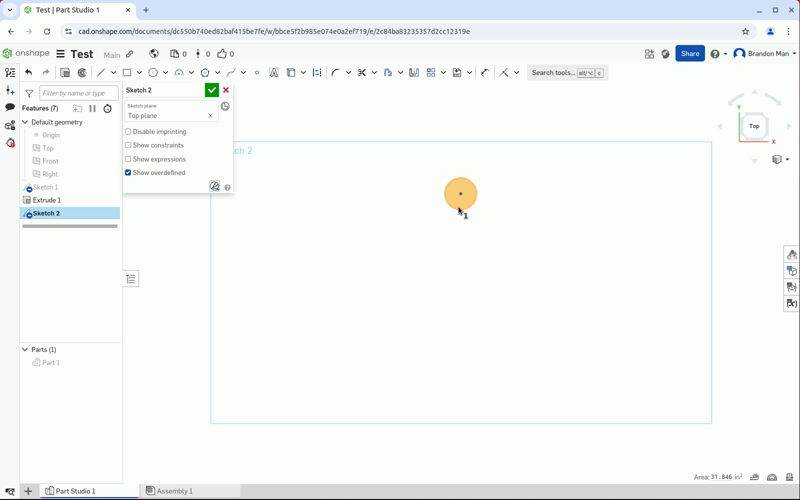
mouse_move(73, 352)
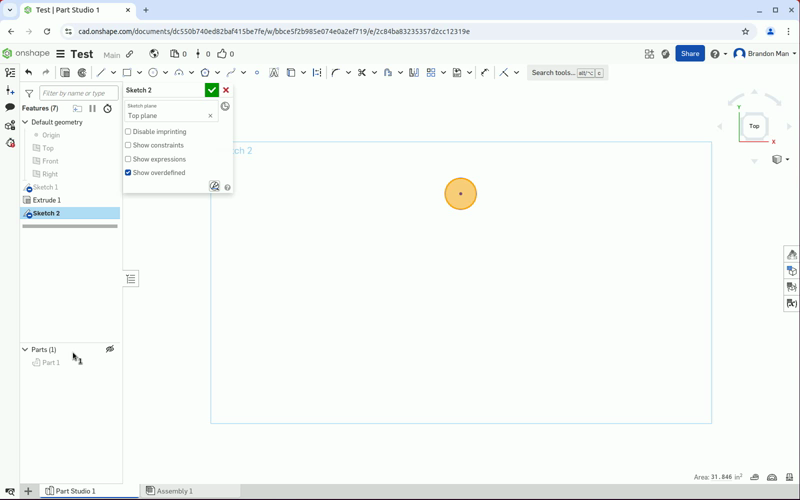
key(shift+y)
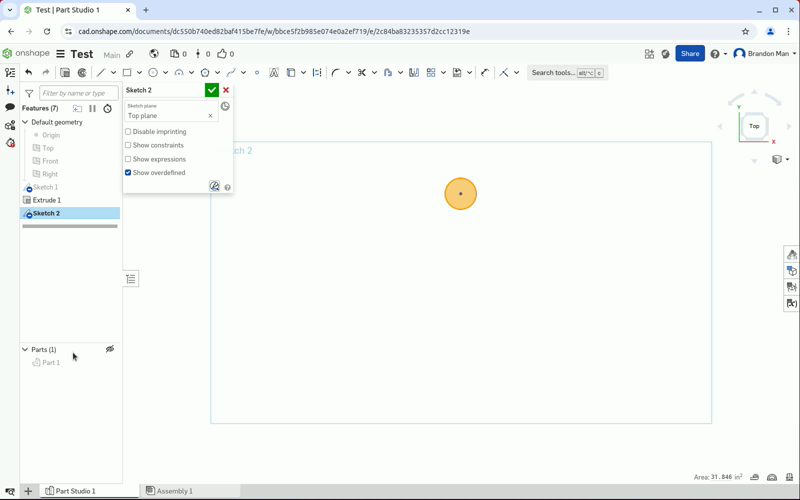
key(shift+e)
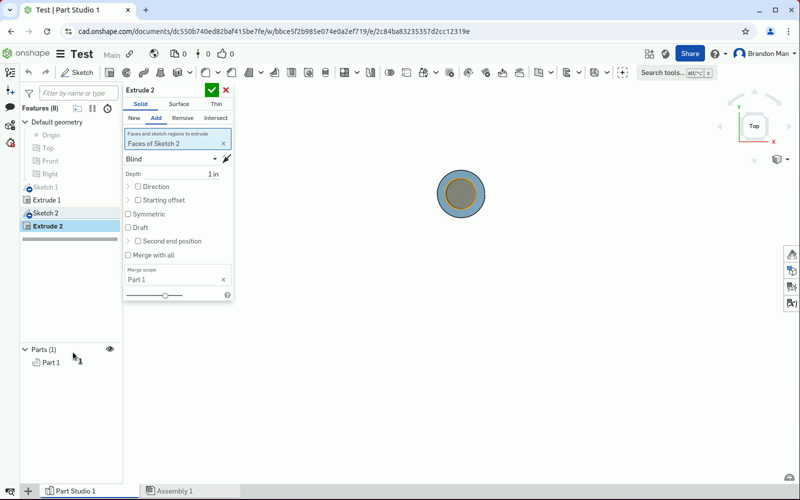
mouse_move(143, 106)
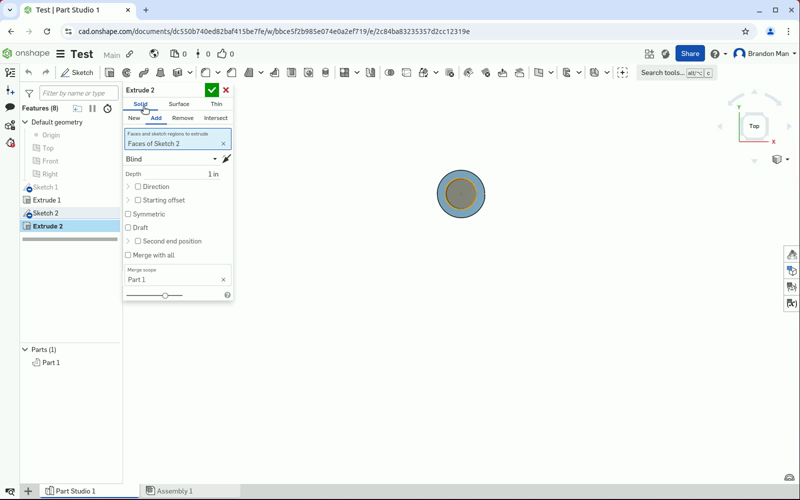
click(143, 106)
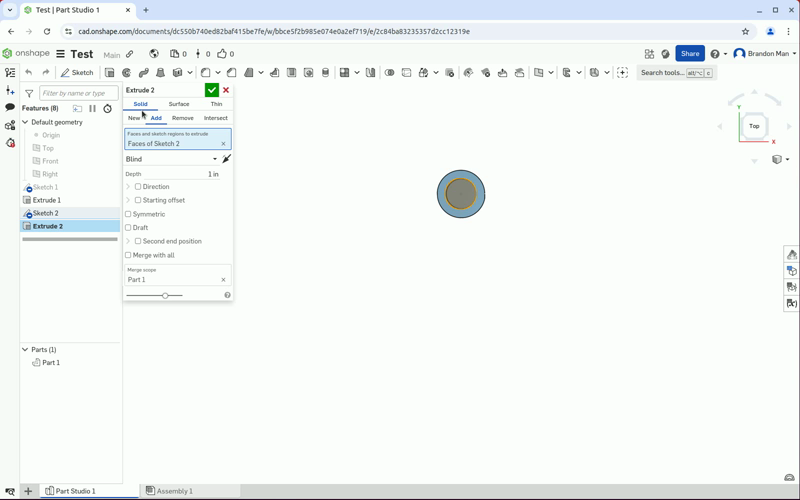
mouse_move(137, 120)
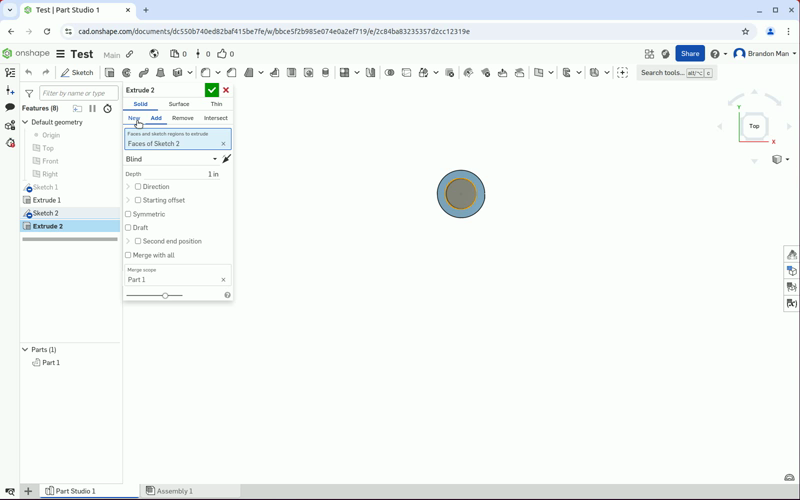
click(137, 120)
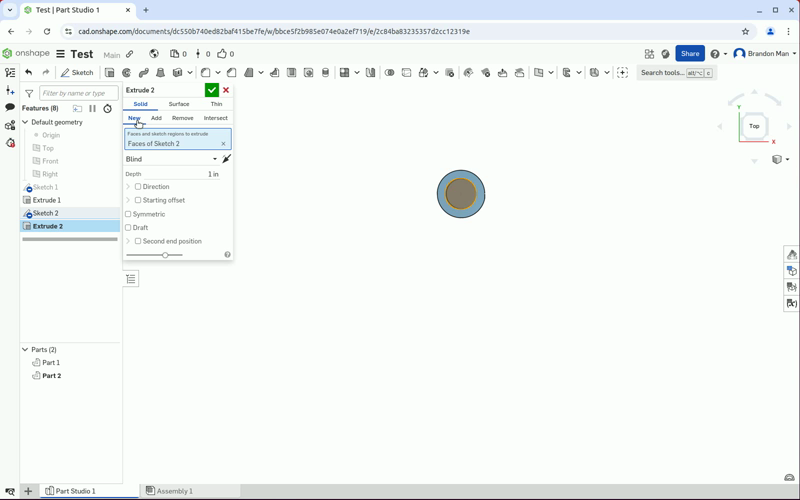
key(tab, 4)
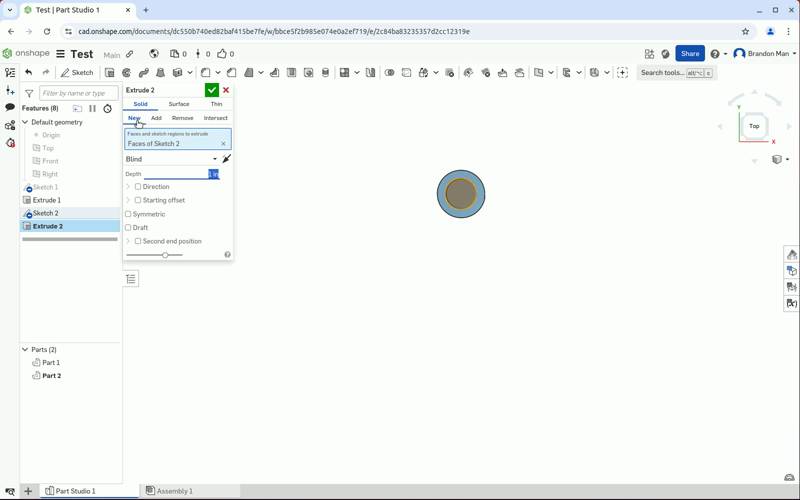
text(3.129)
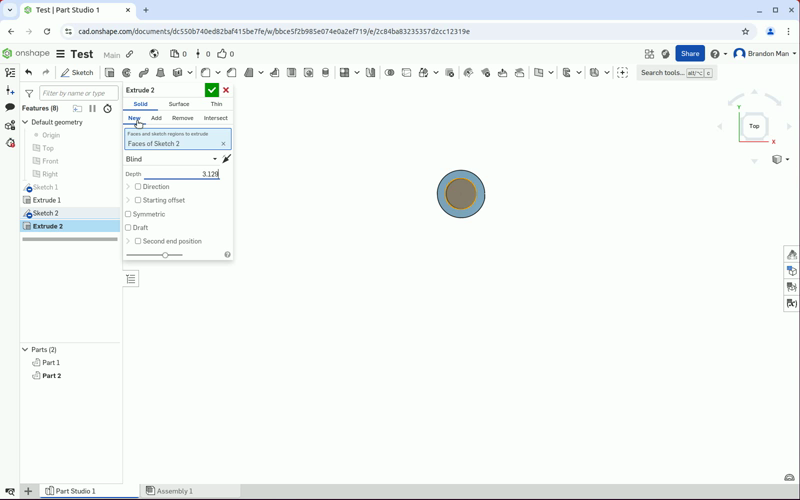
key(enter)
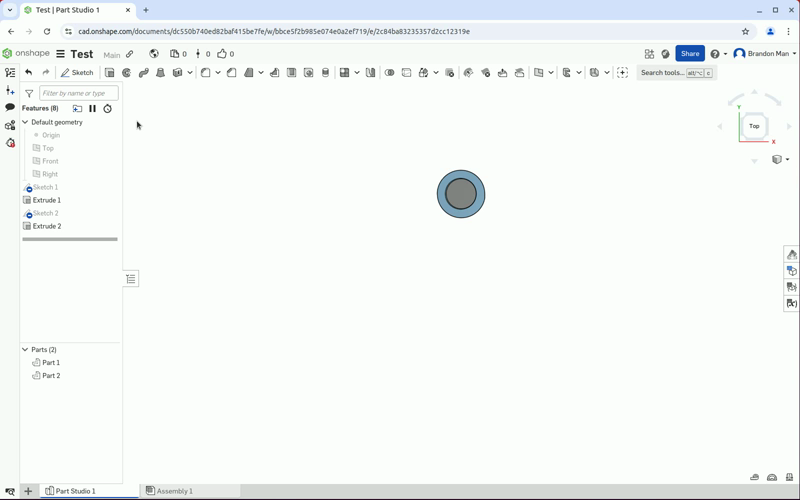
key(shift+h)
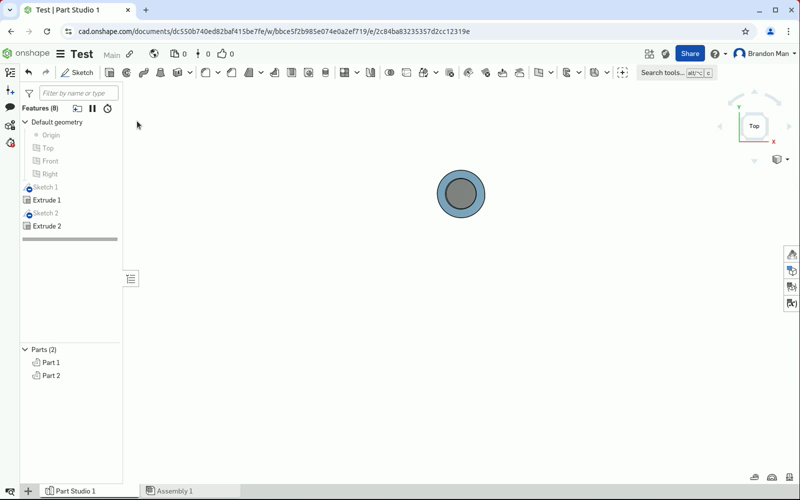
key(shift+h)
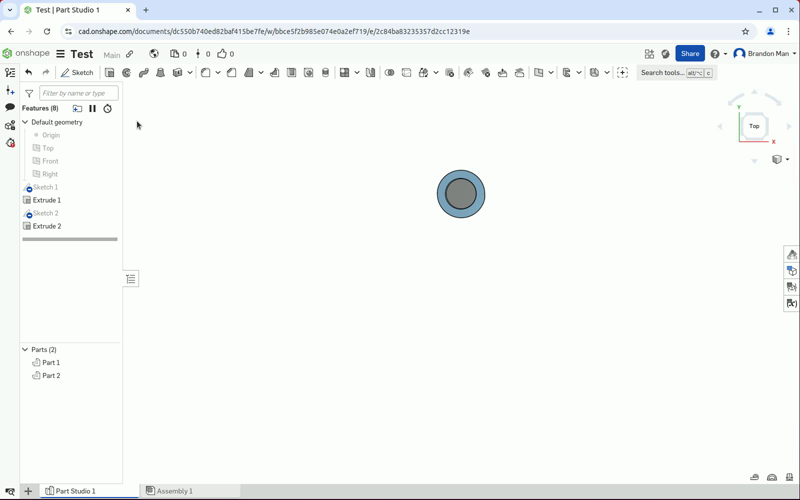
mouse_move(73, 189)
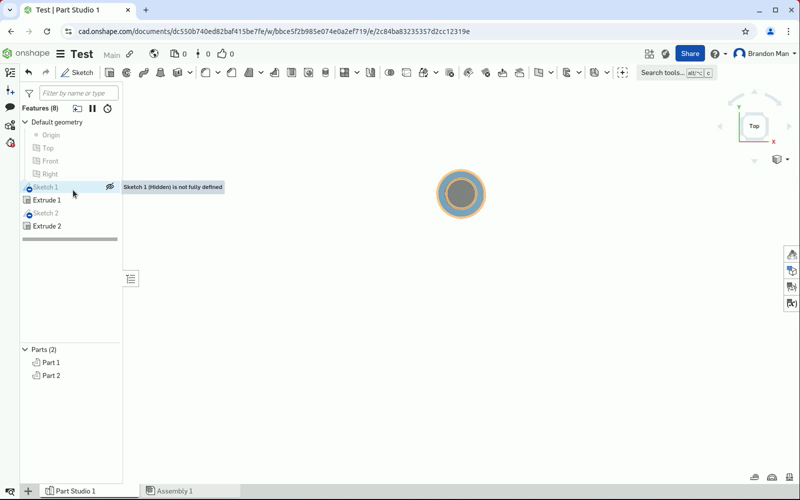
click(73, 189)
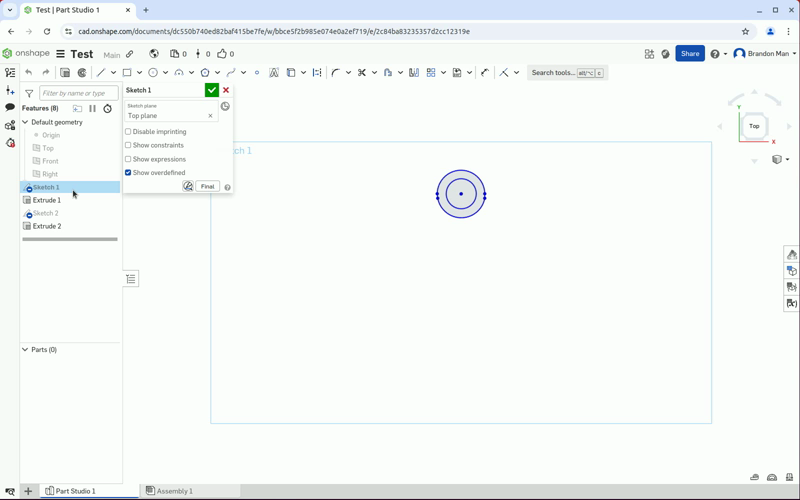
mouse_move(229, 92)
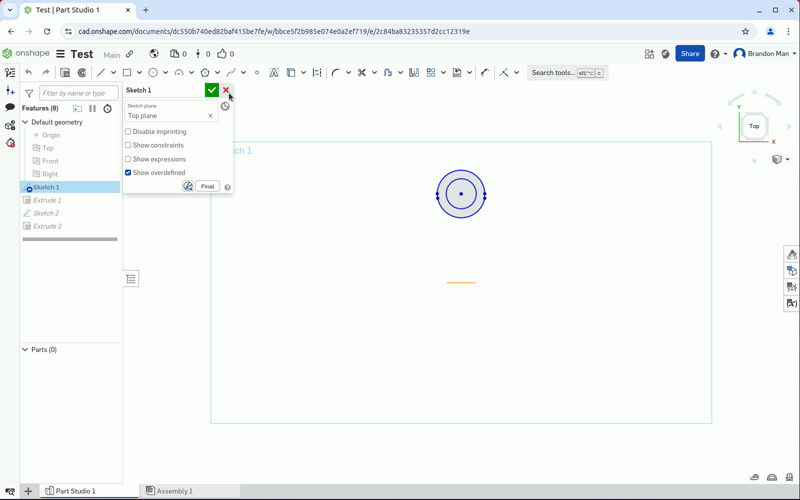
click(229, 92)
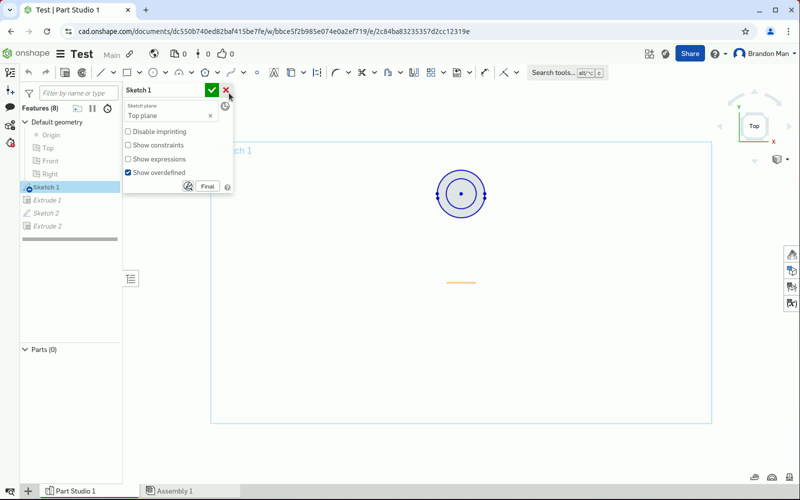
key(shift+s)
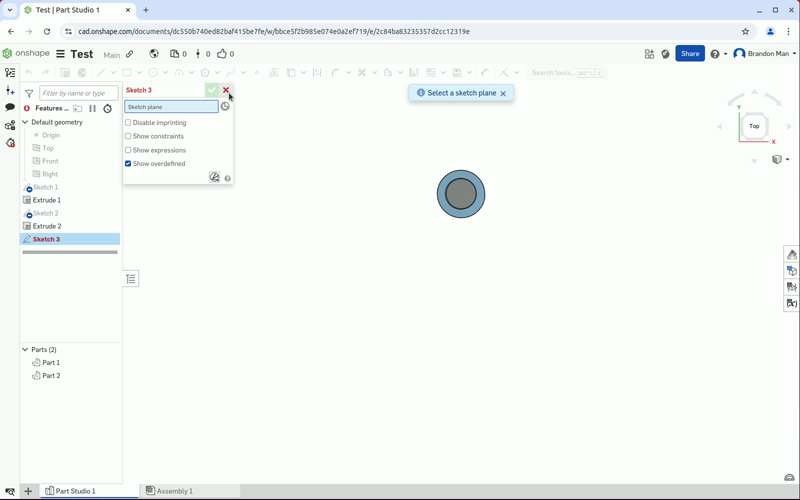
mouse_move(73, 150)
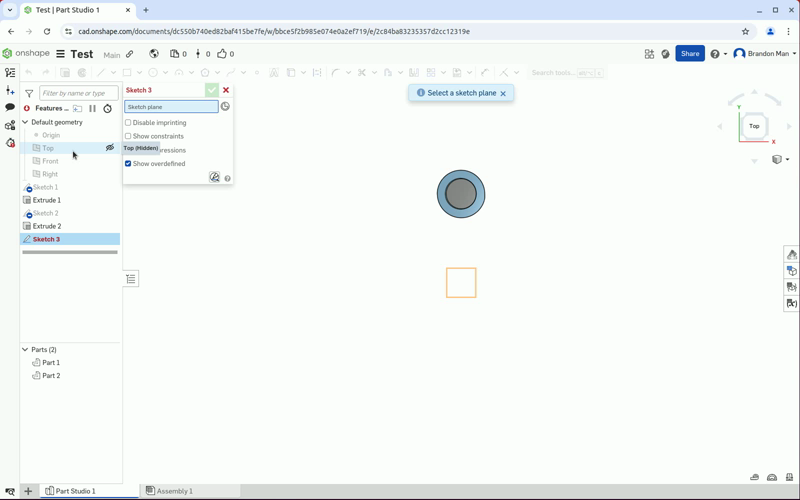
click(73, 150)
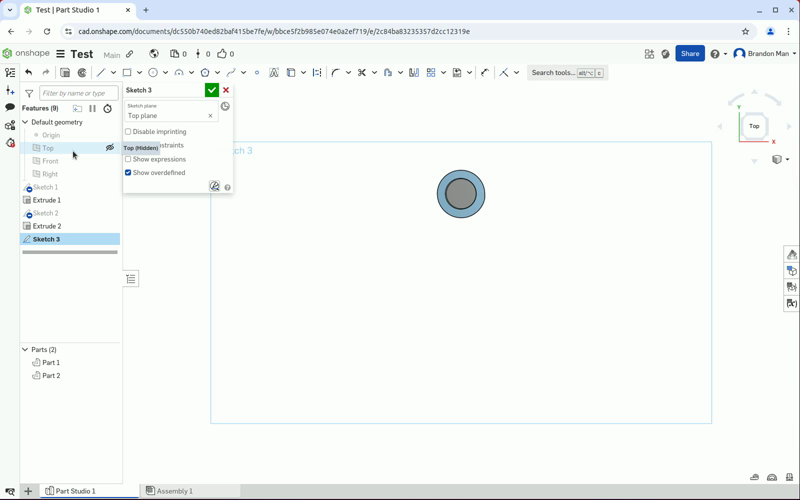
mouse_move(73, 352)
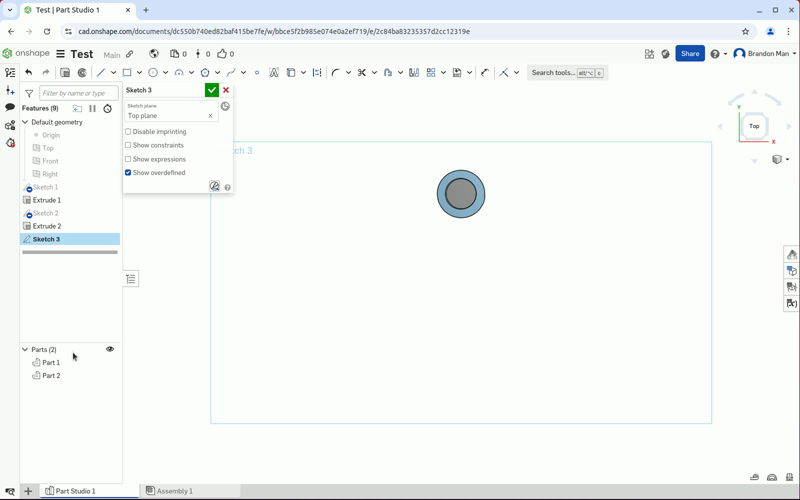
key(y)
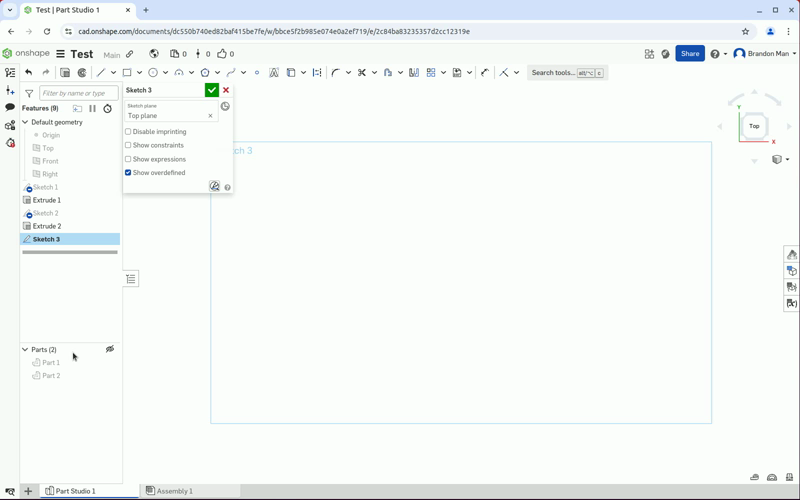
key(l)
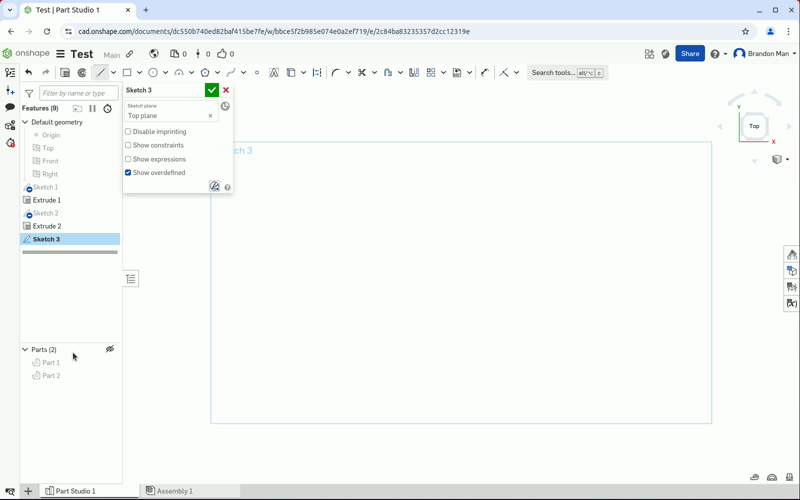
key_down(shift)
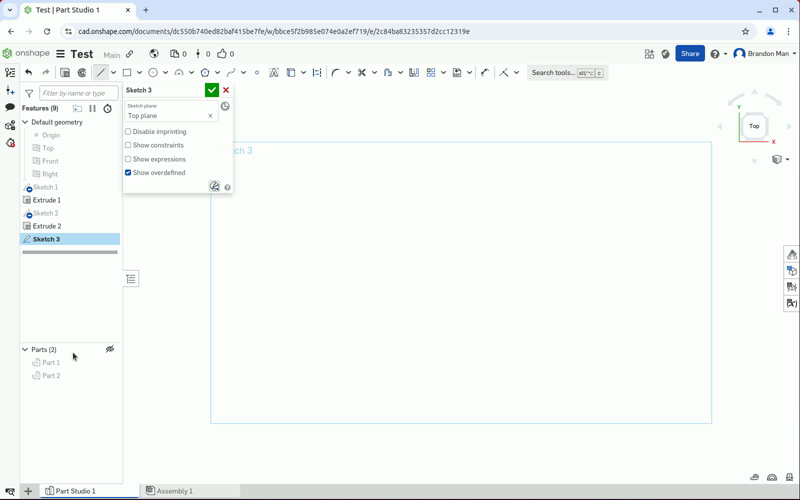
mouse_move(437, 198)
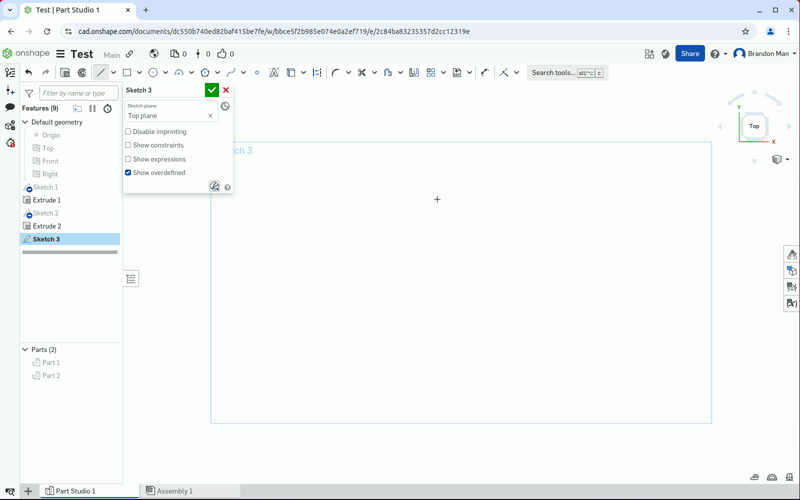
click(437, 198)
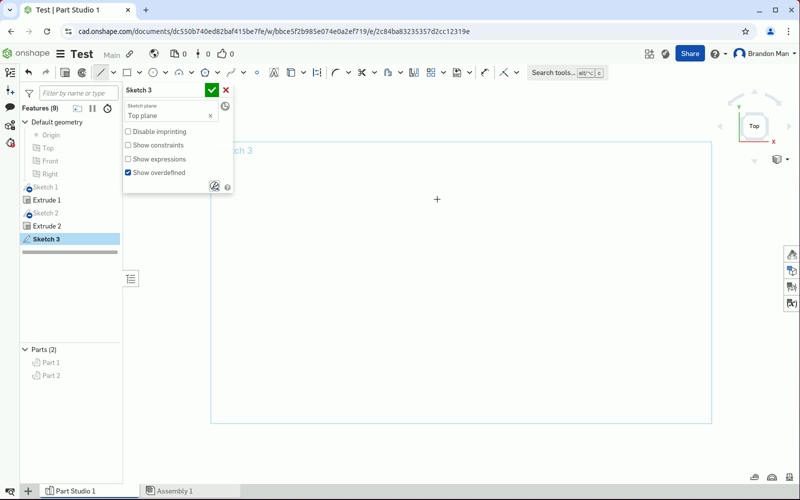
key_up(shift)
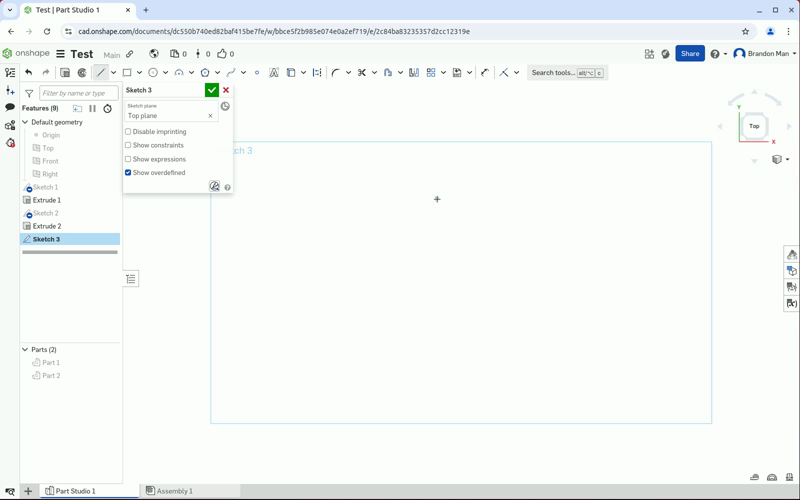
key_down(shift)
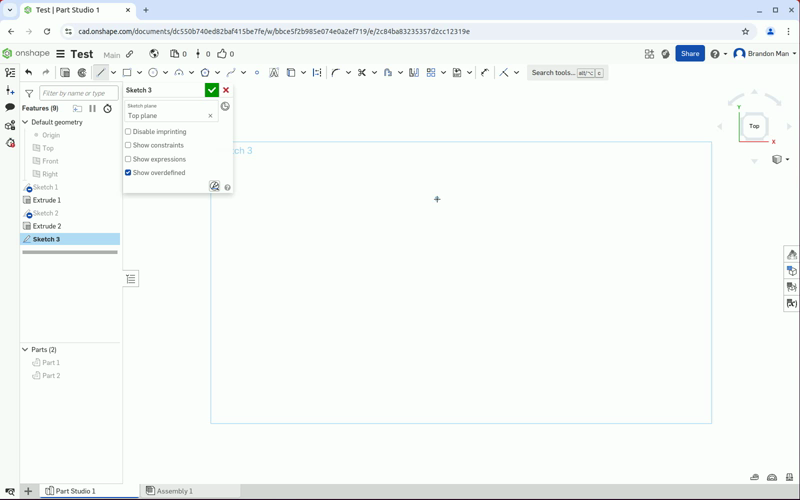
mouse_move(445, 283)
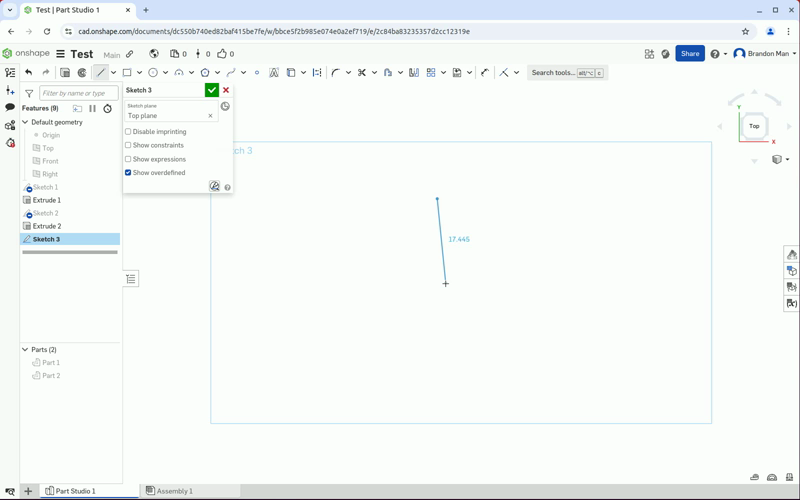
click(445, 283)
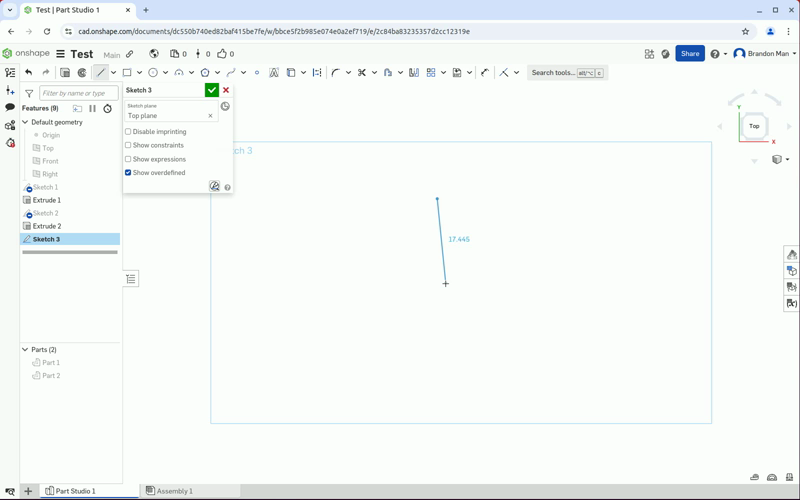
key_up(shift)
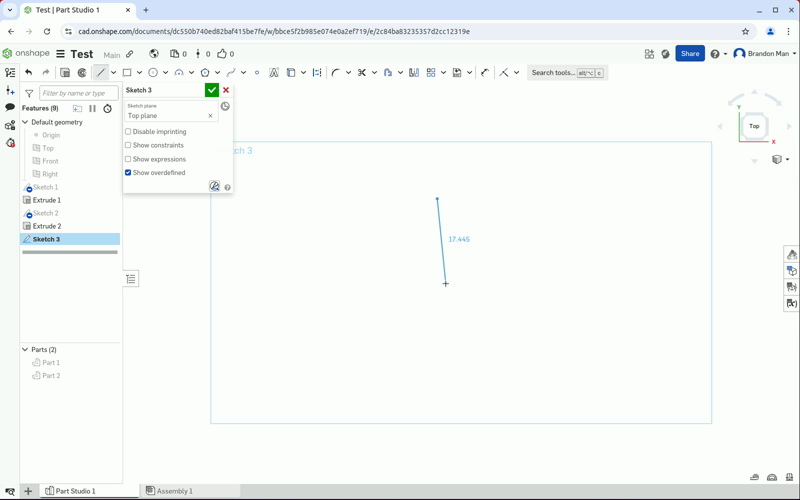
key(esc)
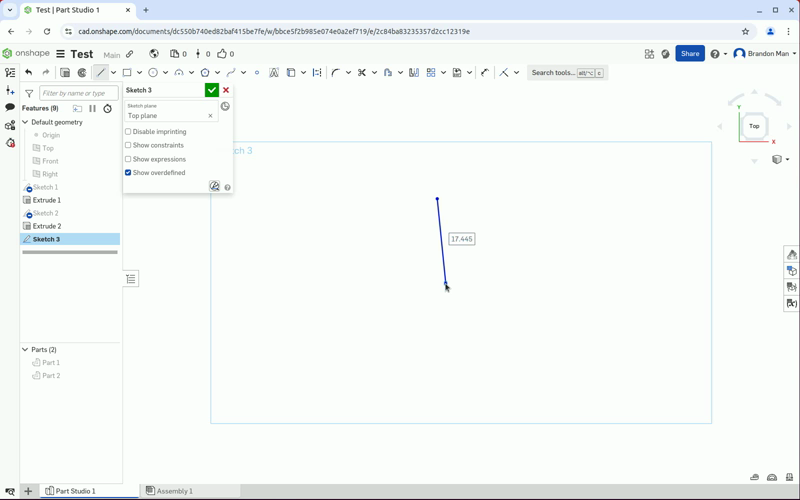
key(a)
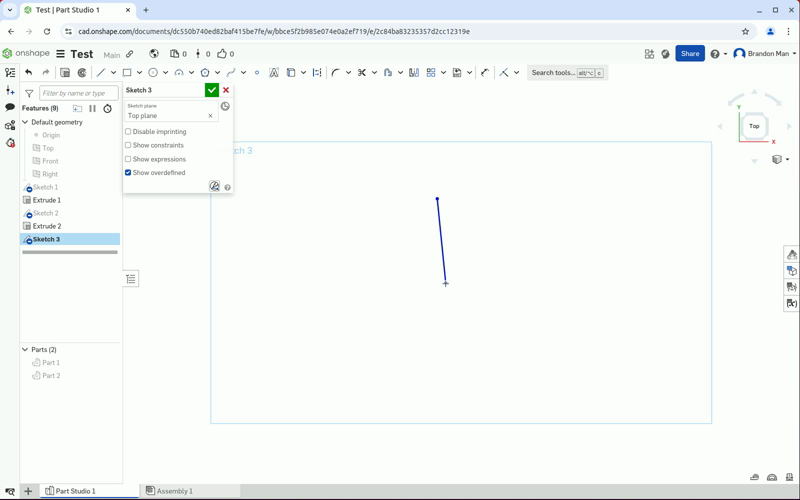
mouse_move(445, 283)
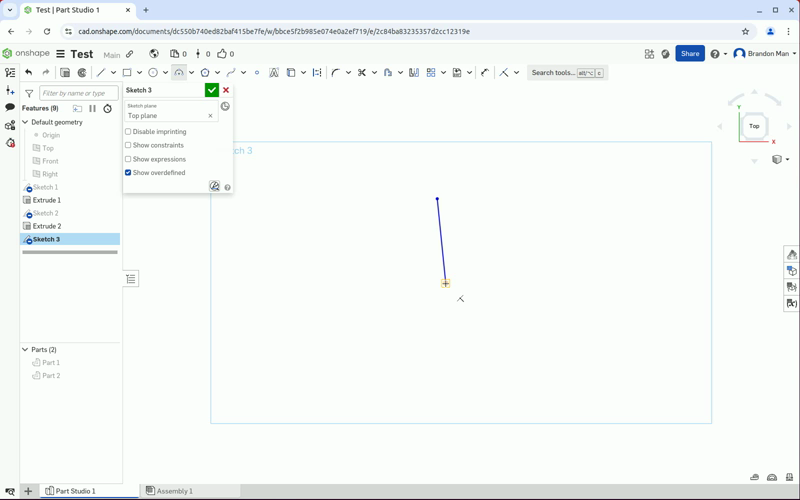
click(445, 283)
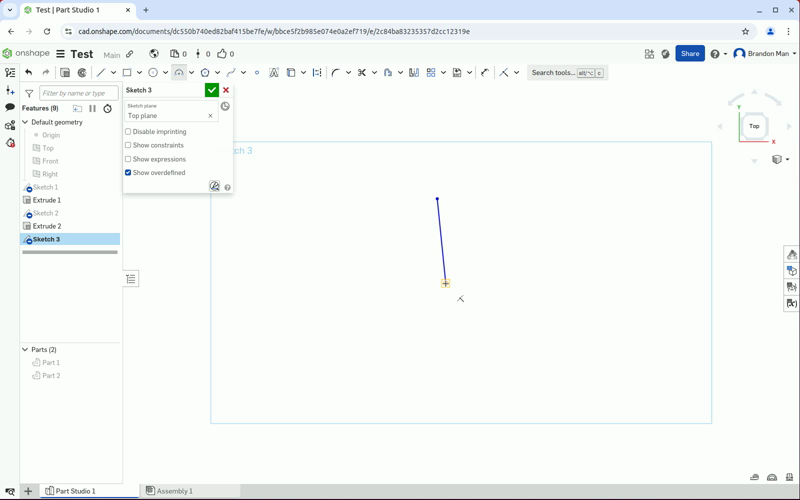
key_down(shift)
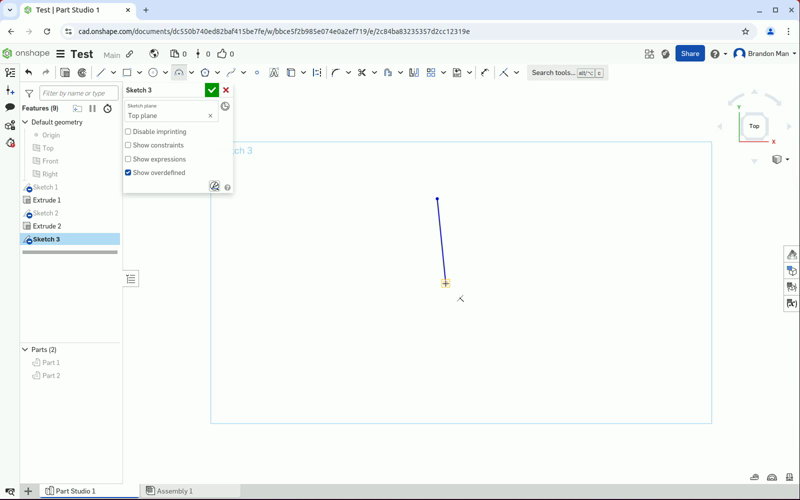
mouse_move(474, 283)
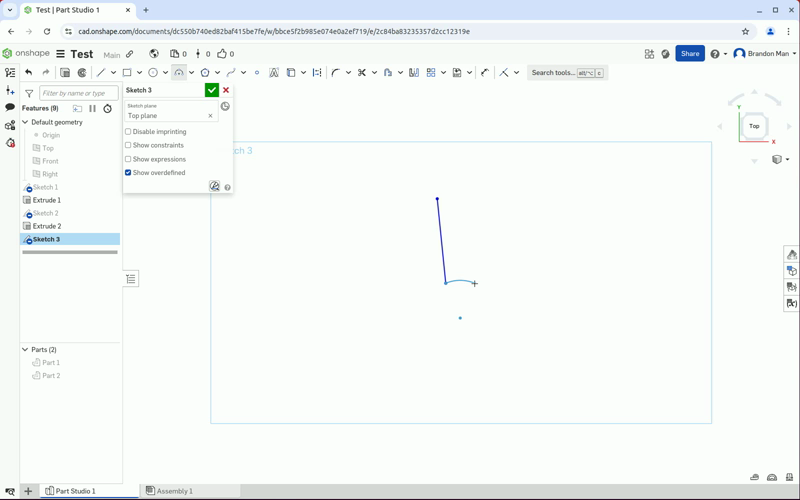
click(474, 283)
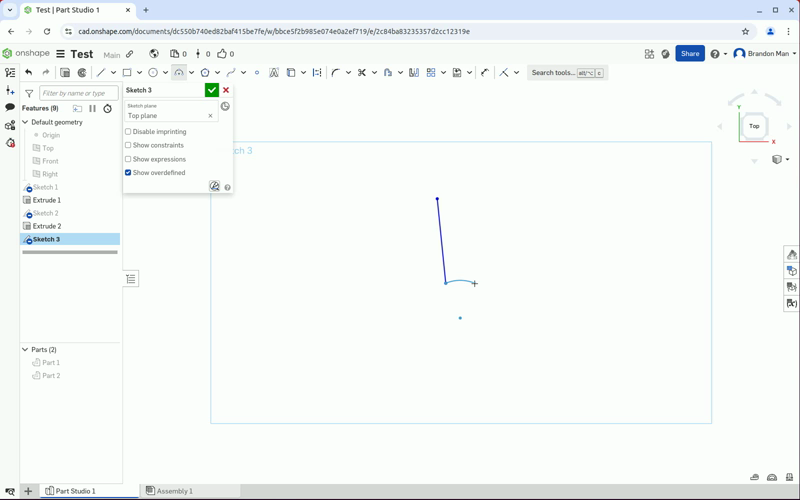
mouse_move(460, 268)
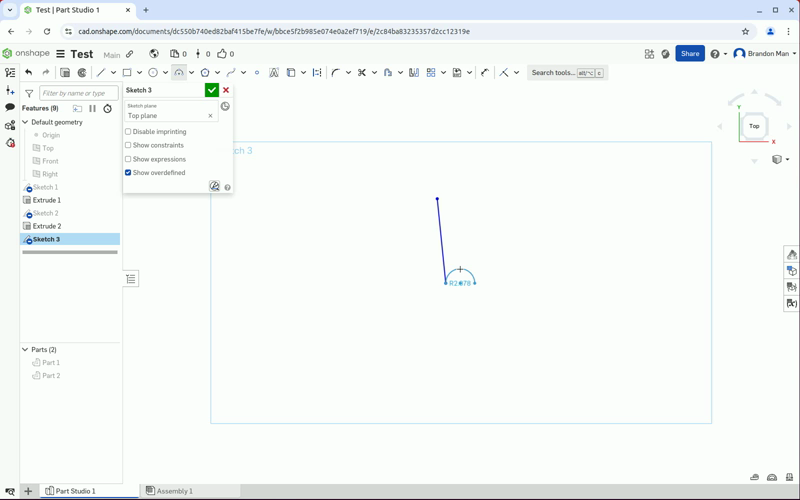
click(460, 268)
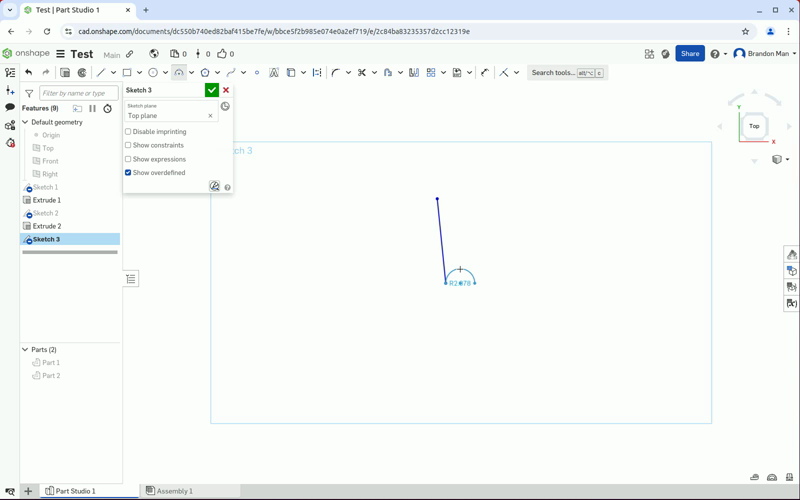
key_up(shift)
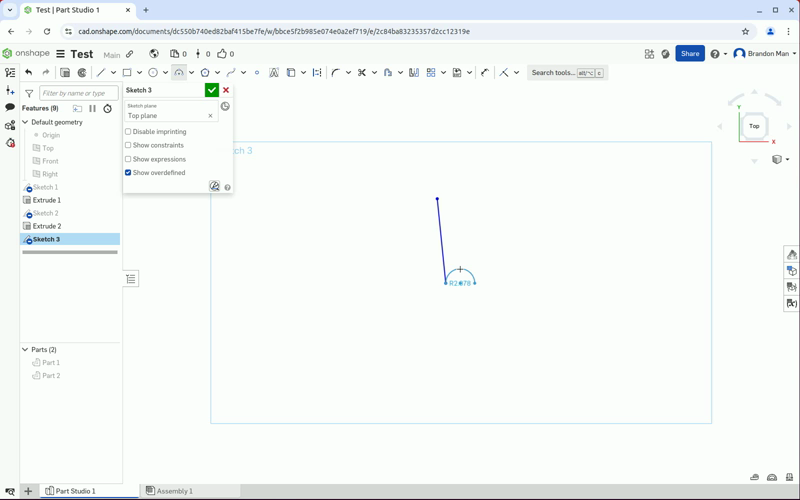
key(esc)
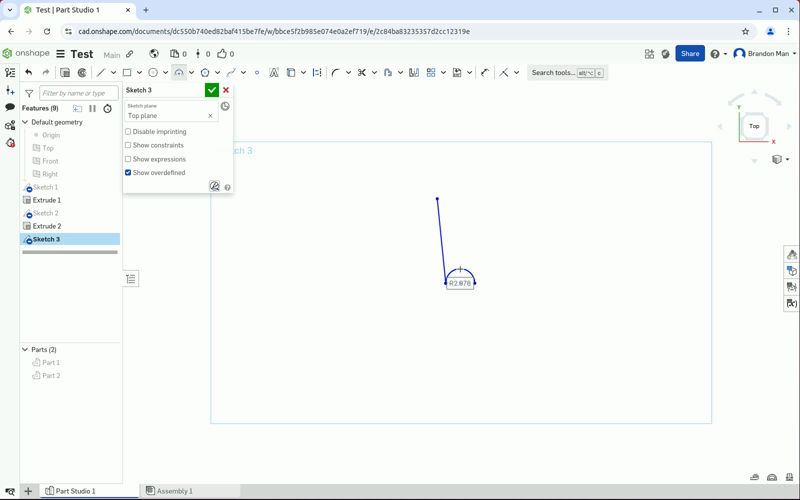
key(l)
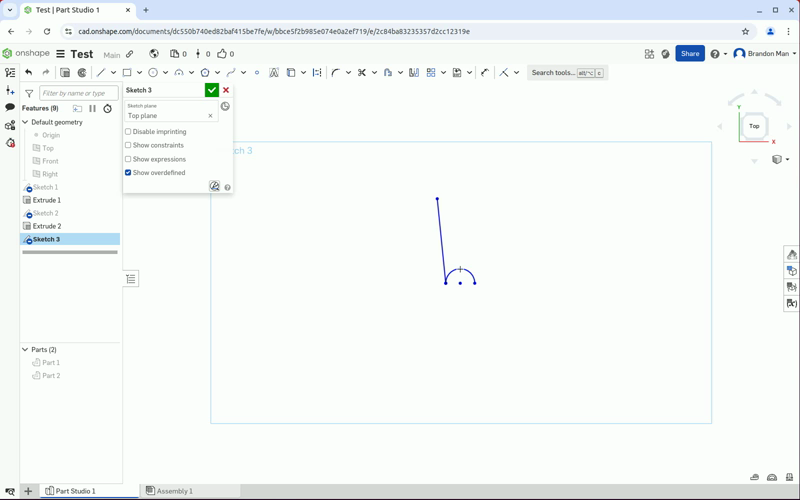
mouse_move(474, 283)
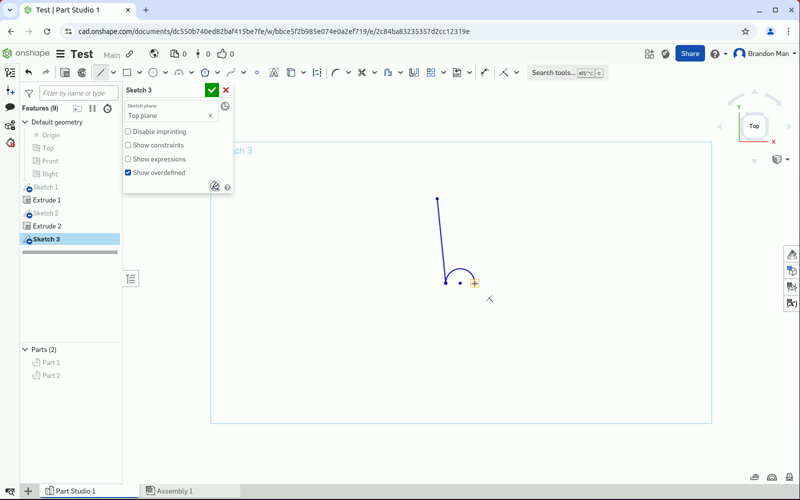
click(474, 283)
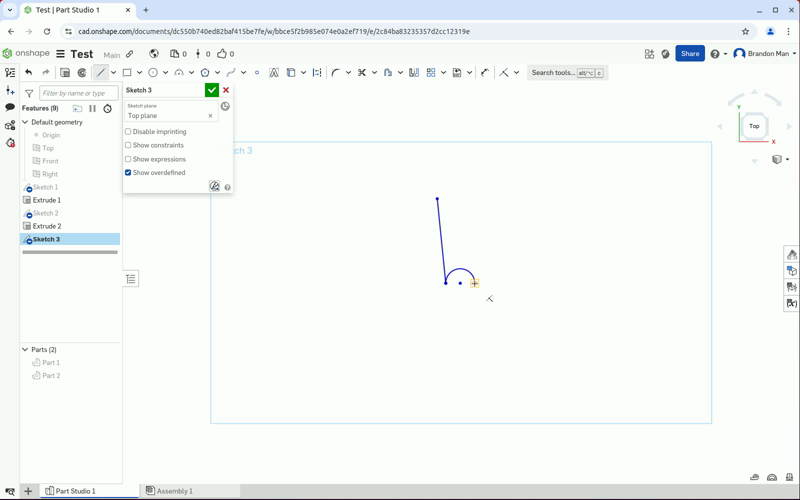
key_down(shift)
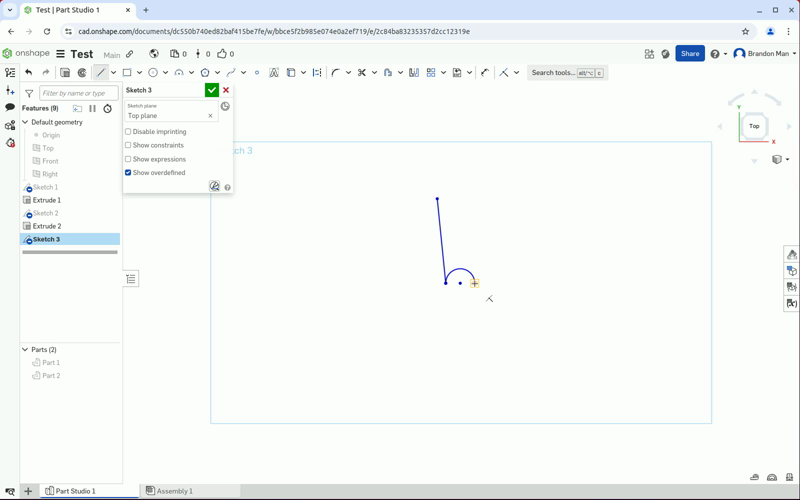
mouse_move(482, 198)
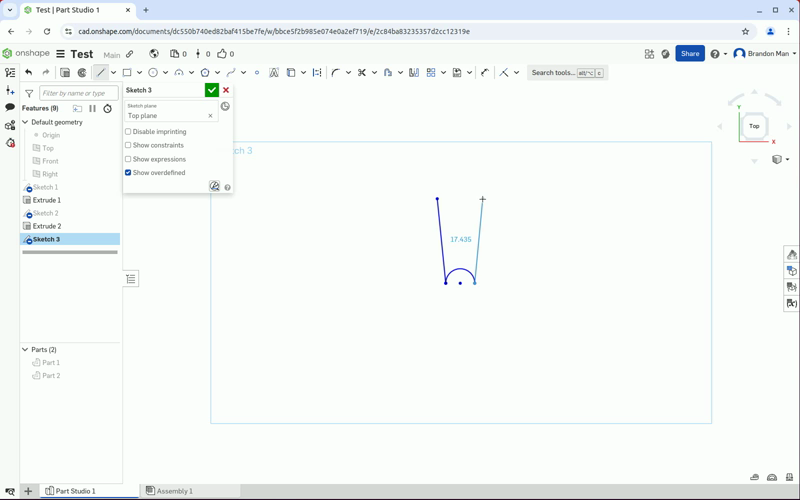
click(482, 198)
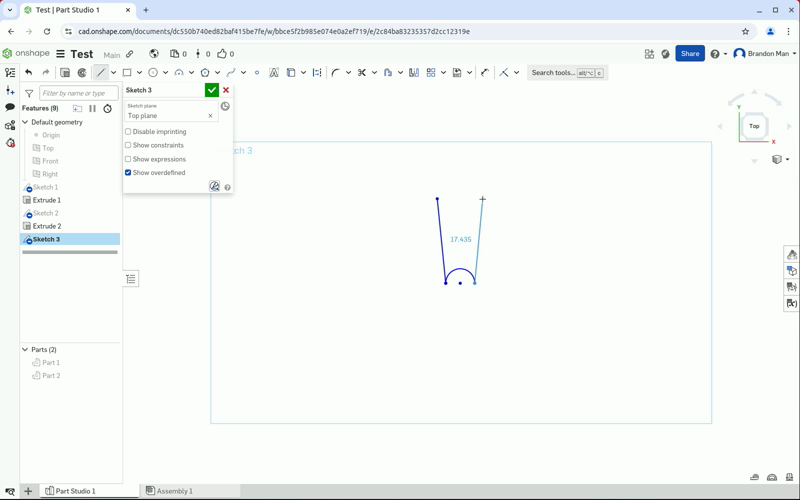
key_up(shift)
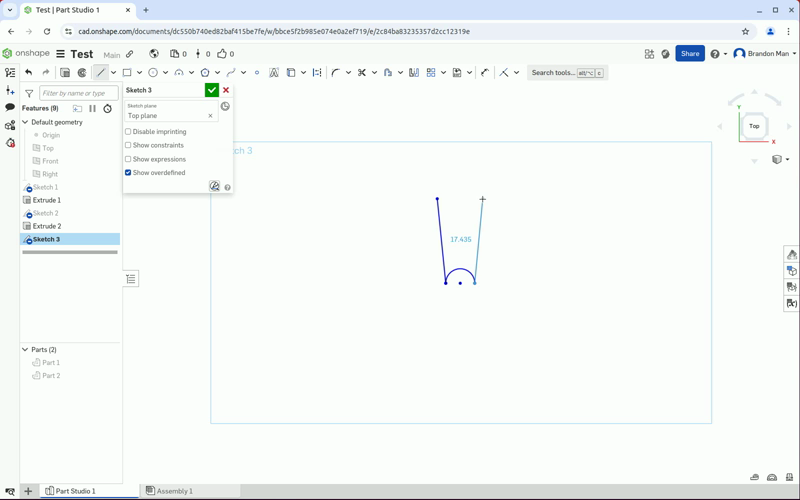
key(esc)
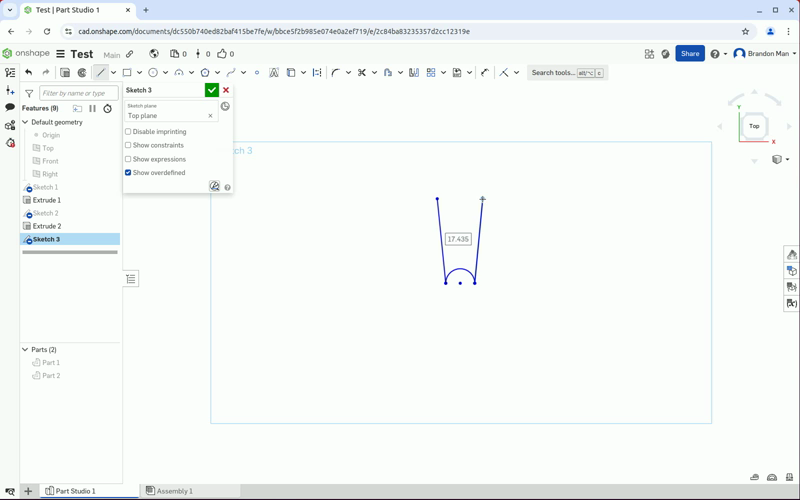
key(a)
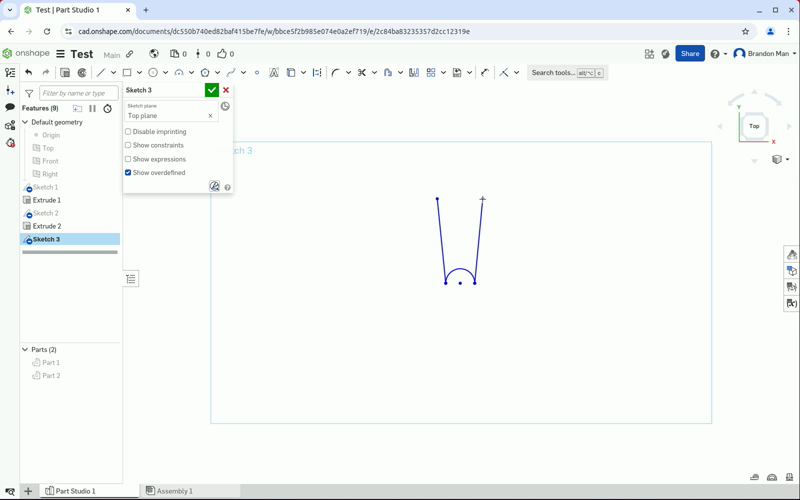
mouse_move(482, 198)
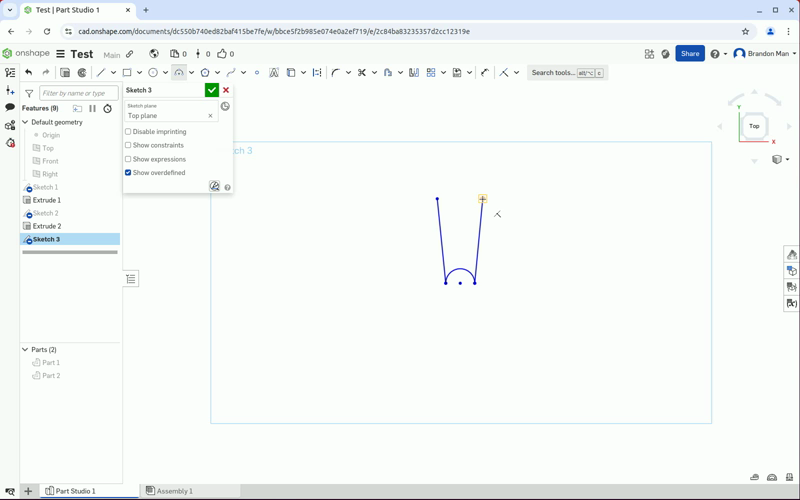
click(482, 198)
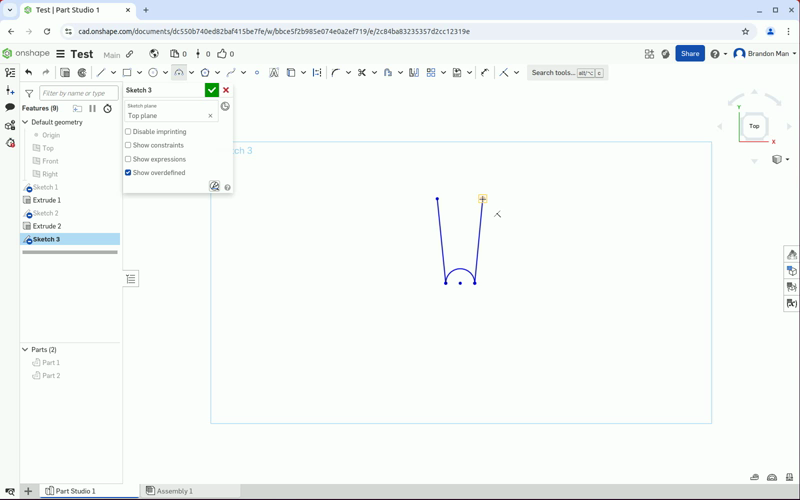
mouse_move(437, 198)
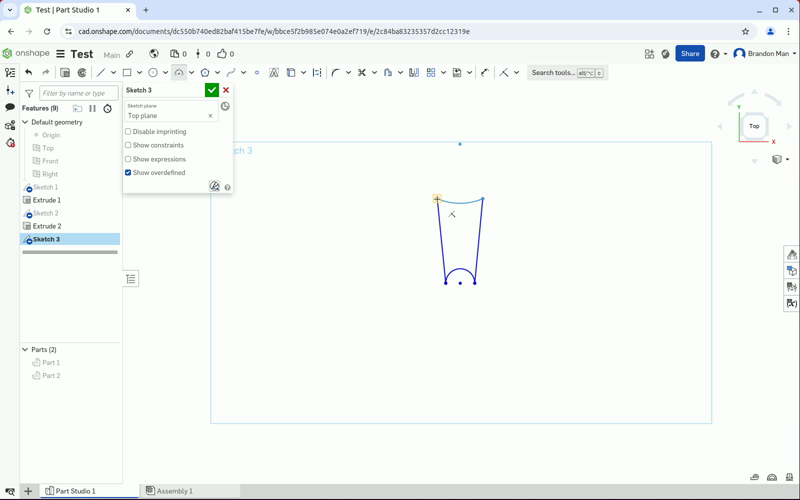
click(437, 198)
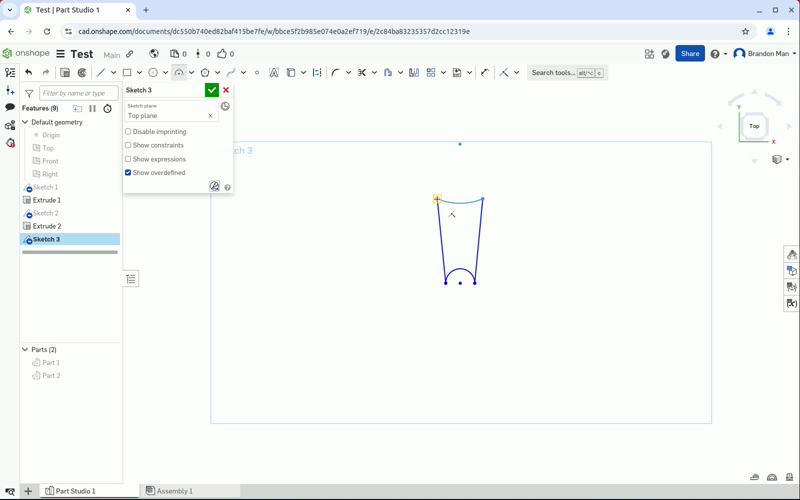
key_down(shift)
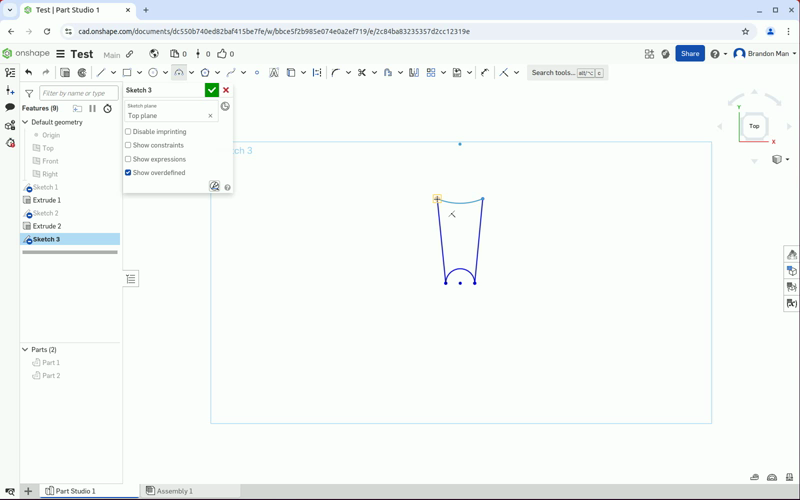
mouse_move(460, 217)
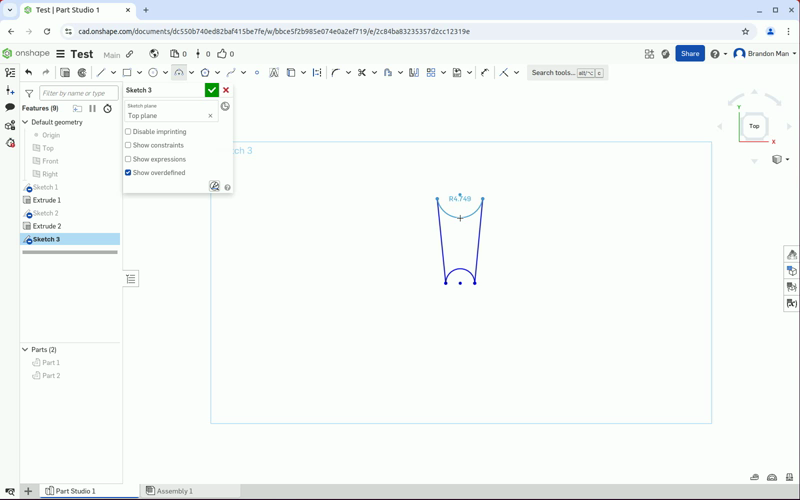
click(460, 217)
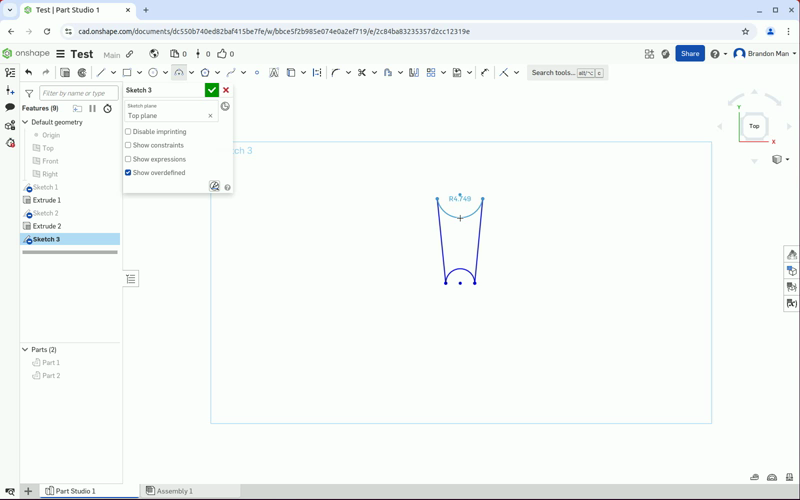
key_up(shift)
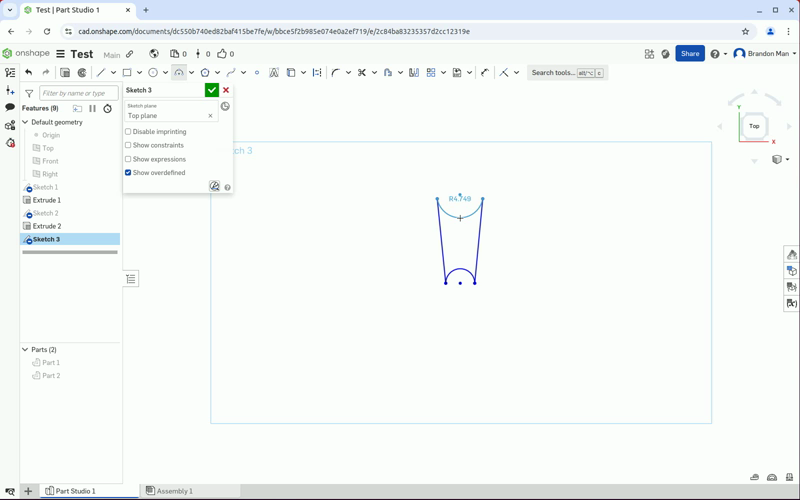
key(esc)
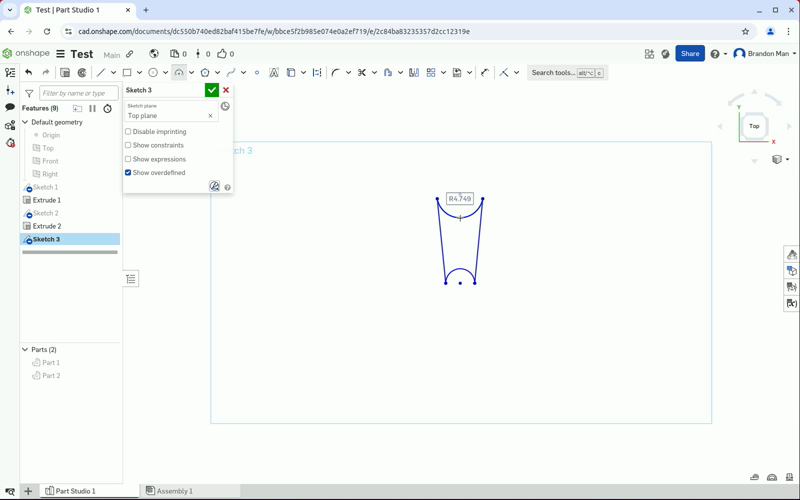
mouse_move(473, 250)
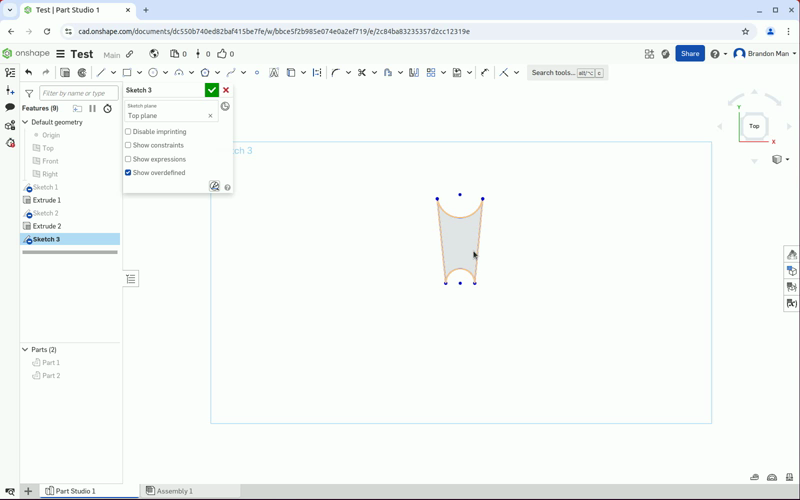
scroll(6)
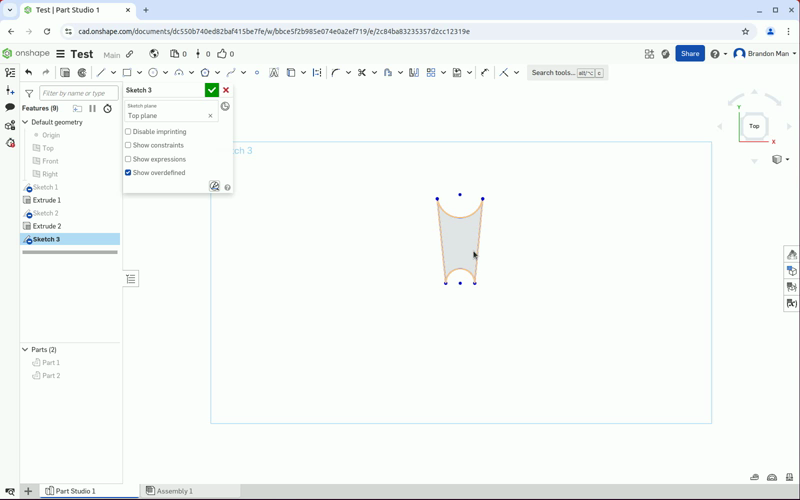
scroll(6)
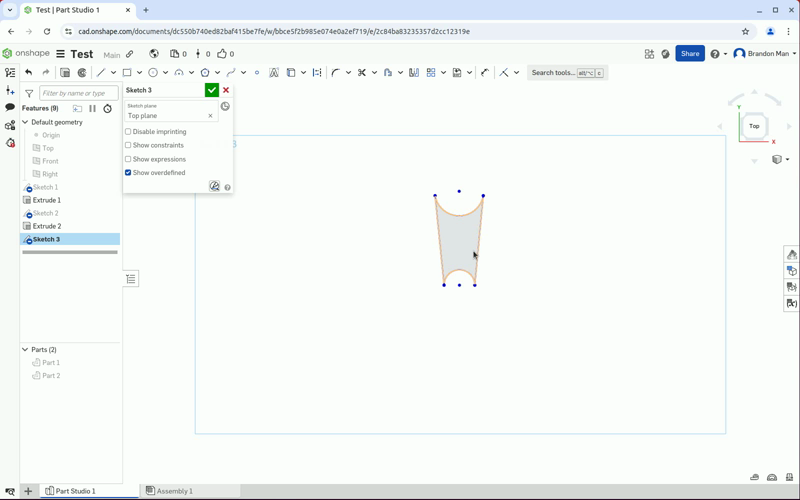
scroll(6)
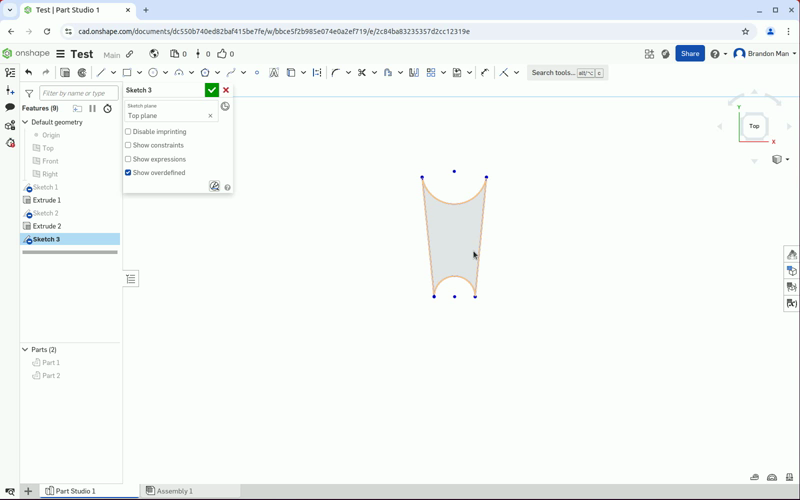
scroll(6)
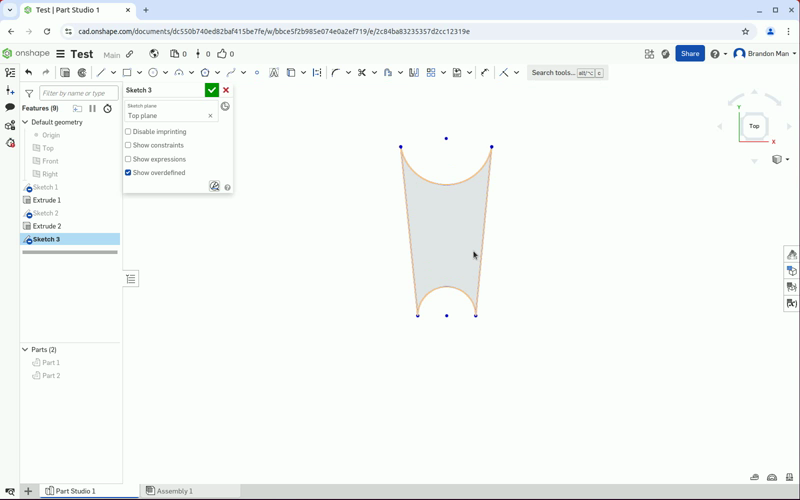
scroll(6)
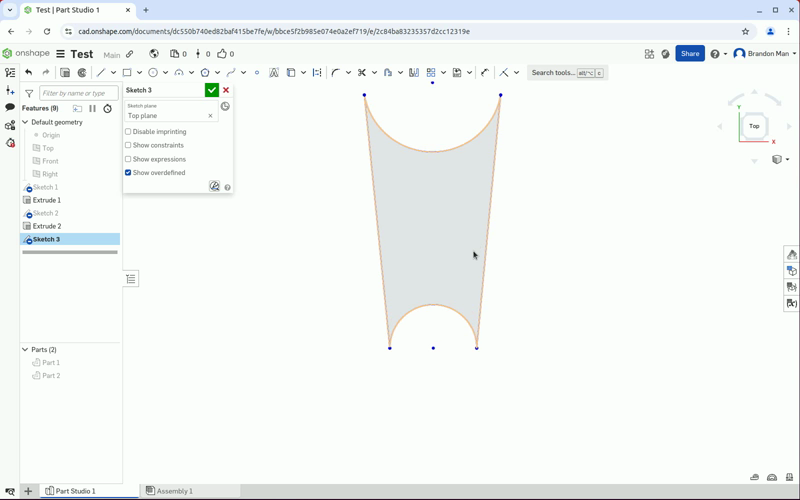
scroll(6)
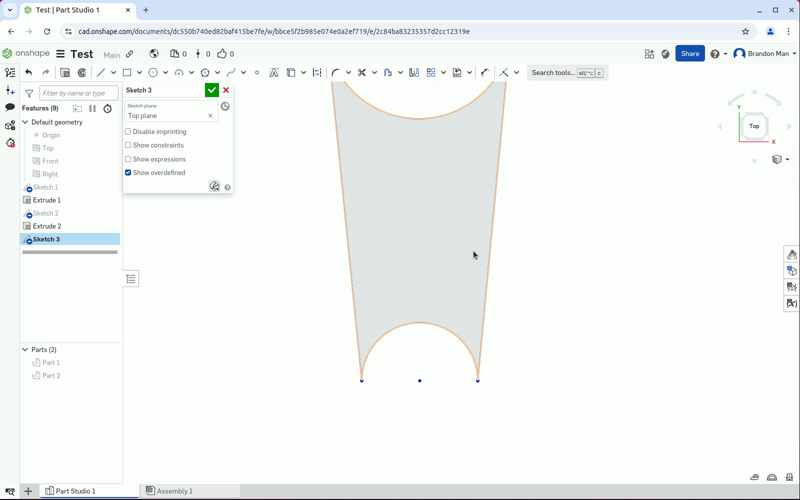
scroll(6)
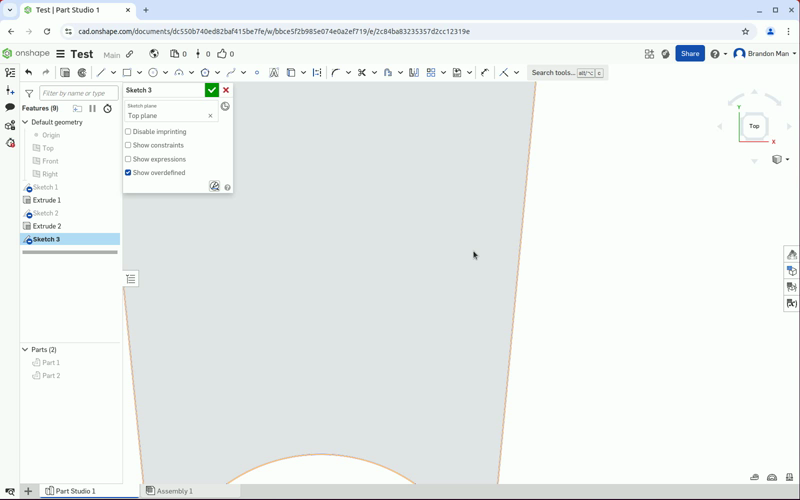
click(473, 250)
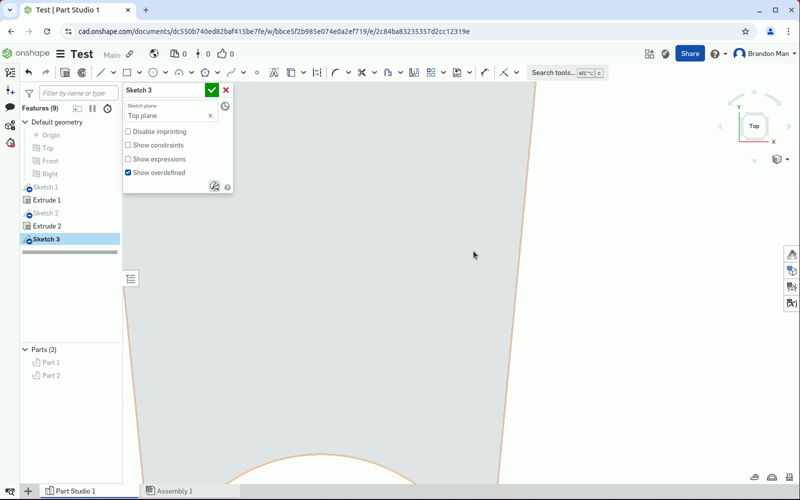
scroll(-6)
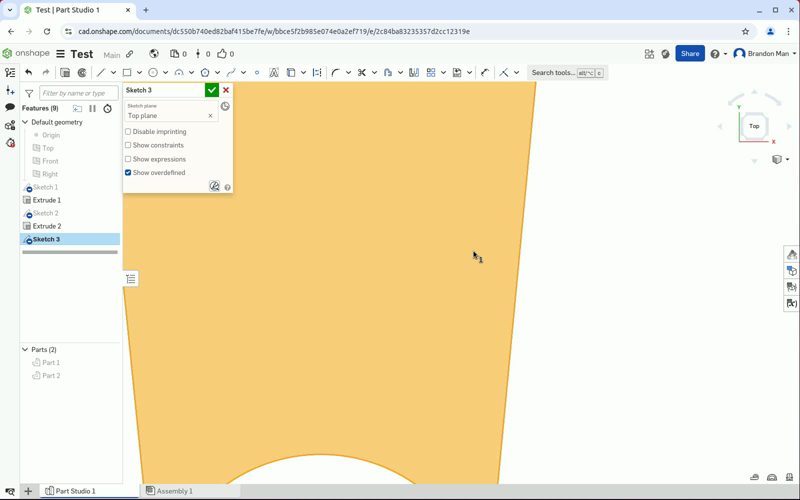
scroll(-6)
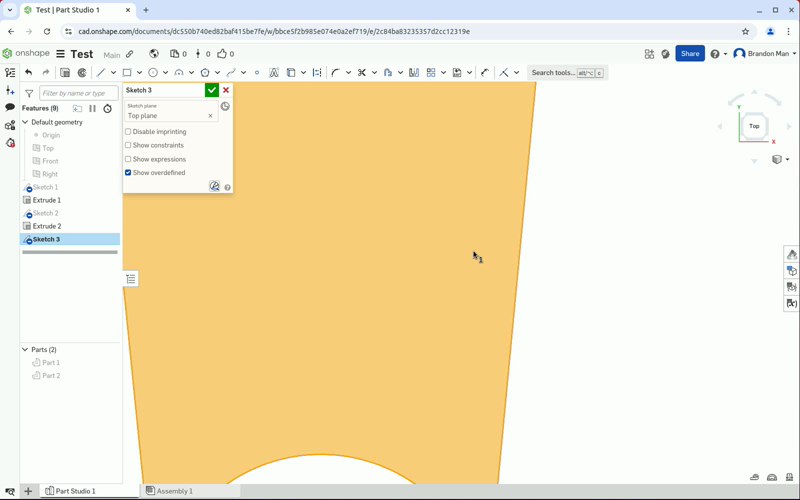
scroll(-6)
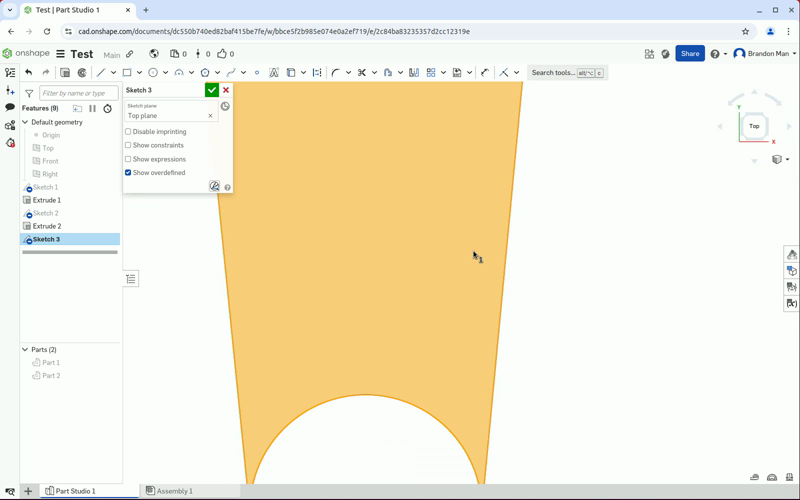
scroll(-6)
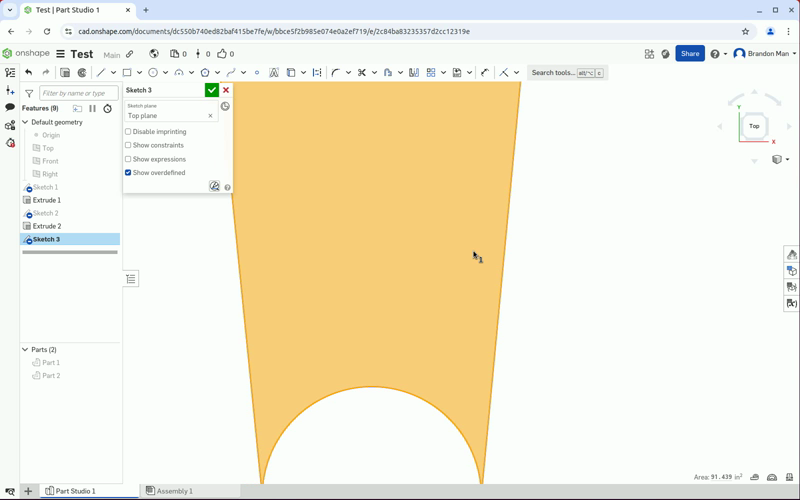
scroll(-6)
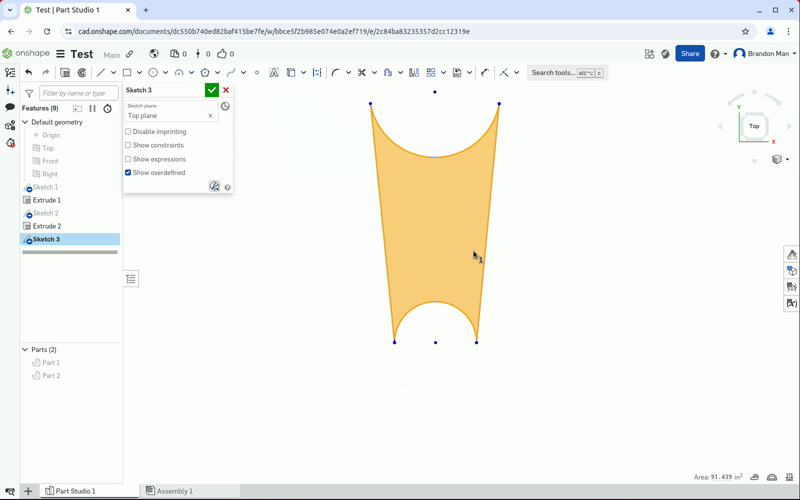
scroll(-6)
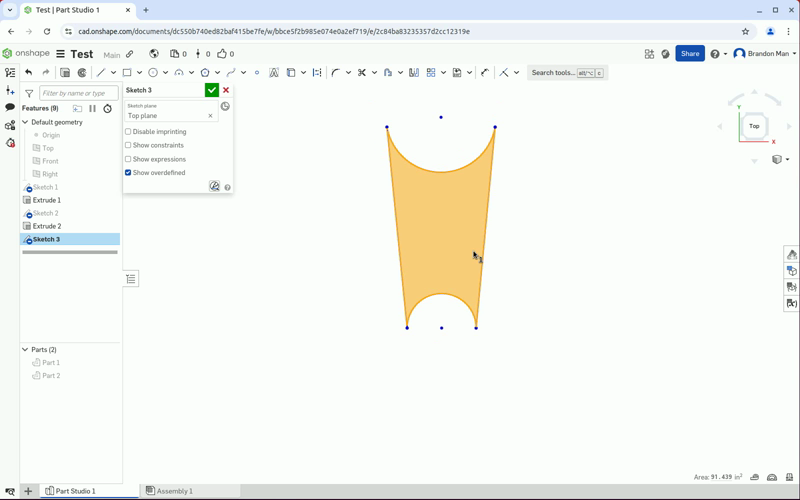
scroll(-6)
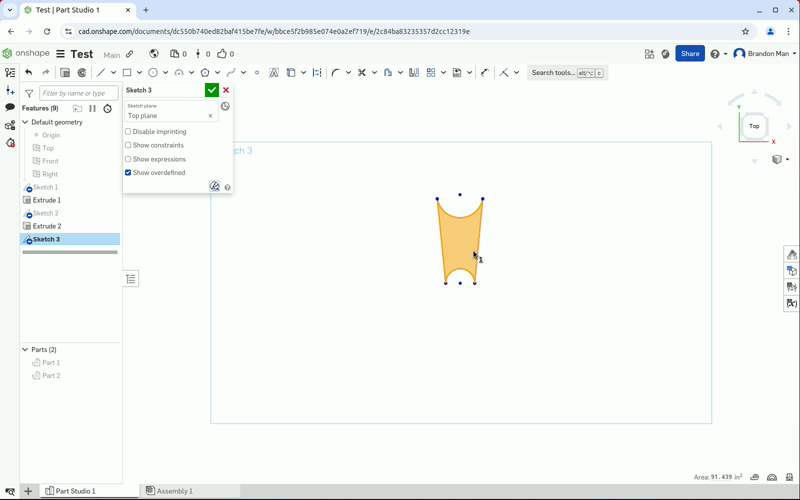
mouse_move(73, 352)
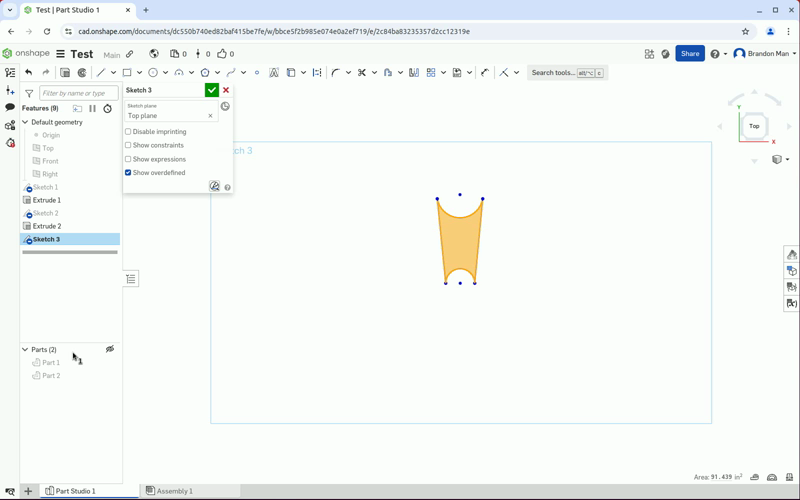
key(shift+y)
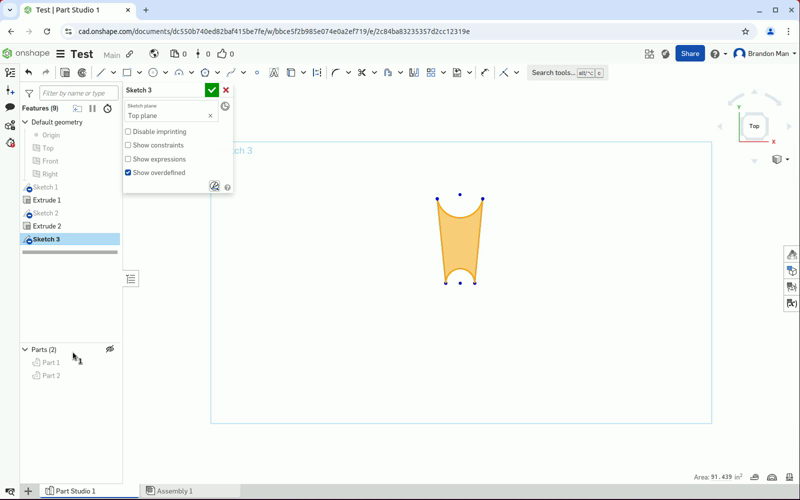
key(shift+e)
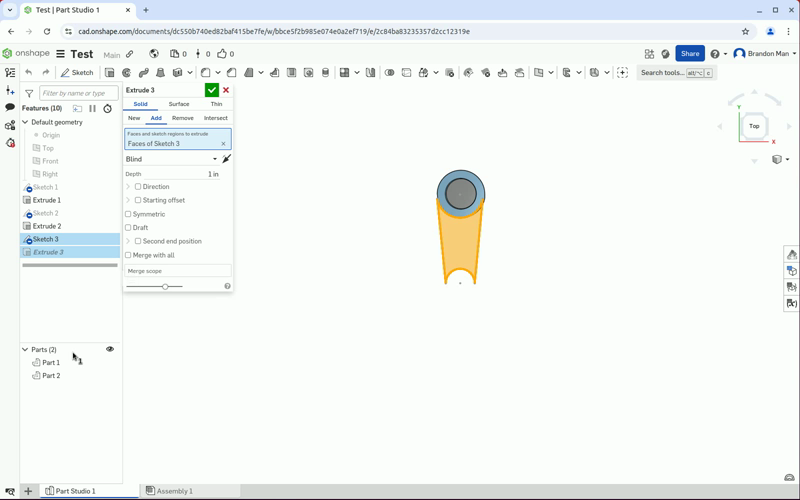
mouse_move(143, 106)
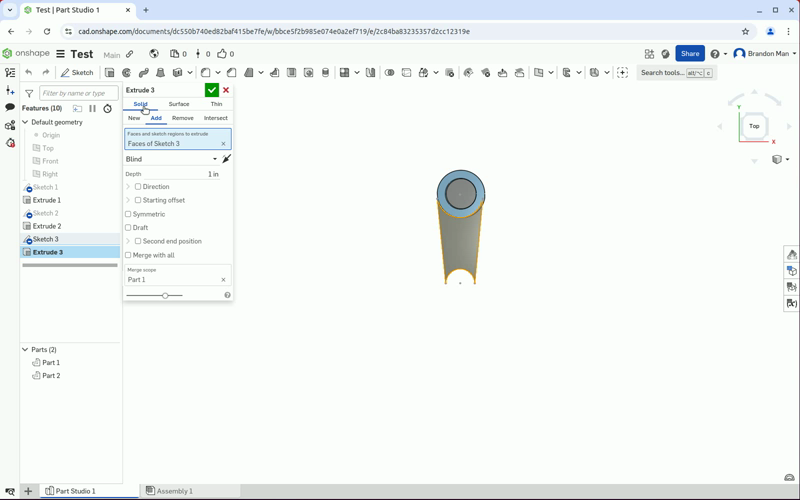
click(143, 106)
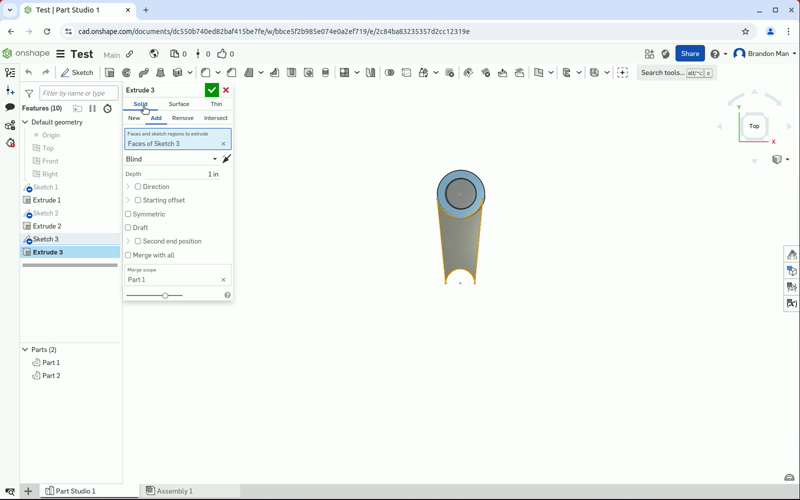
mouse_move(137, 120)
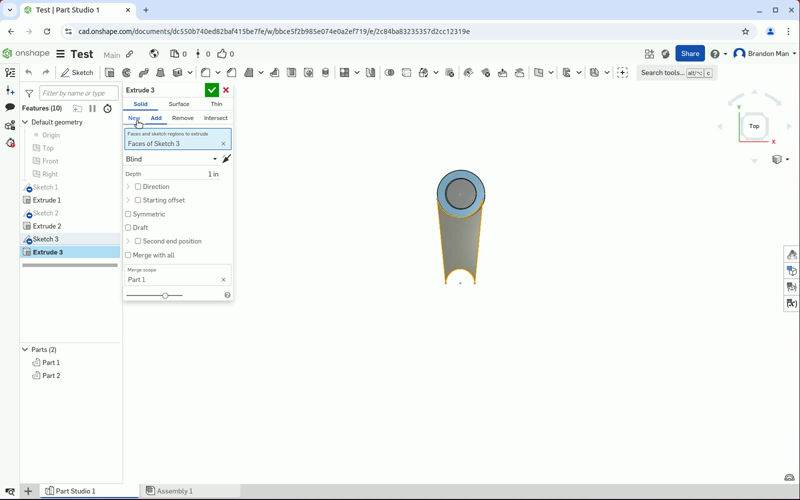
click(137, 120)
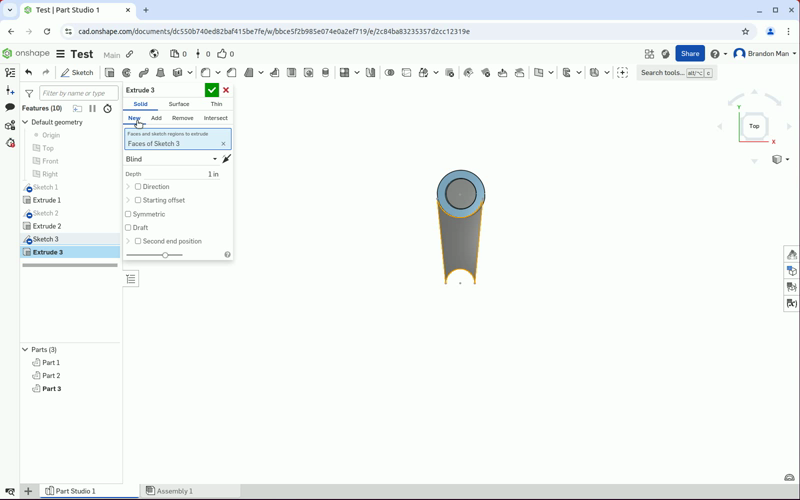
key(tab, 4)
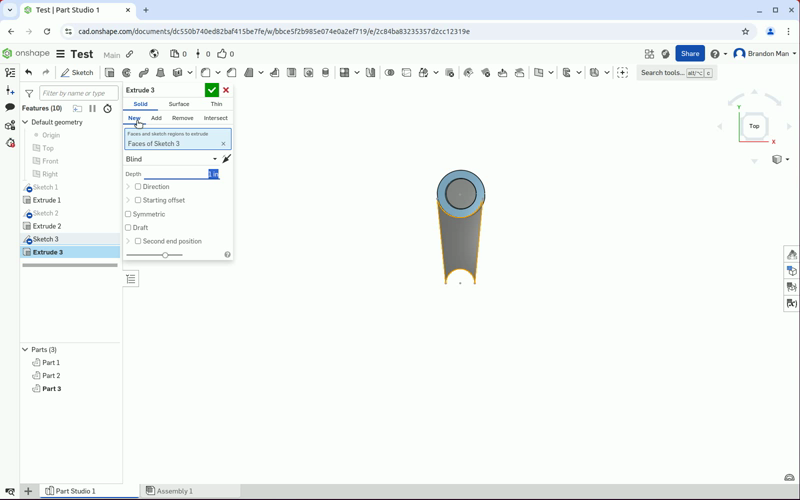
text(3.129)
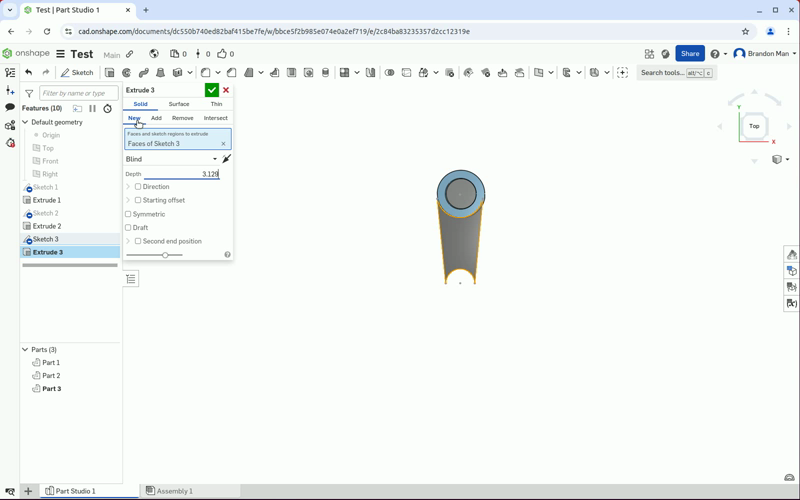
key(enter)
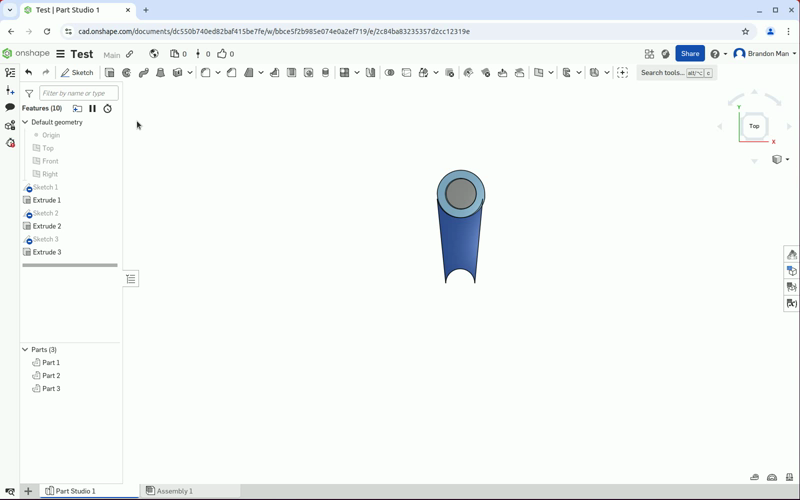
key(shift+h)
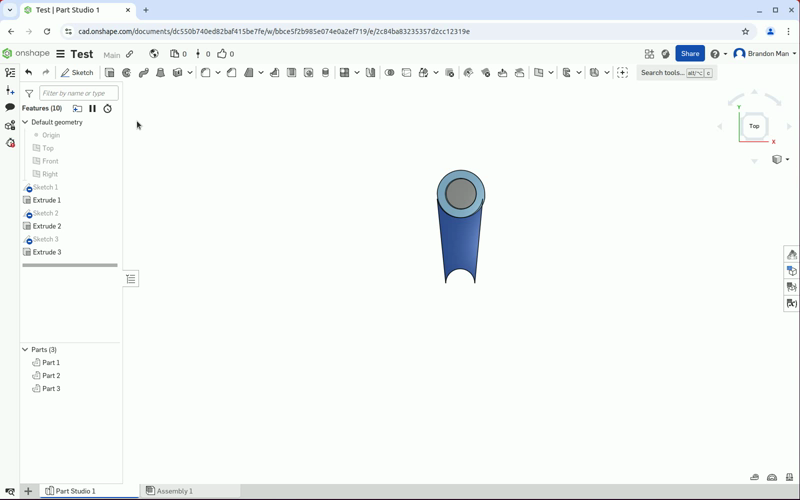
key(shift+h)
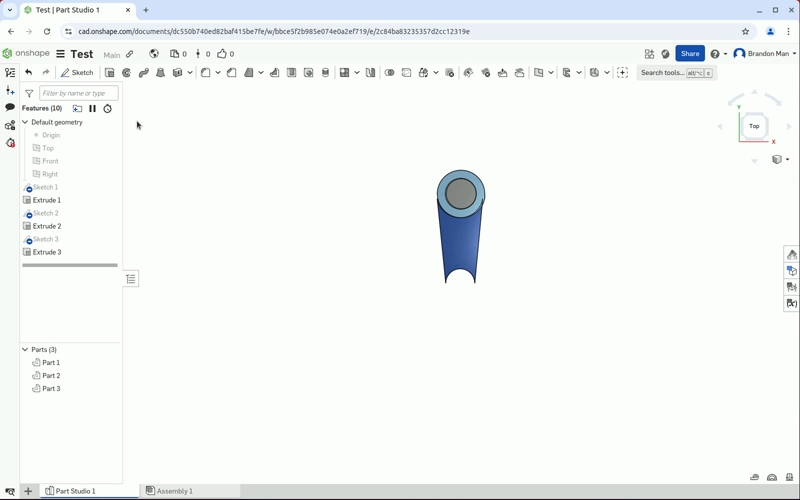
mouse_move(73, 189)
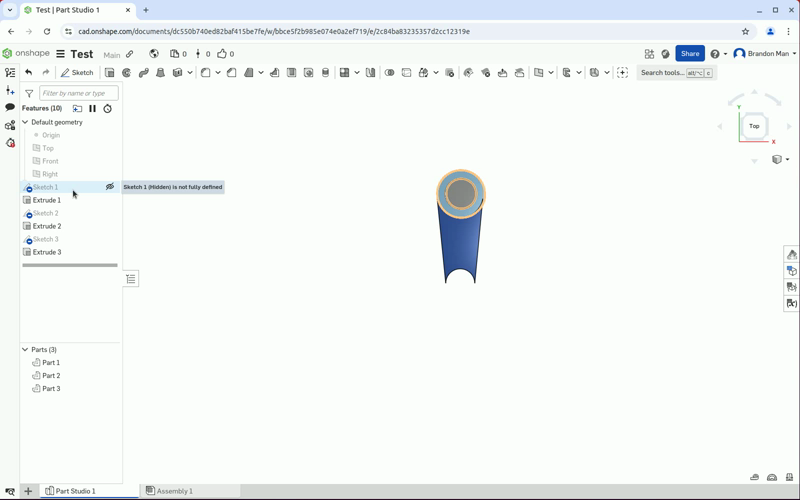
click(73, 189)
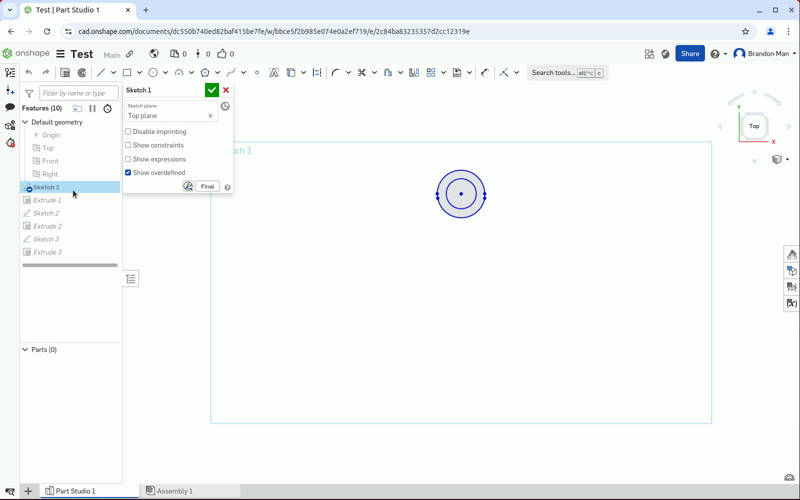
mouse_move(229, 92)
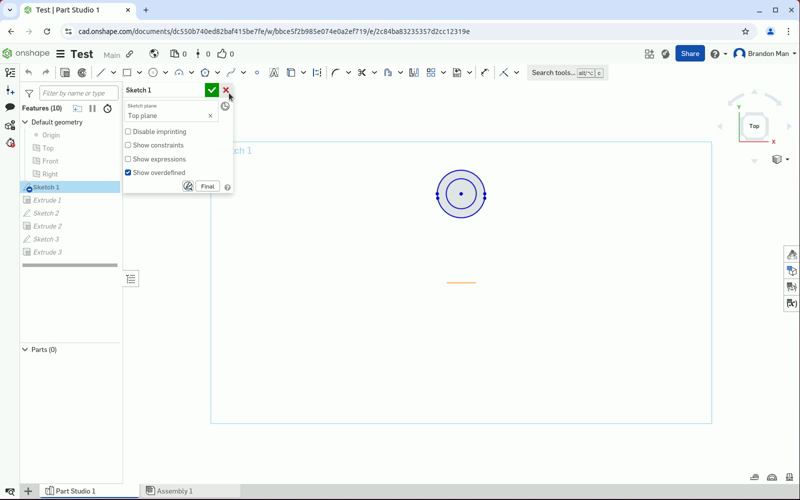
click(229, 92)
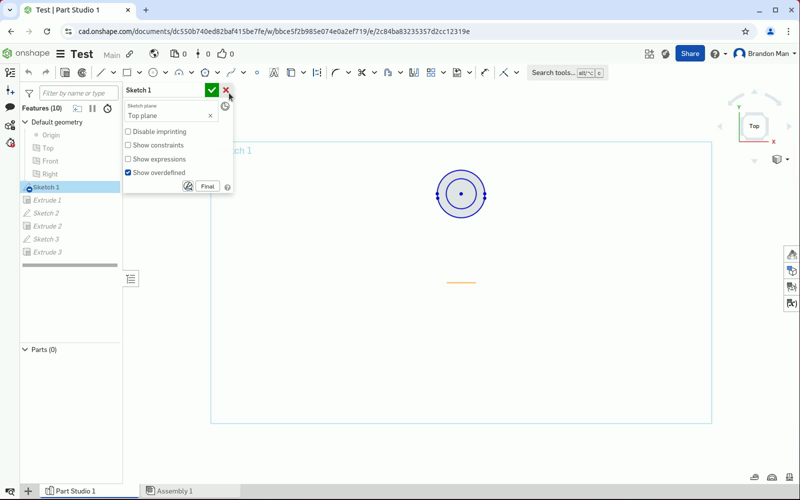
key(shift+s)
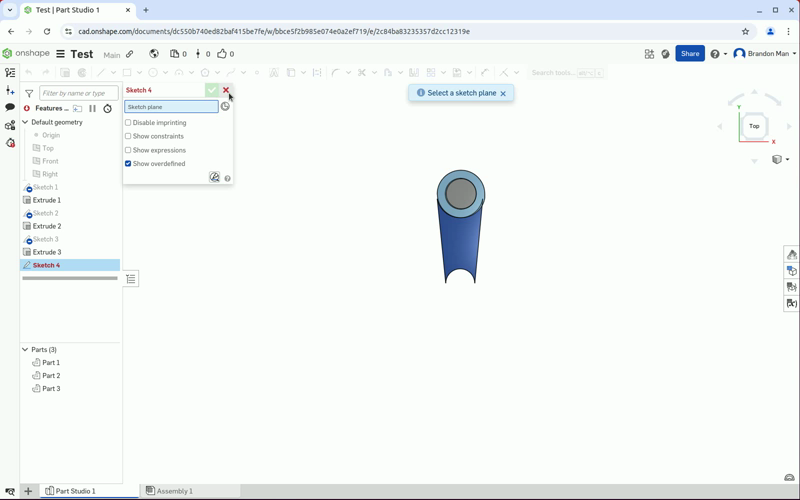
mouse_move(73, 150)
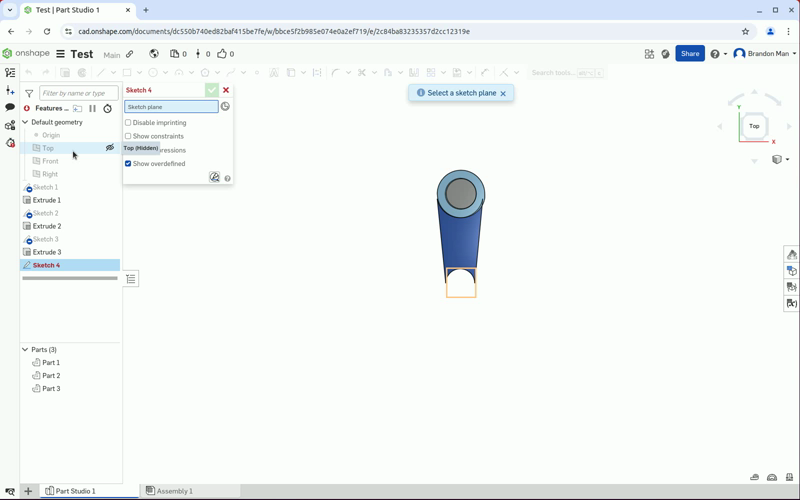
click(73, 150)
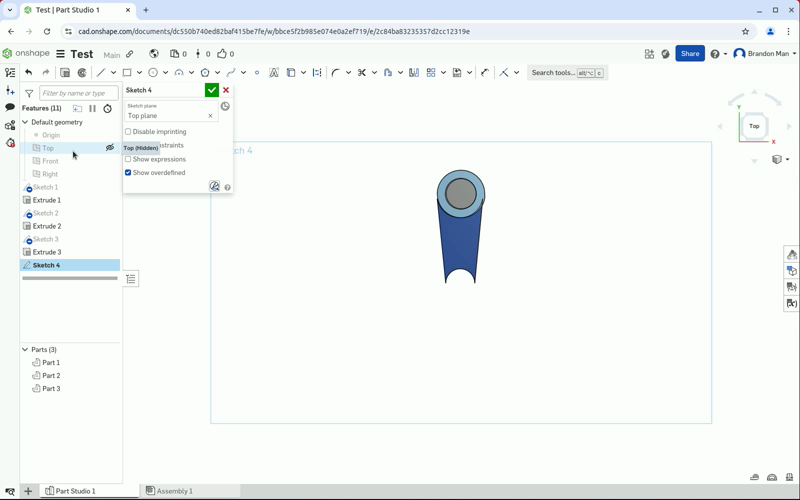
mouse_move(73, 352)
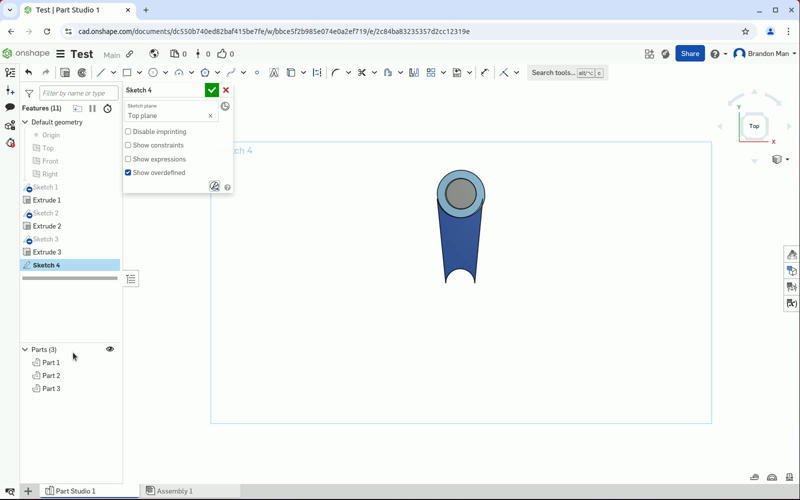
key(y)
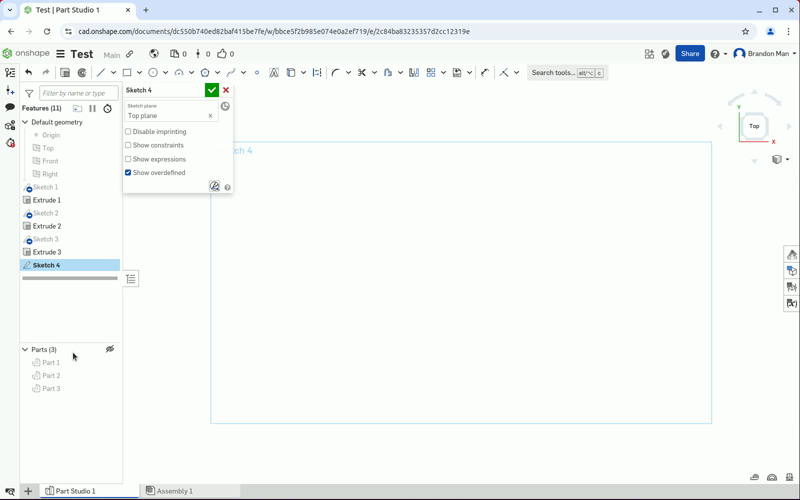
key(c)
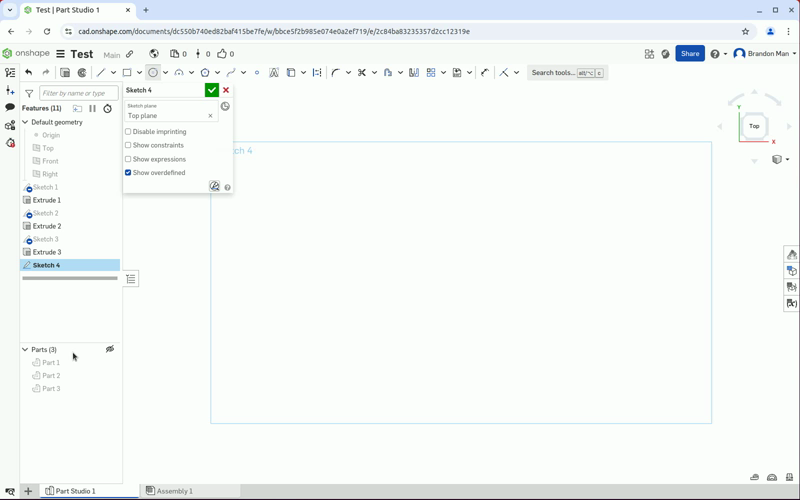
key_down(shift)
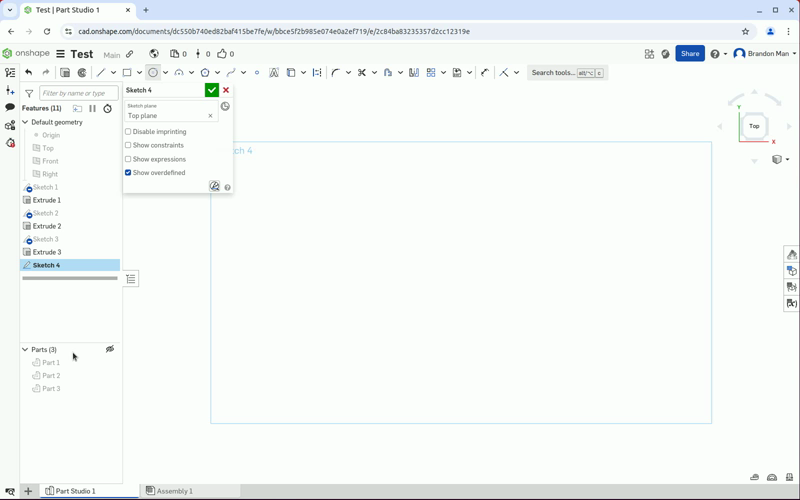
mouse_move(461, 282)
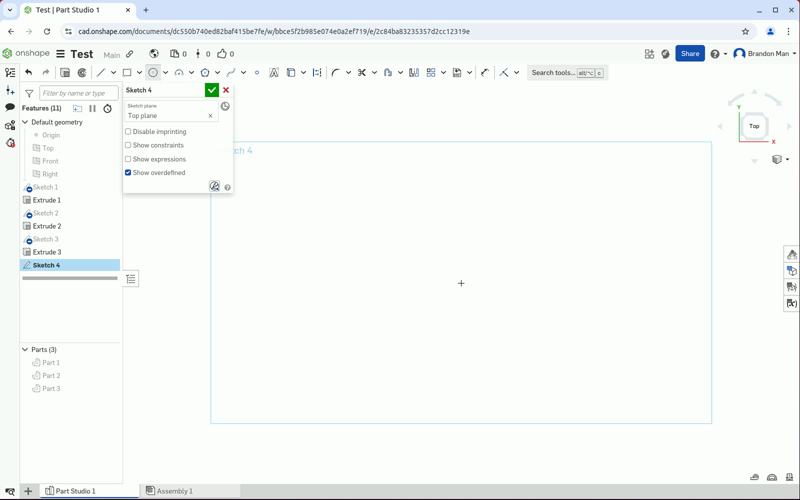
click(461, 282)
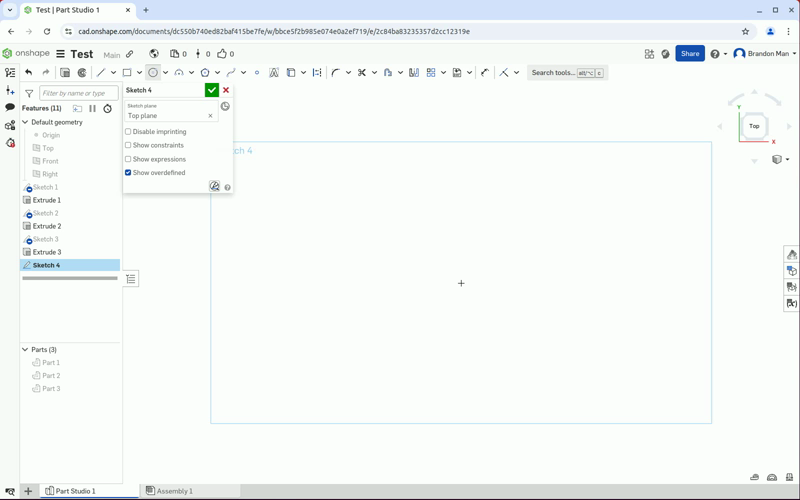
key_up(shift)
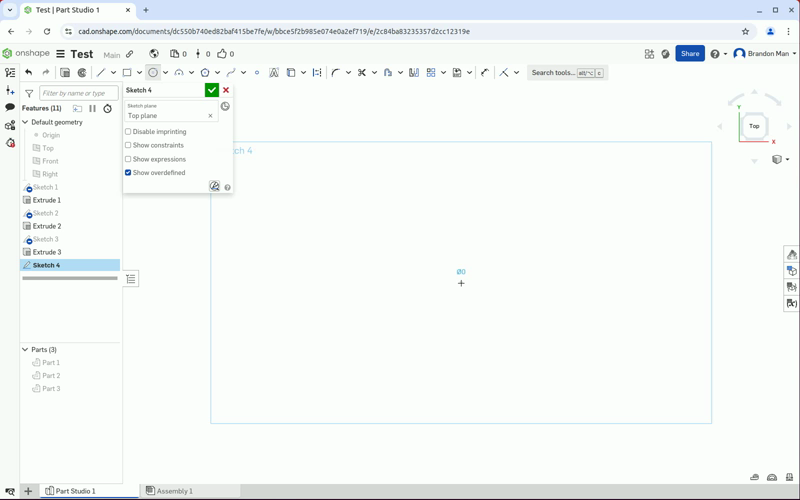
mouse_move(470, 282)
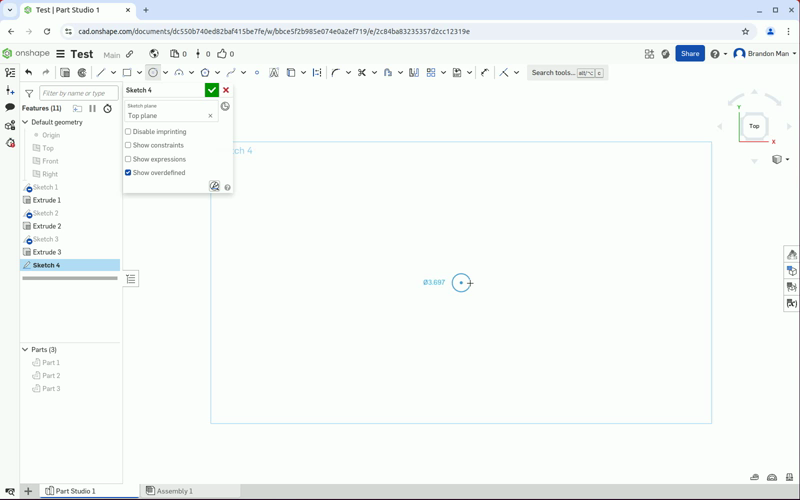
click(470, 282)
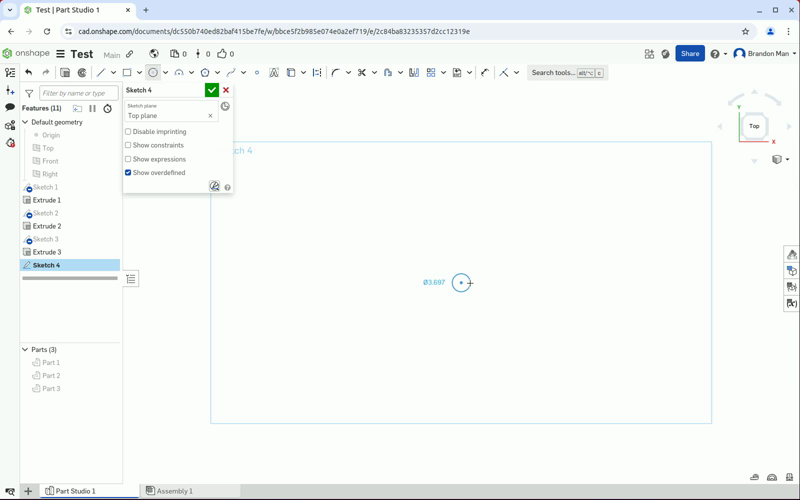
key(esc)
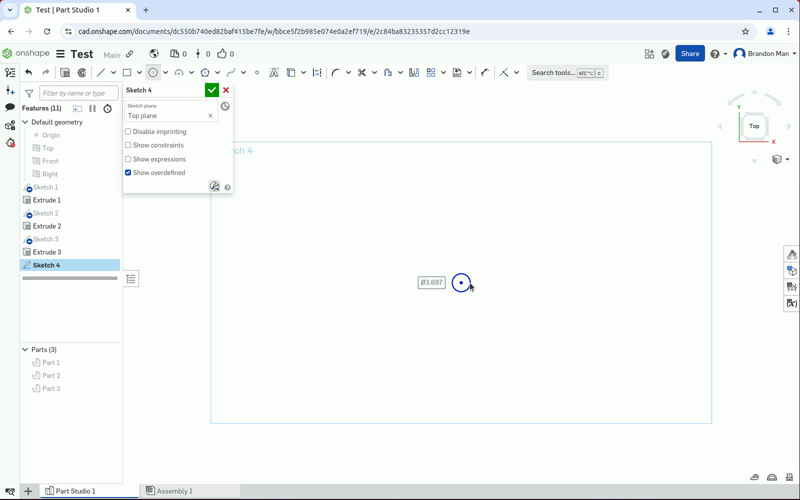
mouse_move(462, 283)
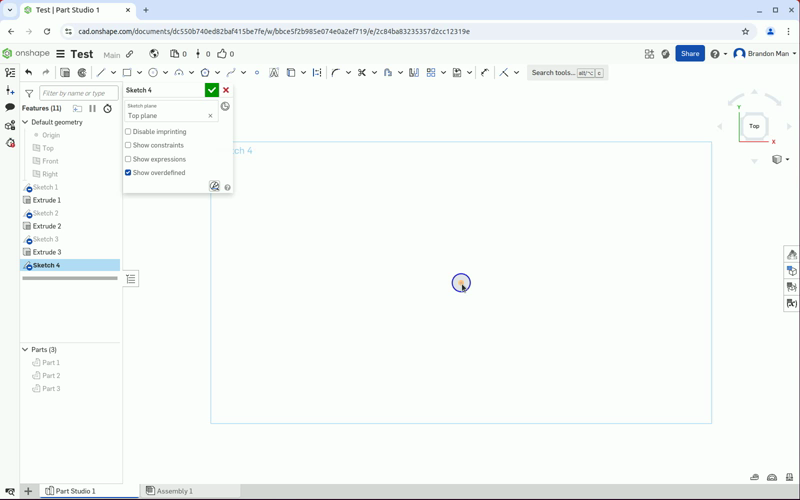
scroll(6)
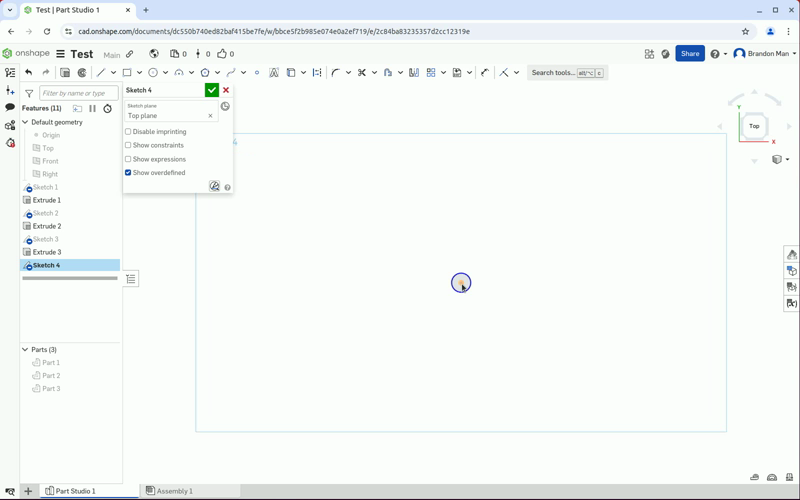
scroll(6)
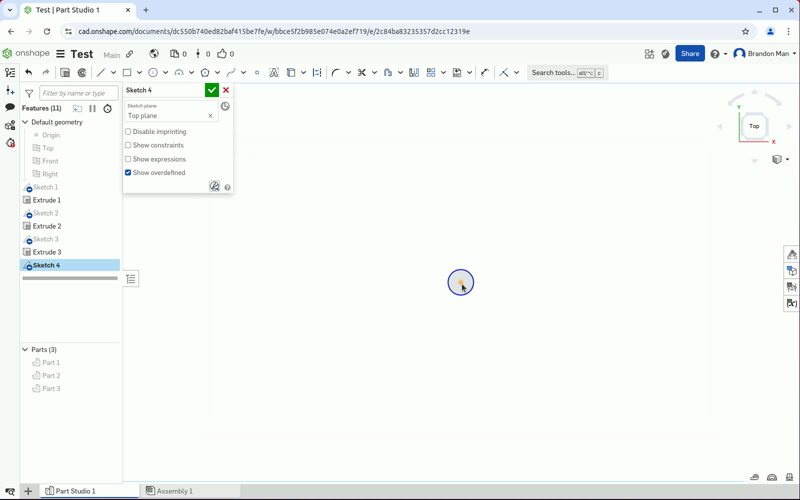
scroll(6)
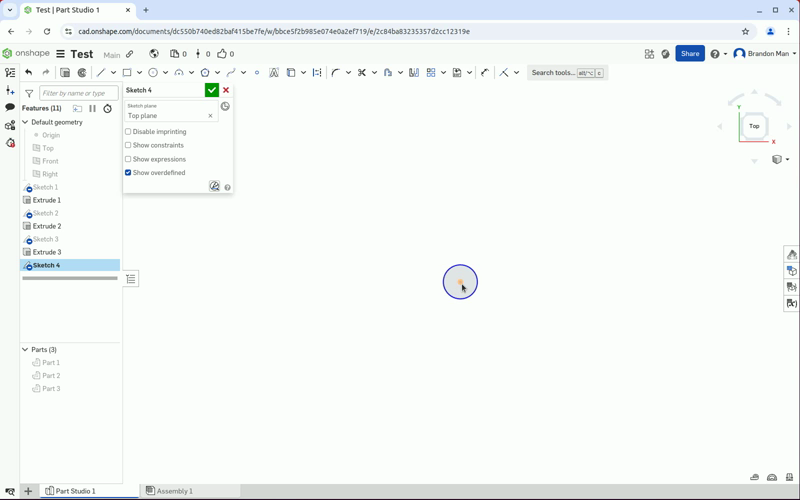
scroll(6)
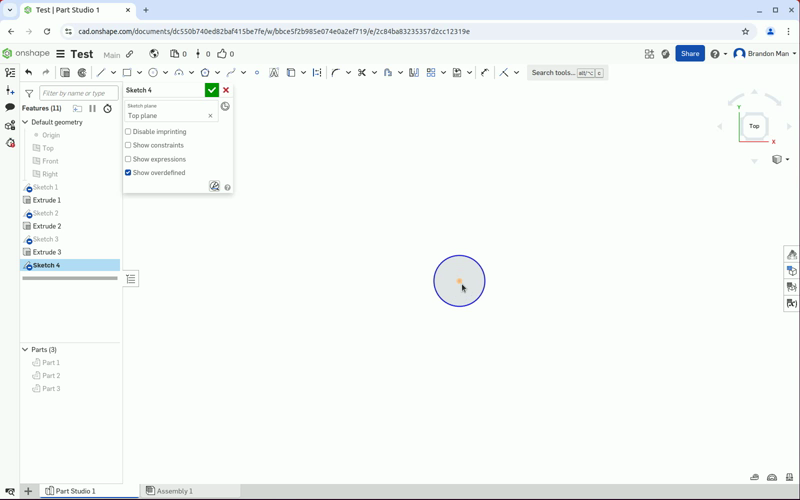
scroll(6)
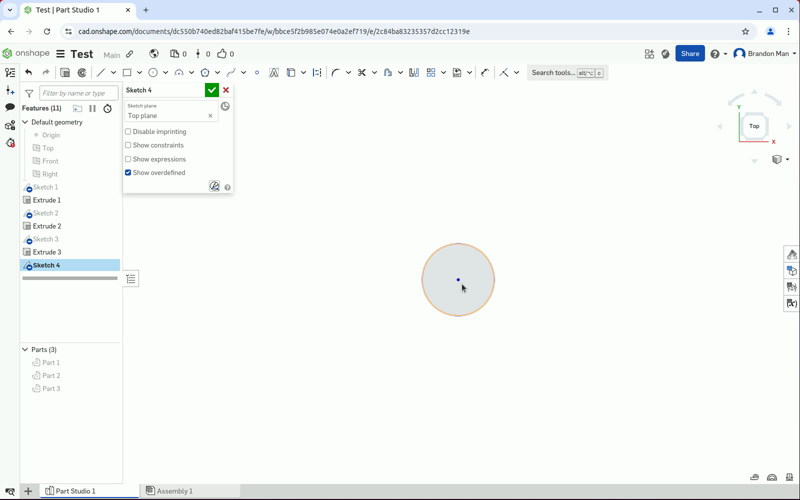
scroll(6)
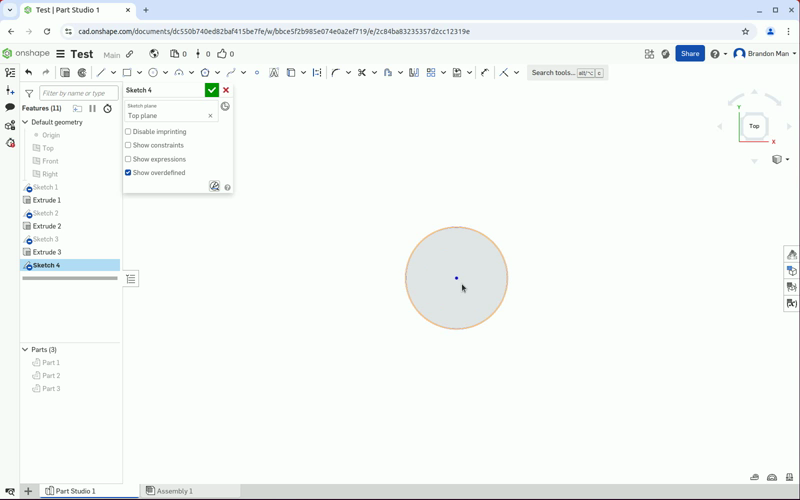
scroll(6)
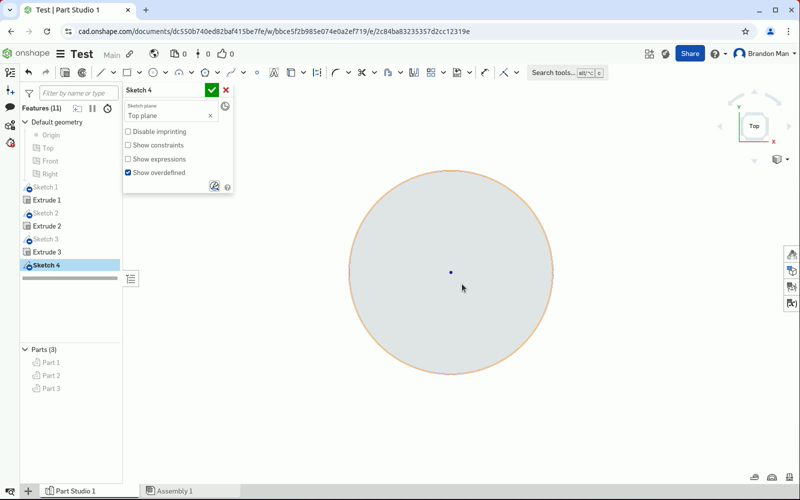
click(462, 283)
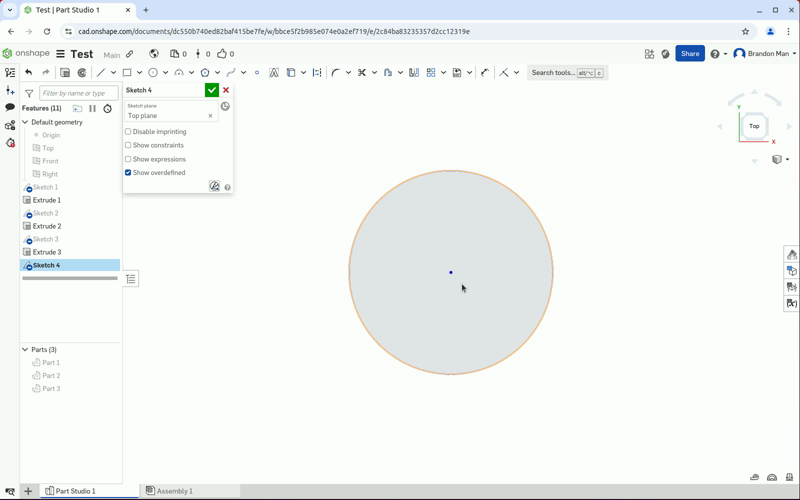
scroll(-6)
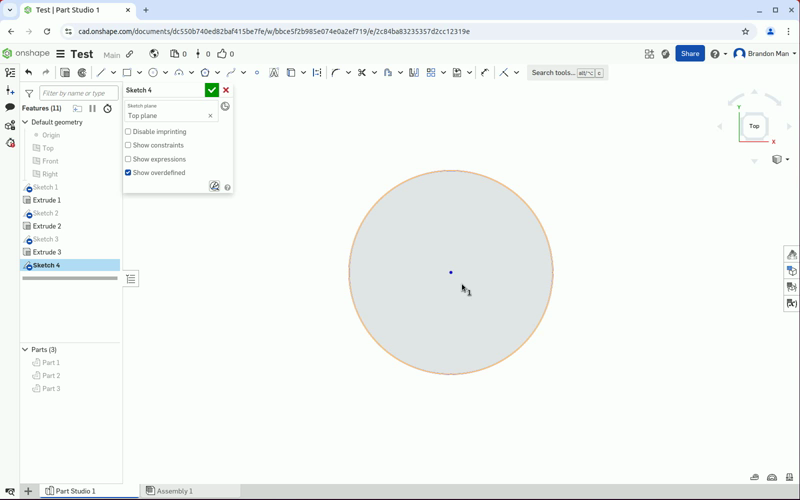
scroll(-6)
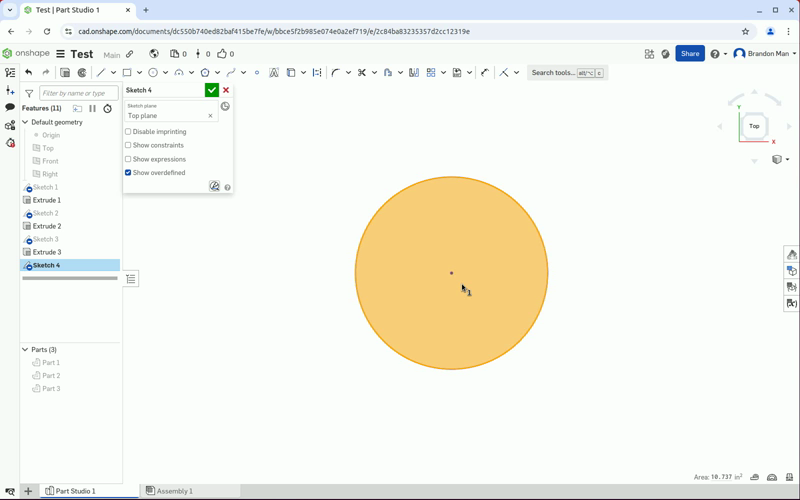
scroll(-6)
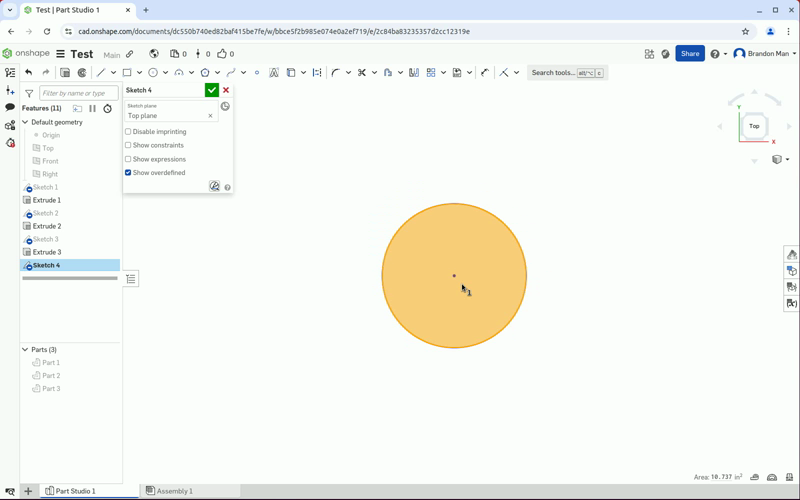
scroll(-6)
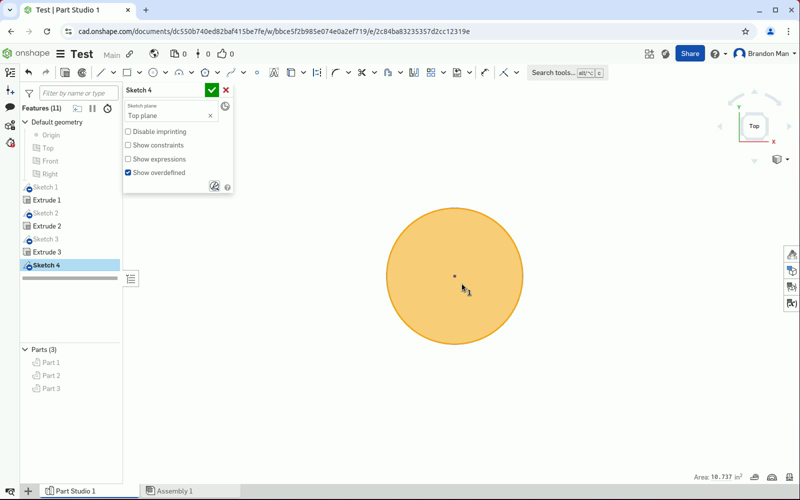
scroll(-6)
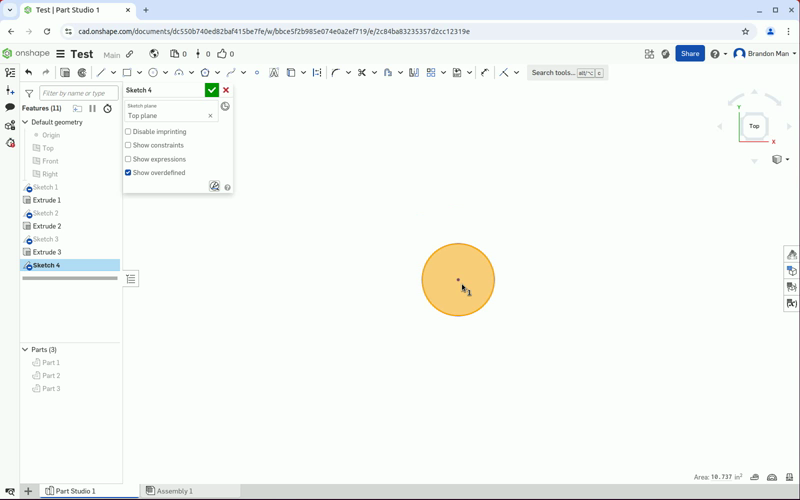
scroll(-6)
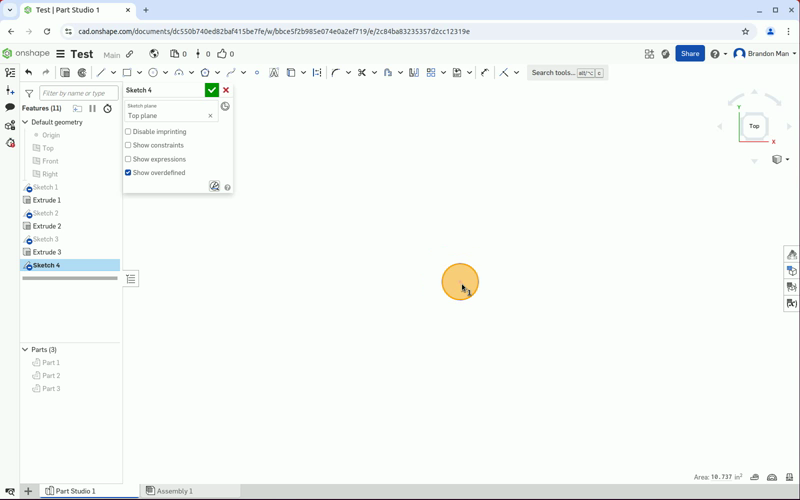
scroll(-6)
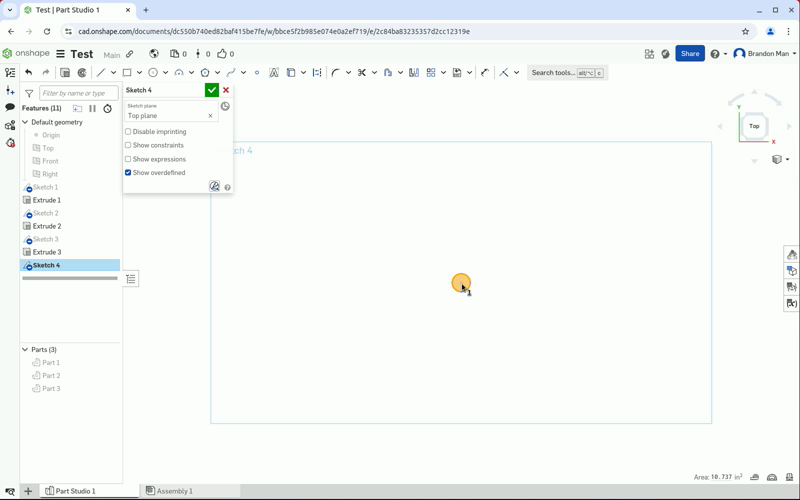
mouse_move(73, 352)
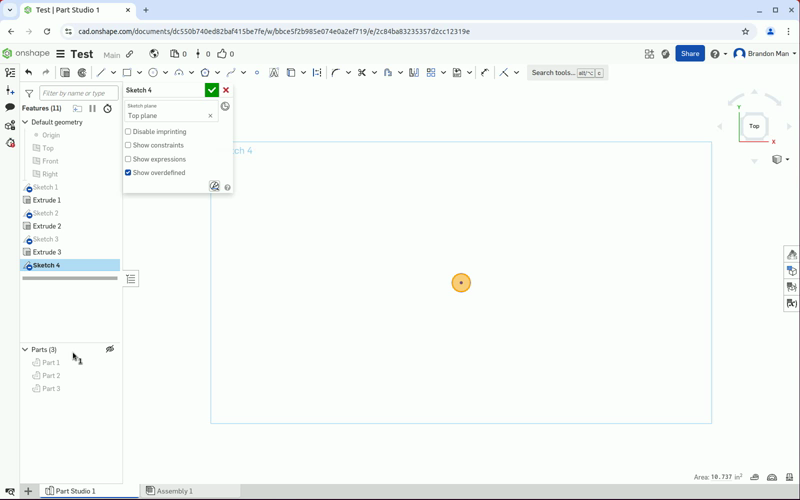
key(shift+y)
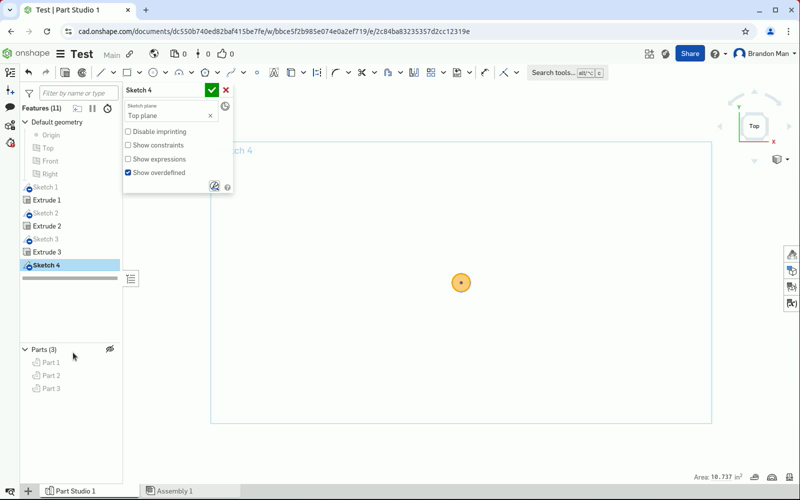
key(shift+e)
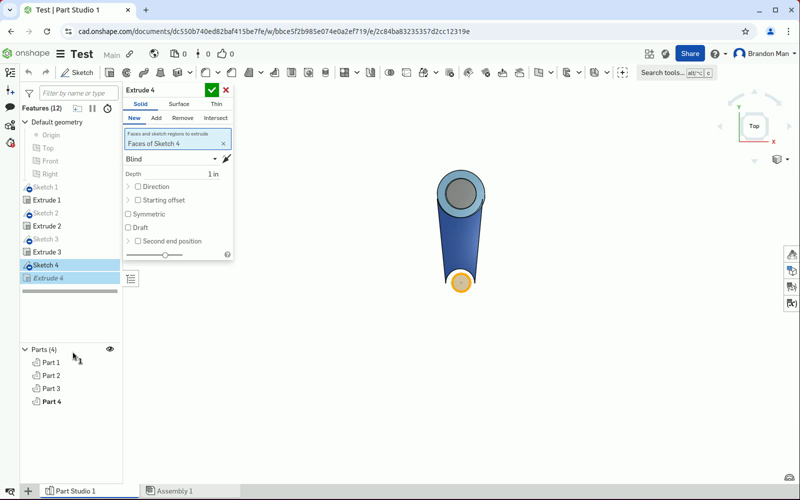
mouse_move(143, 106)
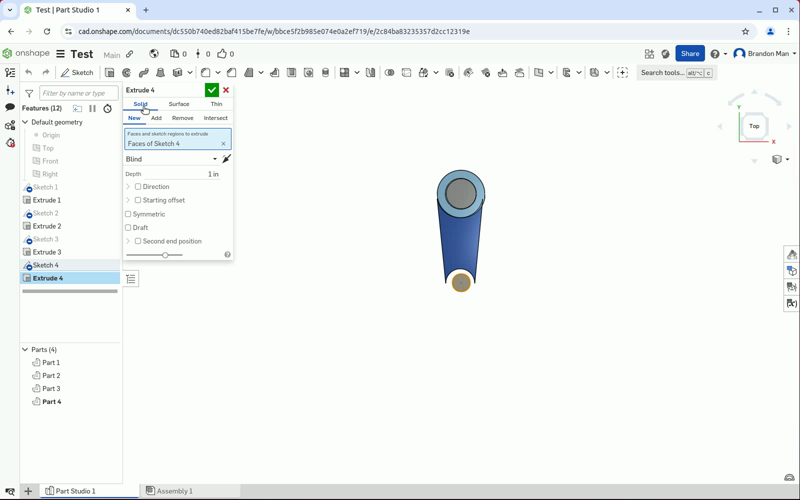
click(143, 106)
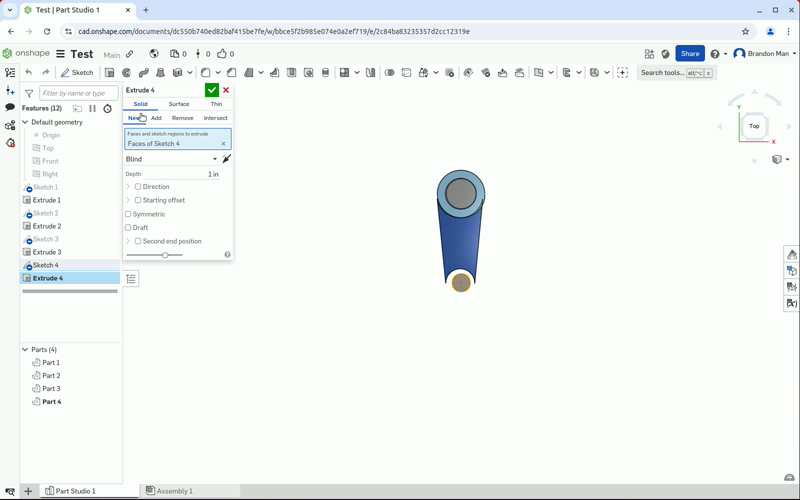
mouse_move(137, 120)
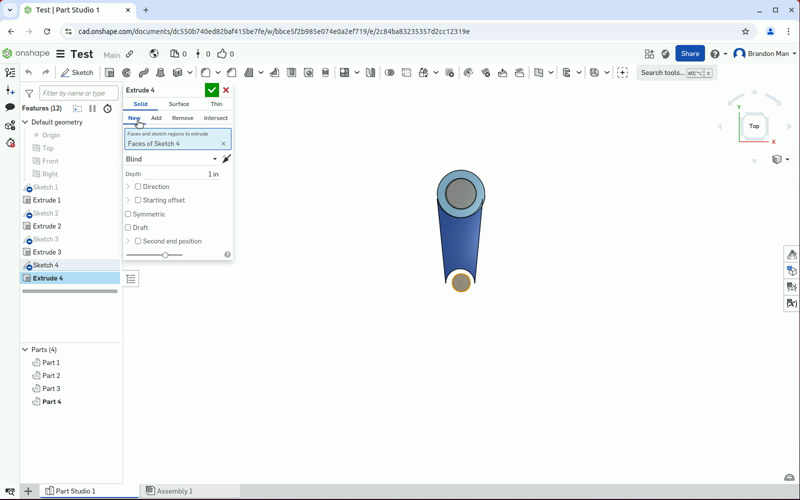
click(137, 120)
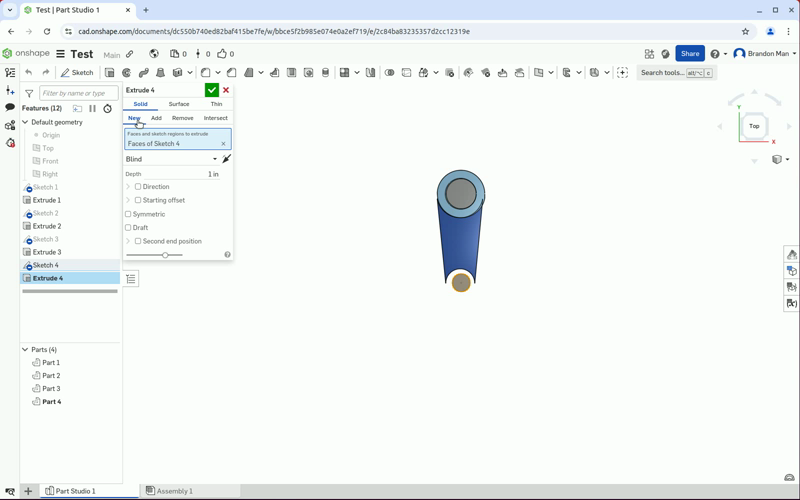
key(tab, 4)
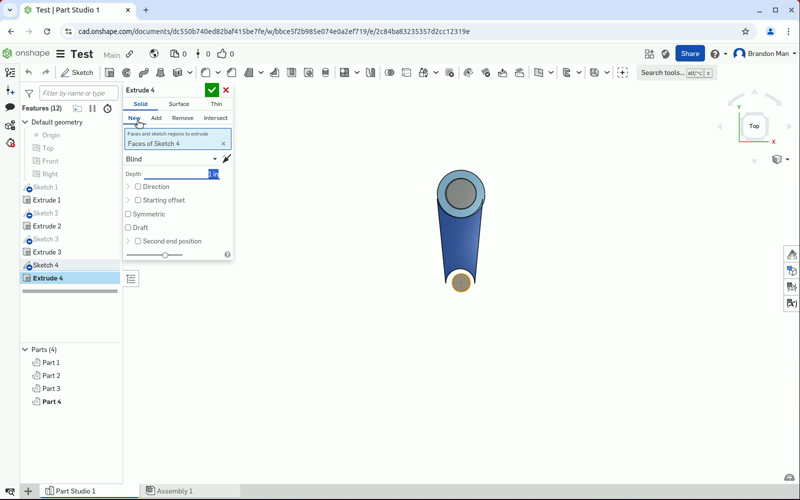
text(3.129)
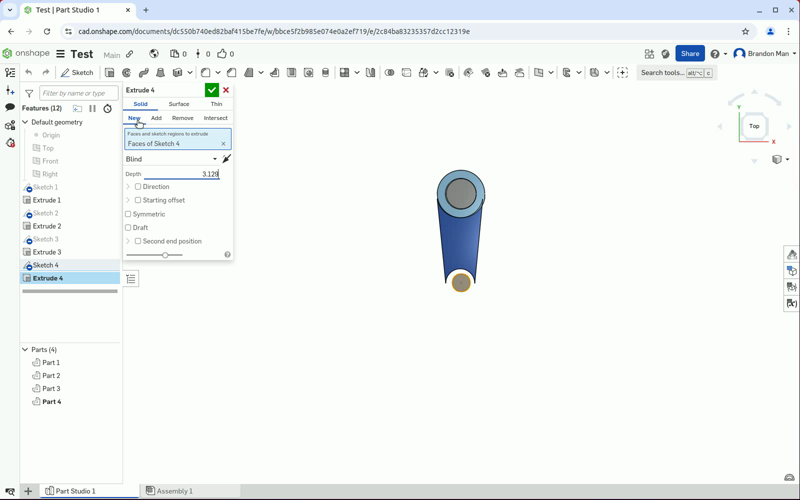
key(enter)
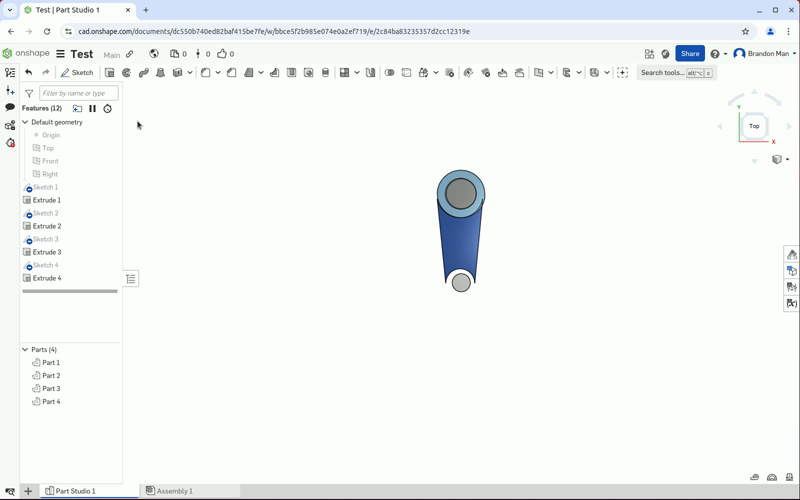
key(shift+h)
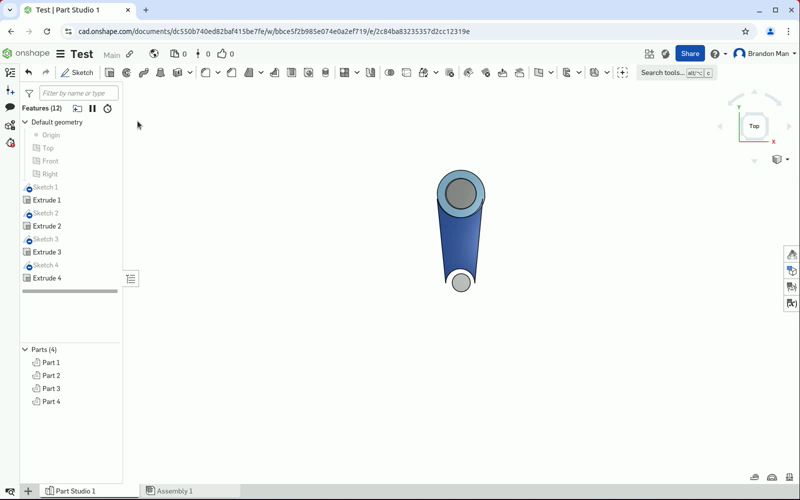
key(shift+h)
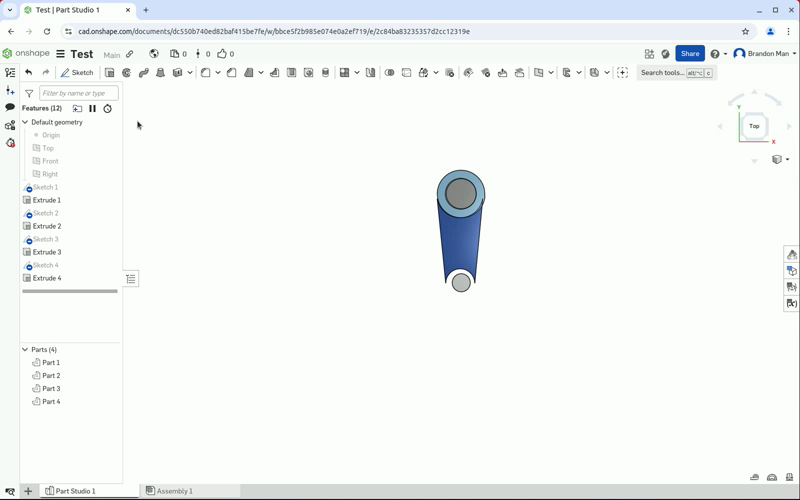
mouse_move(73, 189)
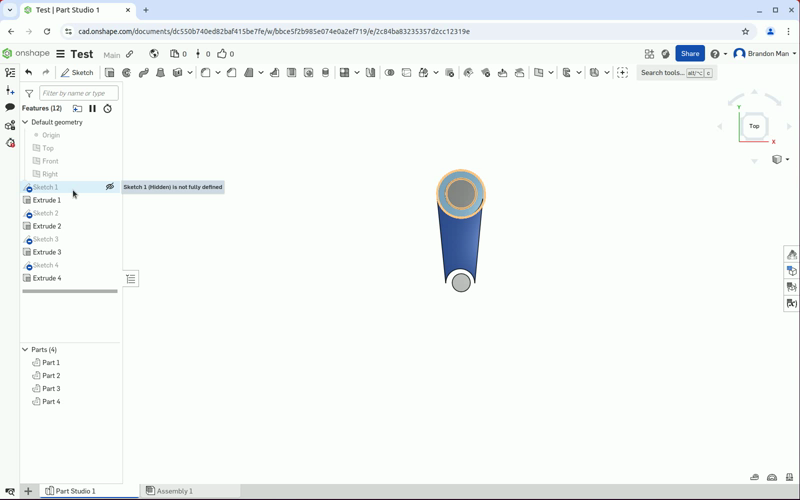
click(73, 189)
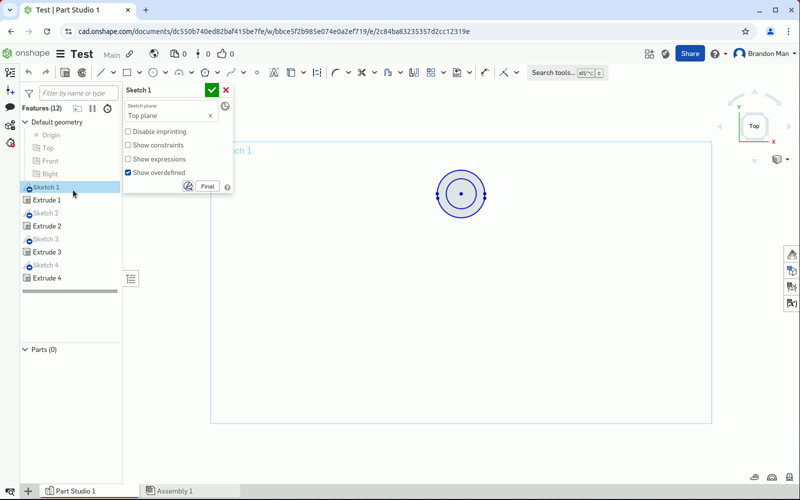
mouse_move(229, 92)
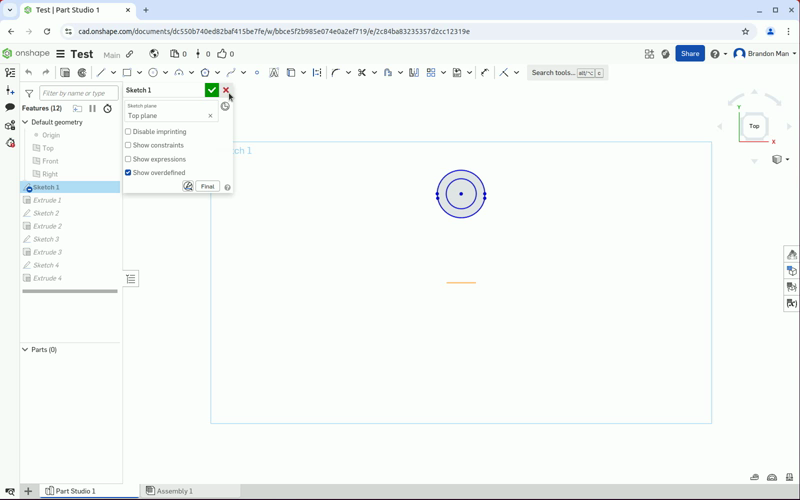
click(229, 92)
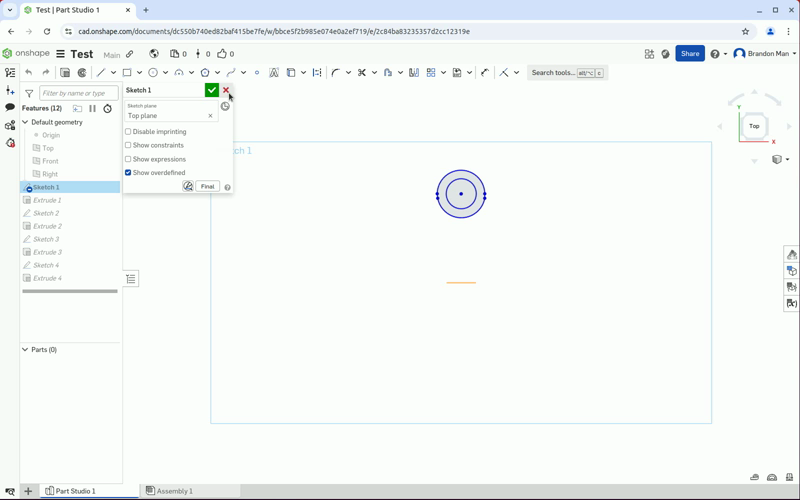
key(shift+s)
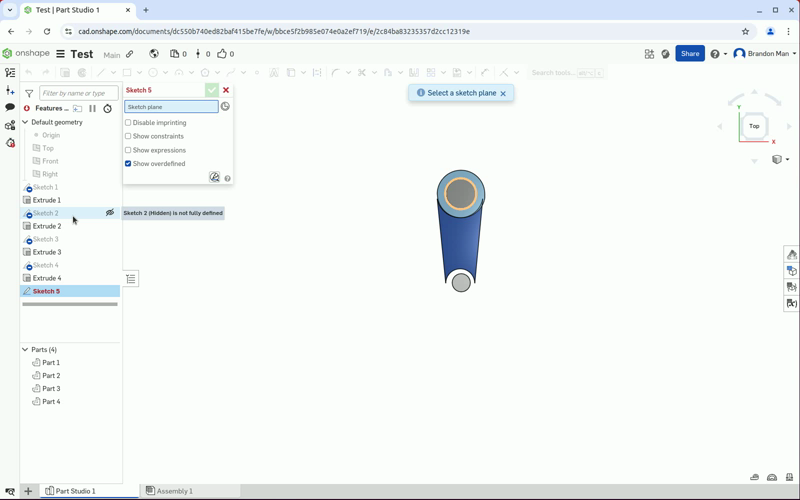
scroll(3)
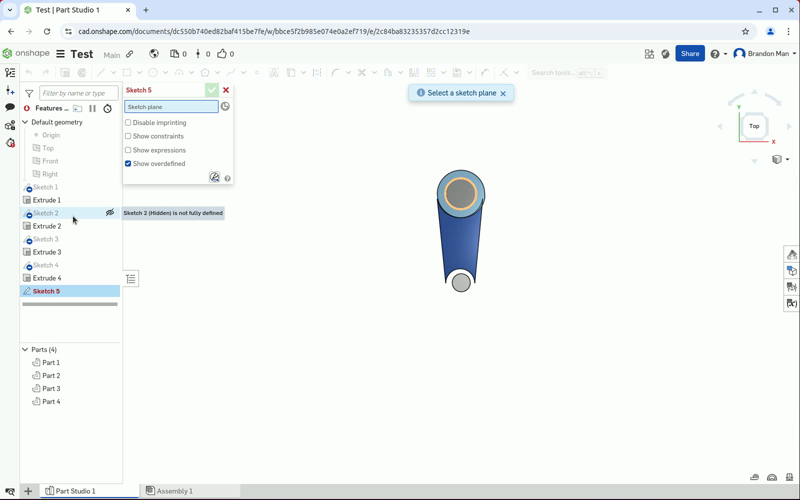
mouse_move(73, 150)
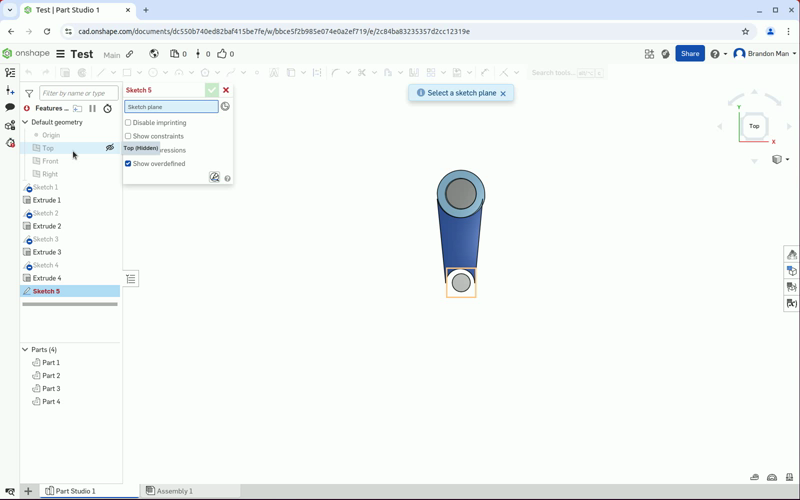
click(73, 150)
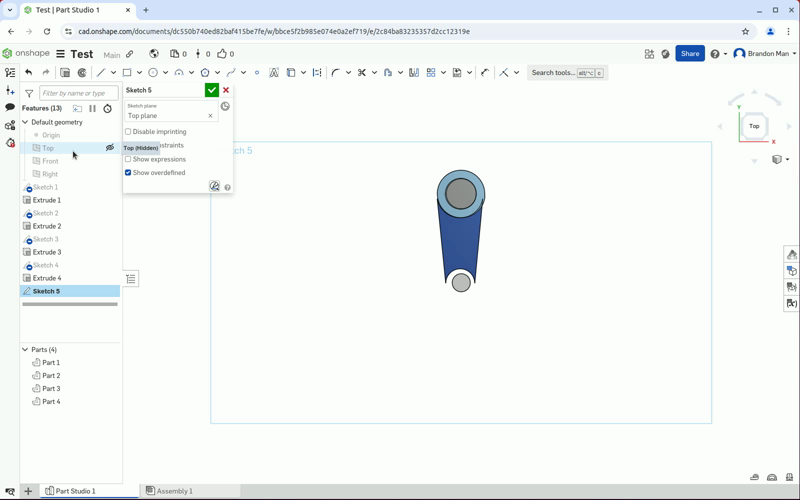
mouse_move(73, 352)
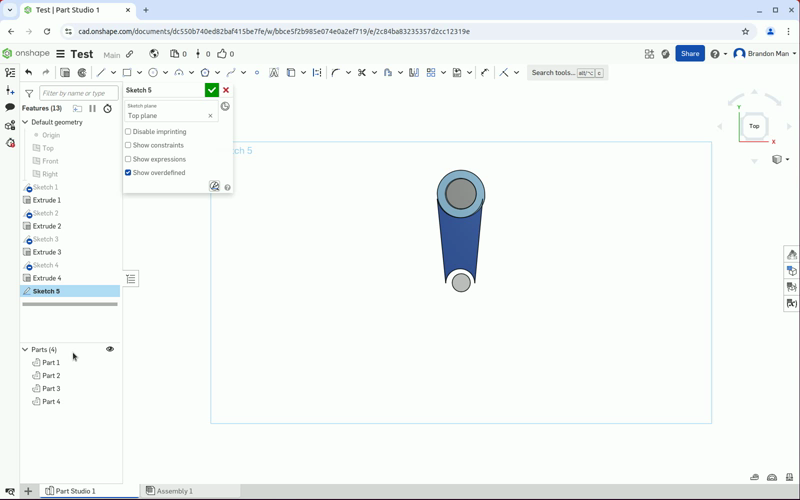
key(y)
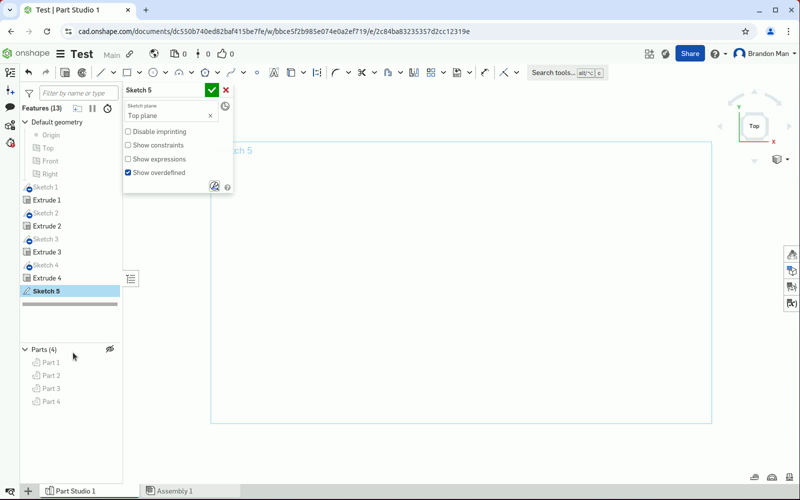
key(c)
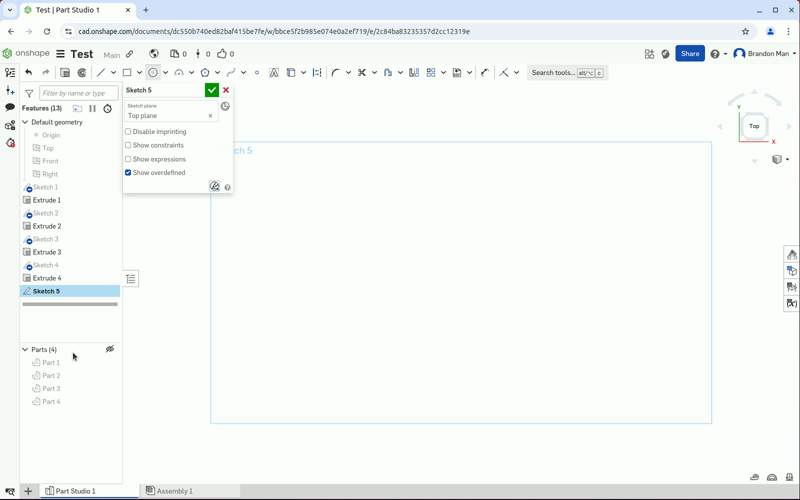
key_down(shift)
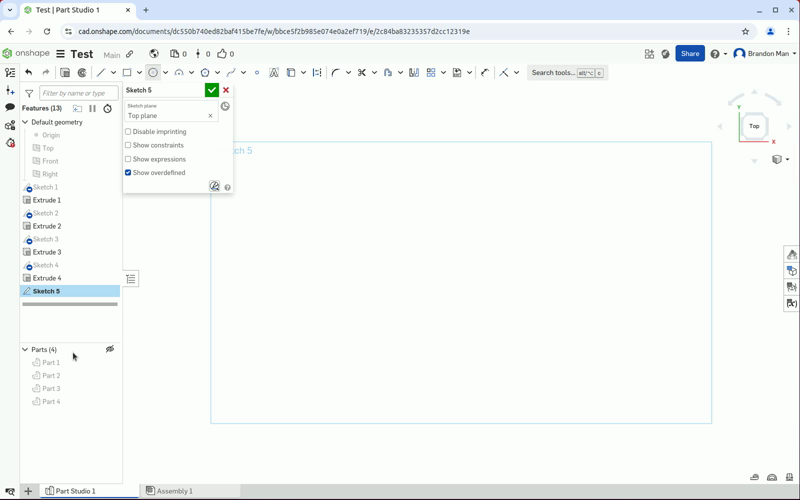
mouse_move(460, 282)
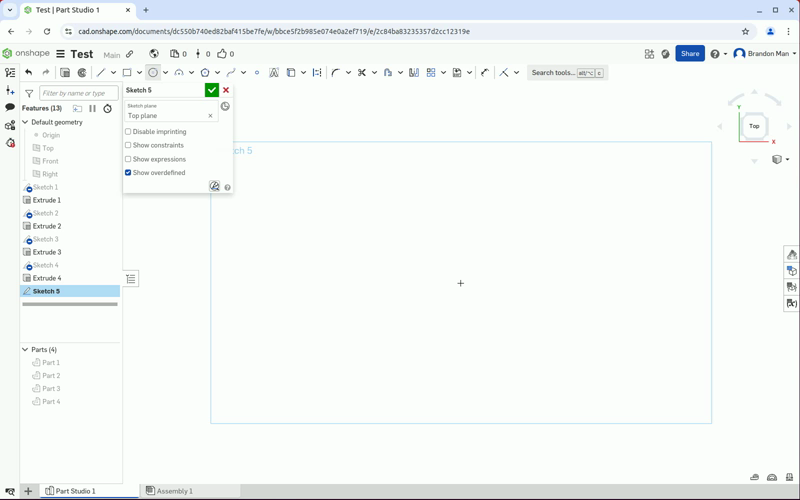
click(460, 282)
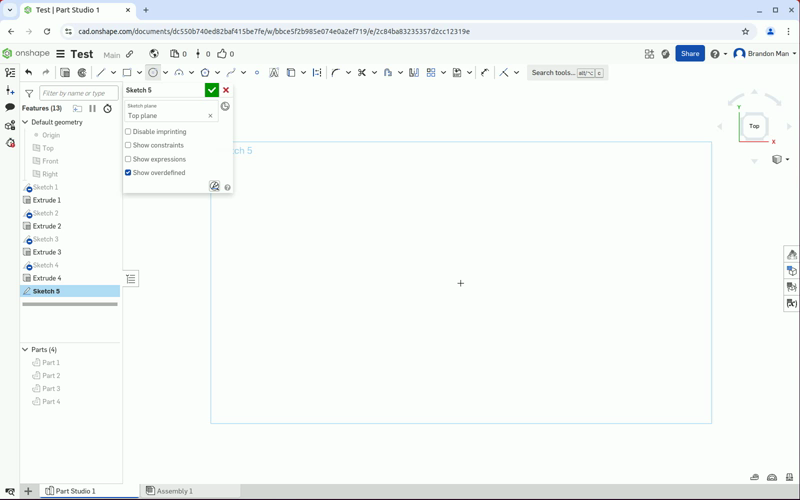
key_up(shift)
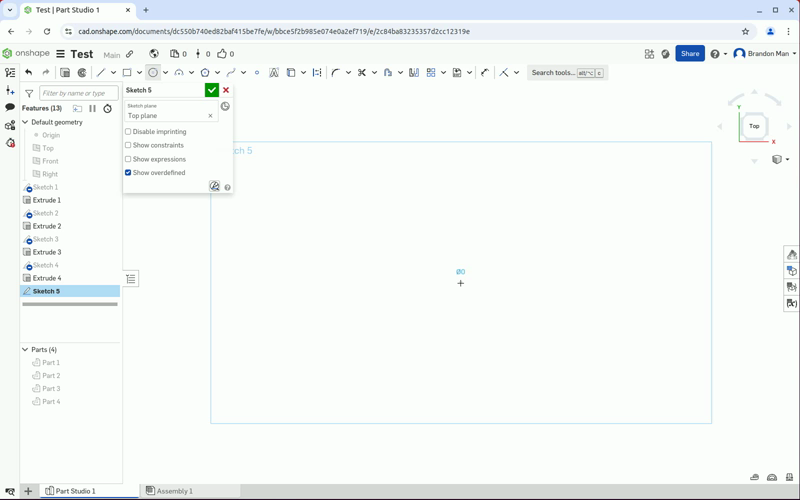
mouse_move(476, 282)
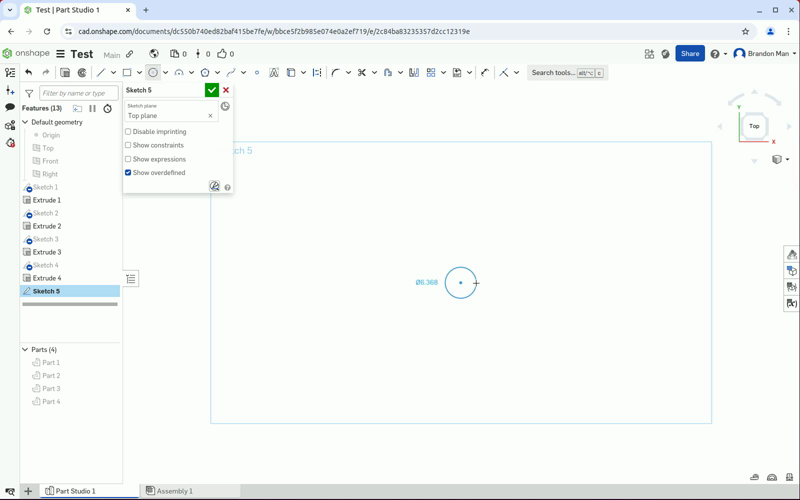
click(476, 282)
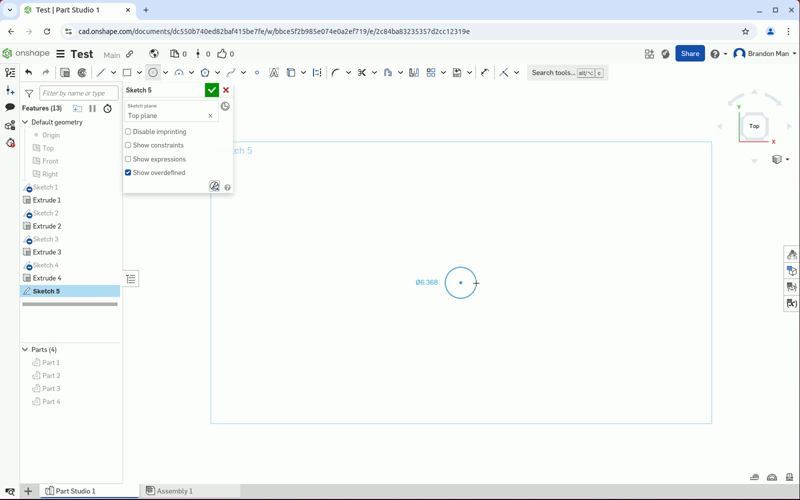
key(esc)
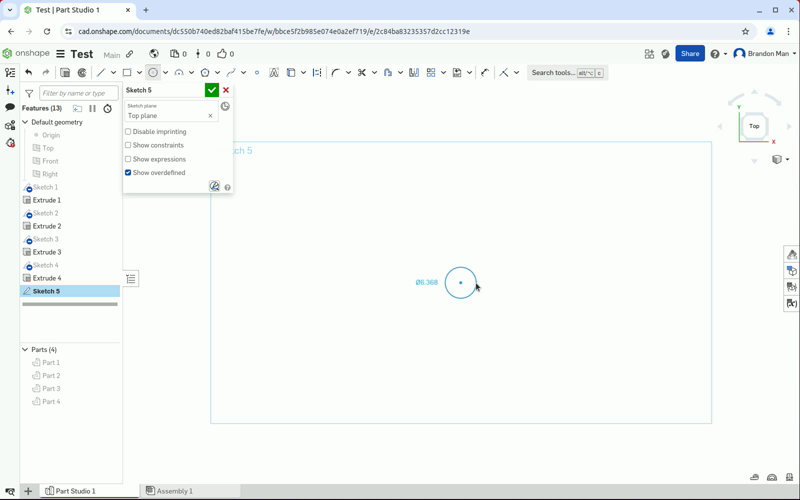
key(c)
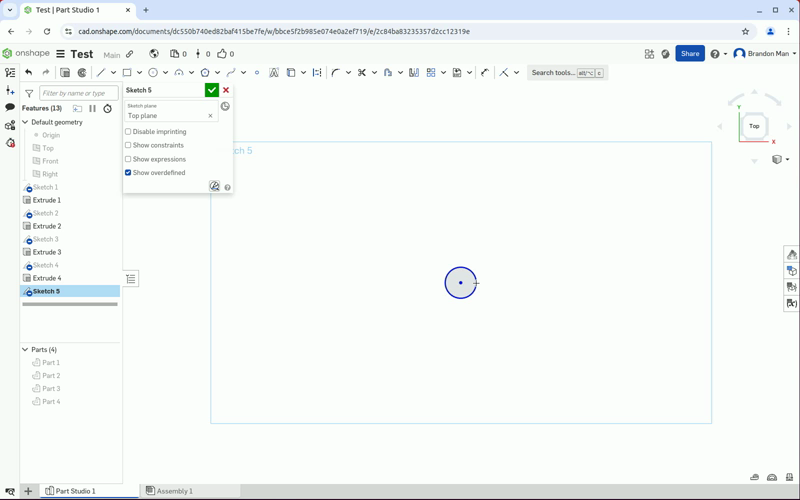
key_down(shift)
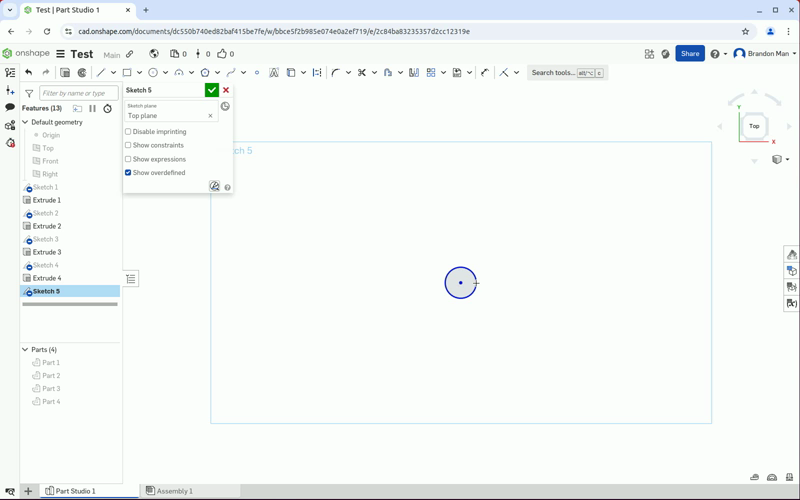
mouse_move(460, 282)
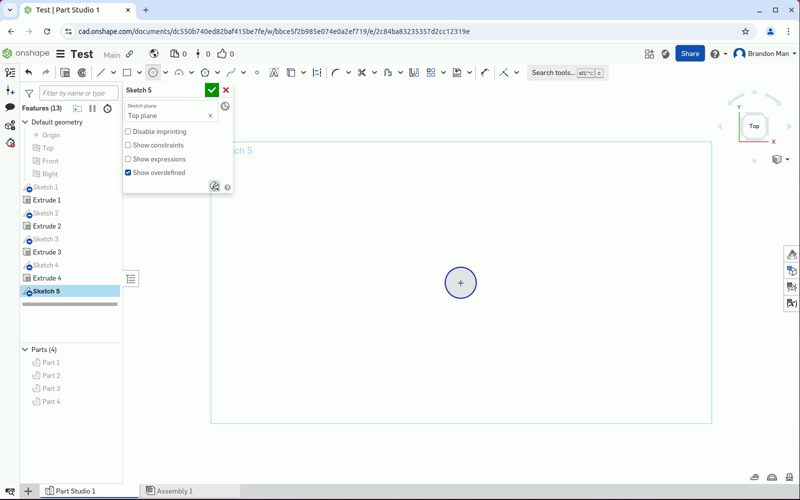
click(460, 282)
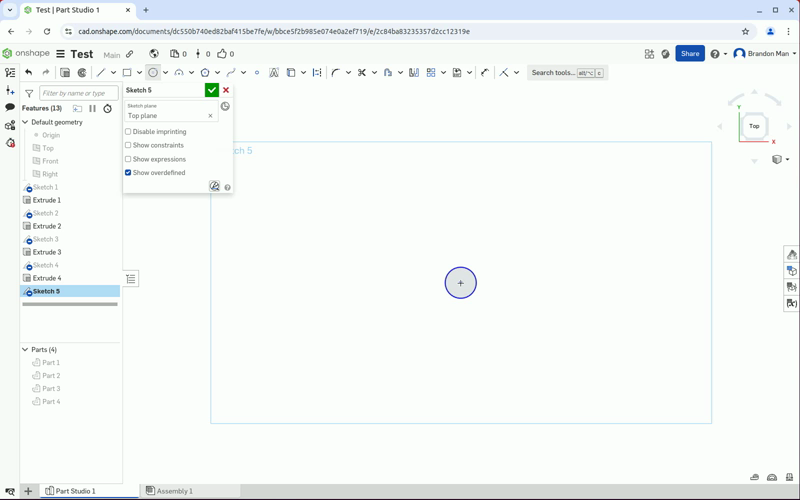
key_up(shift)
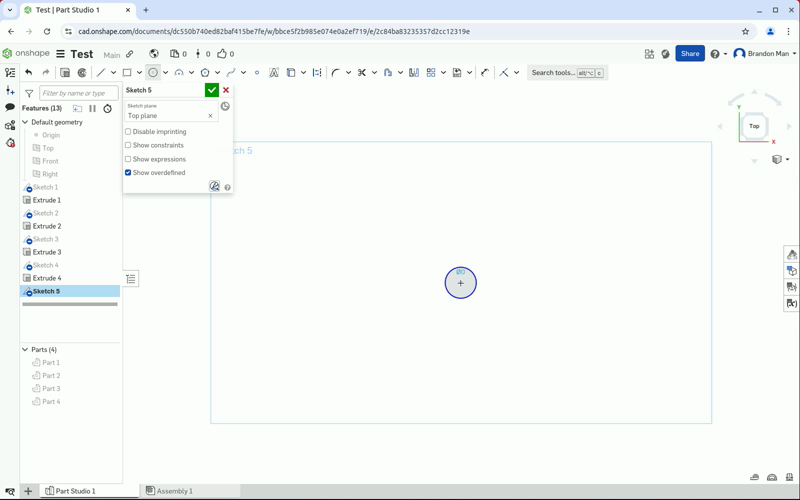
mouse_move(469, 282)
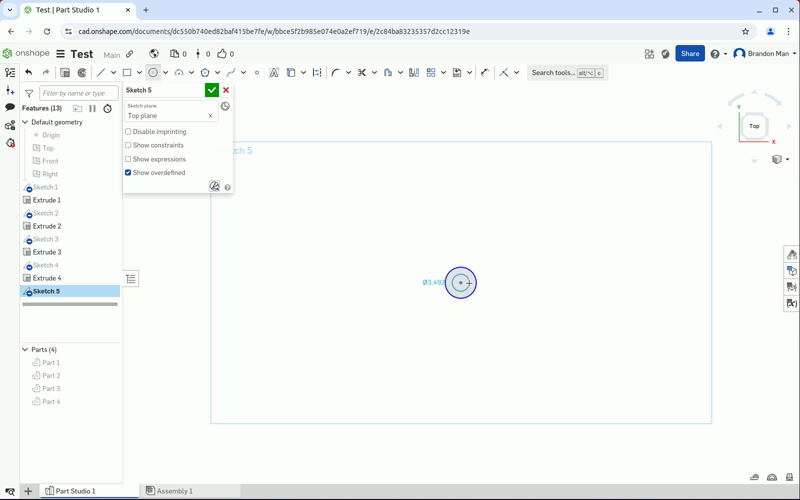
click(469, 282)
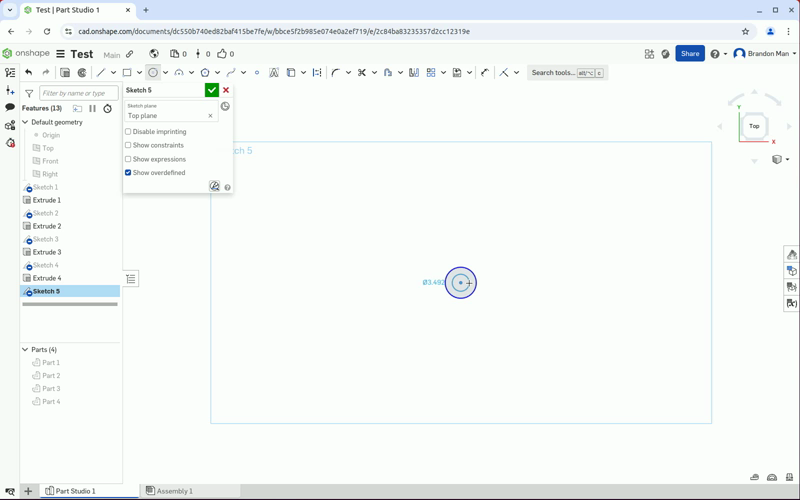
key(esc)
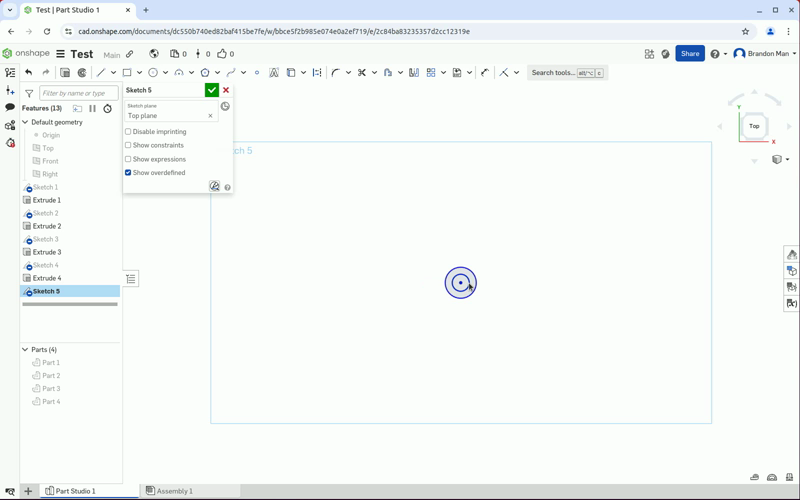
mouse_move(472, 286)
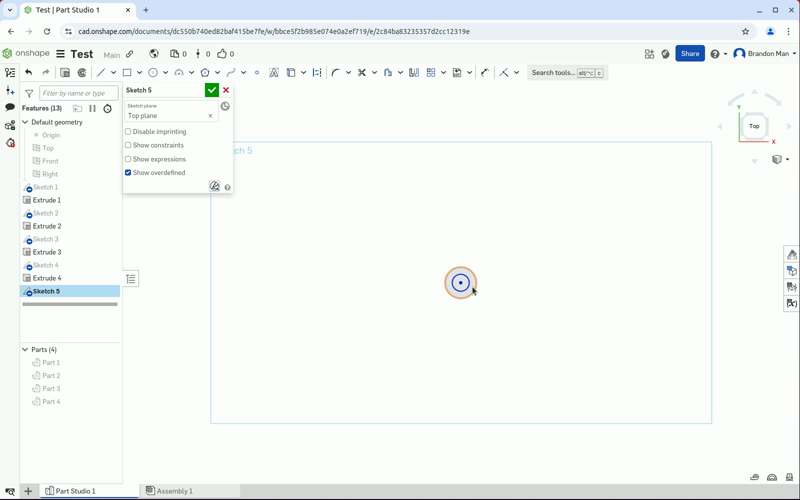
scroll(6)
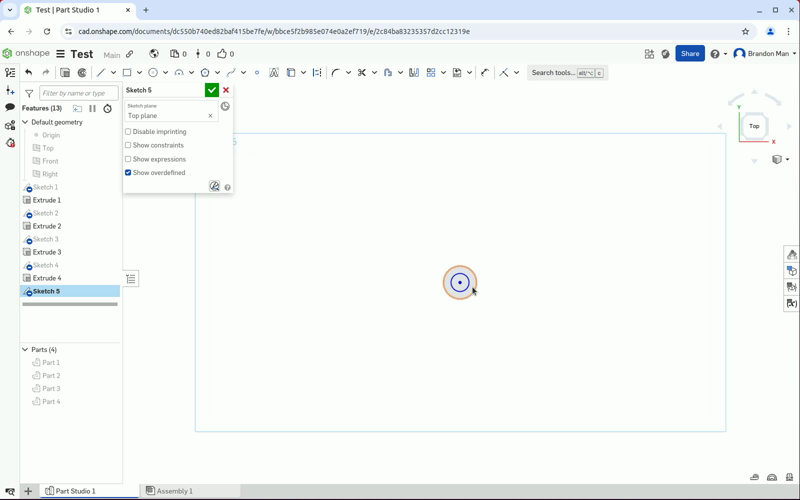
scroll(6)
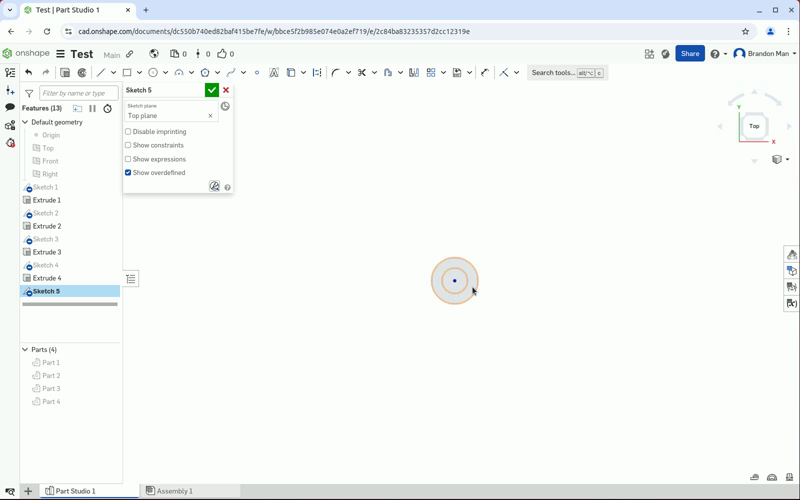
scroll(6)
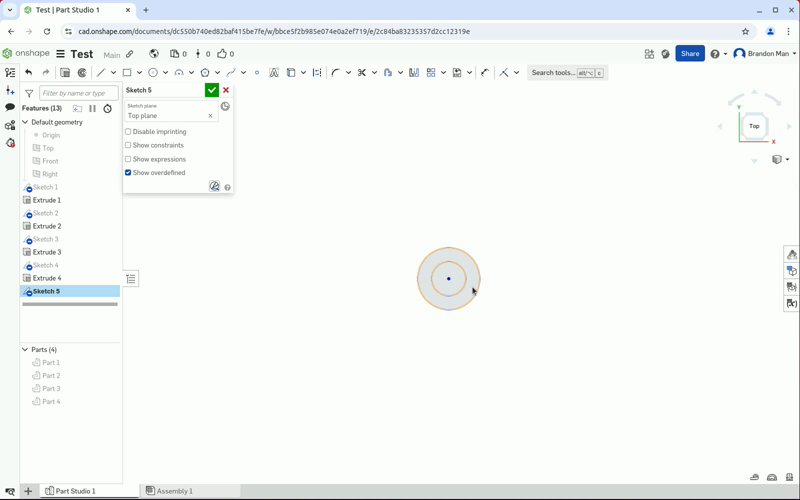
scroll(6)
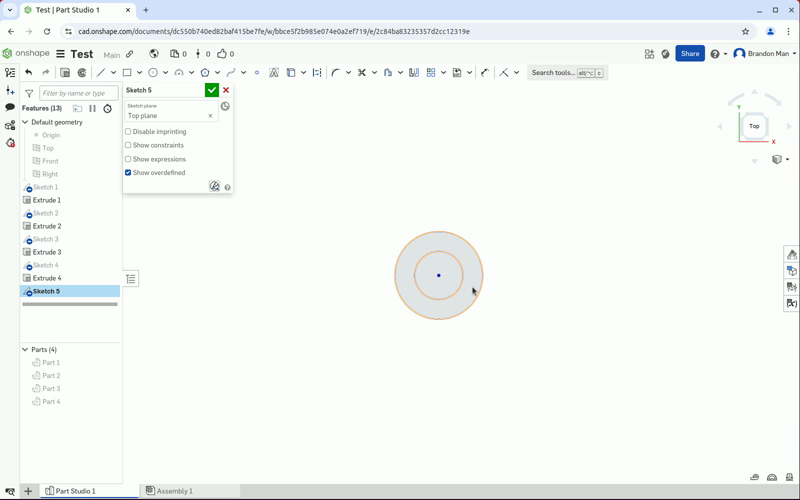
scroll(6)
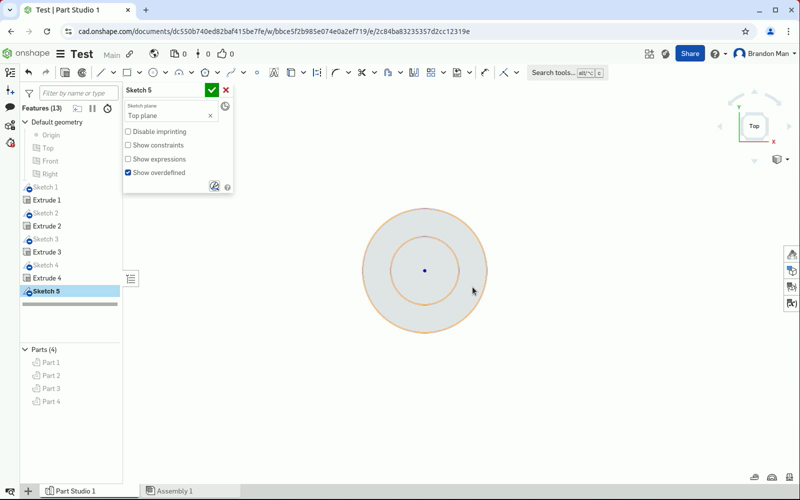
scroll(6)
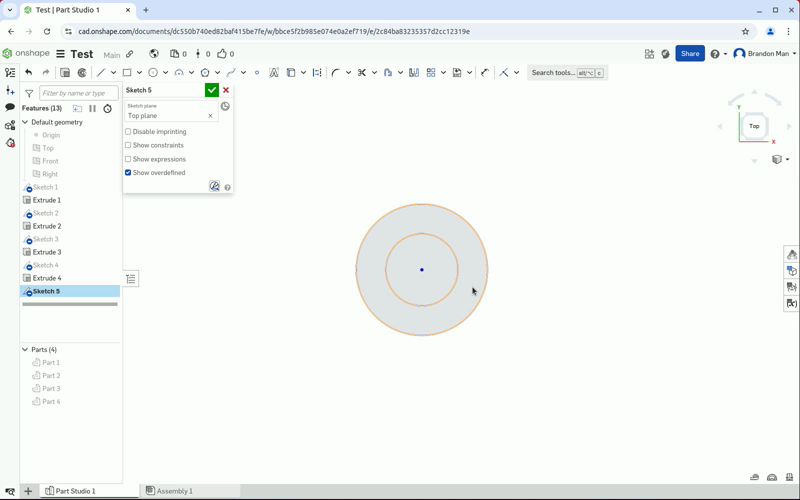
scroll(6)
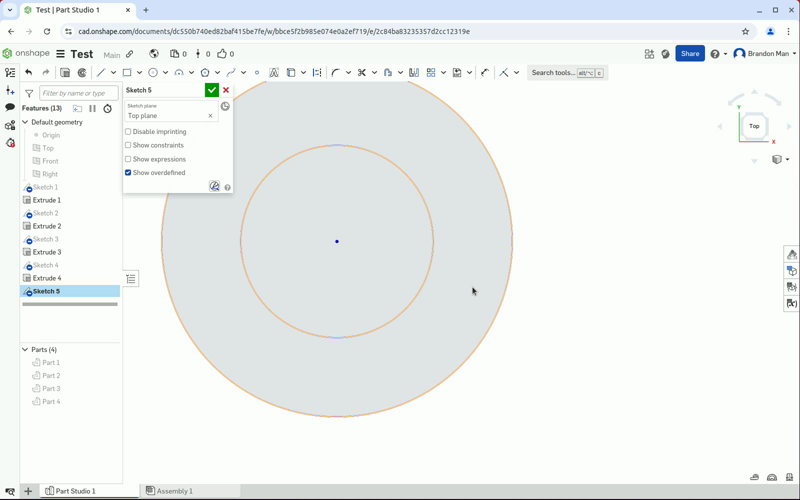
click(472, 286)
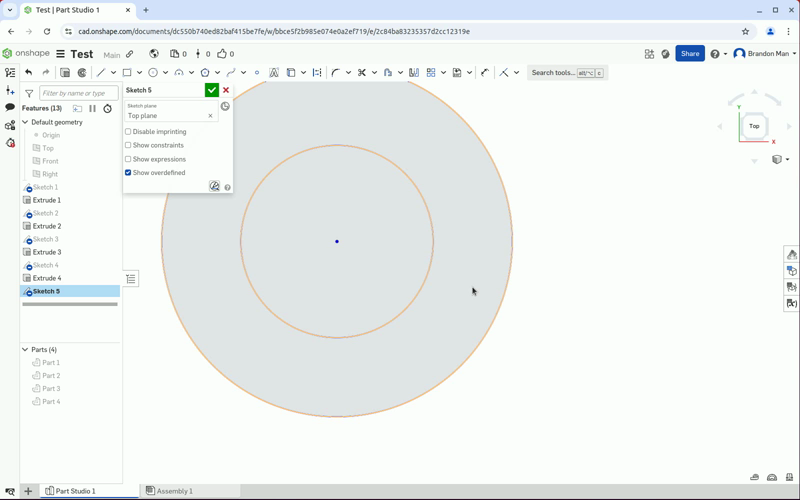
scroll(-6)
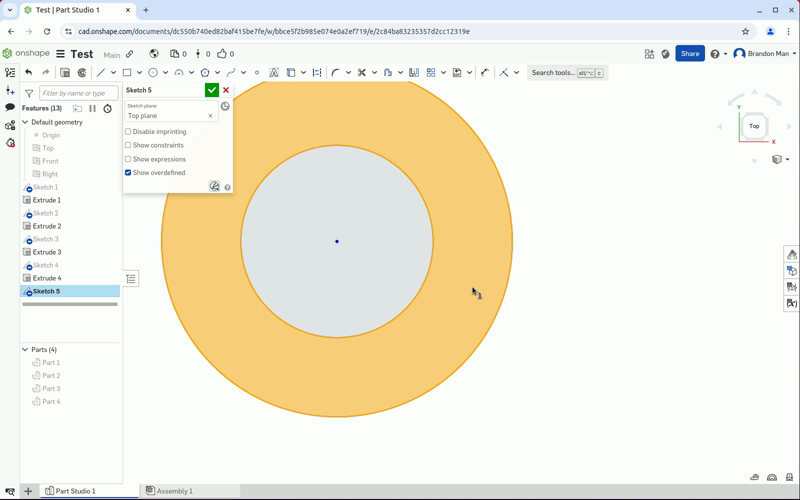
scroll(-6)
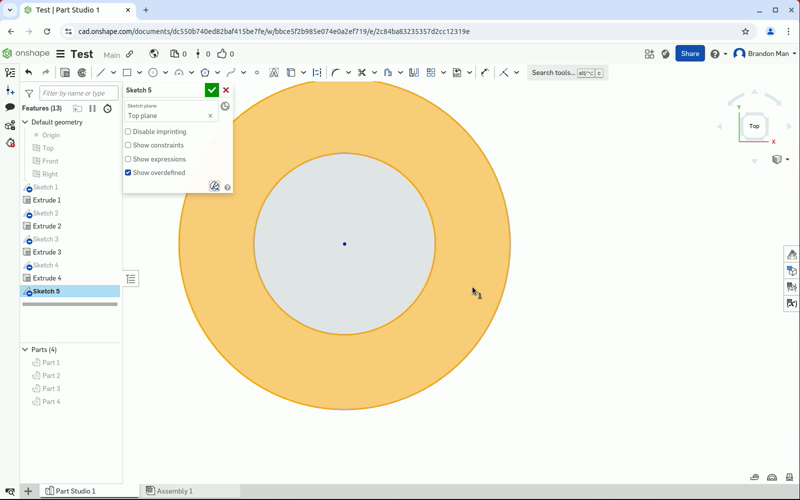
scroll(-6)
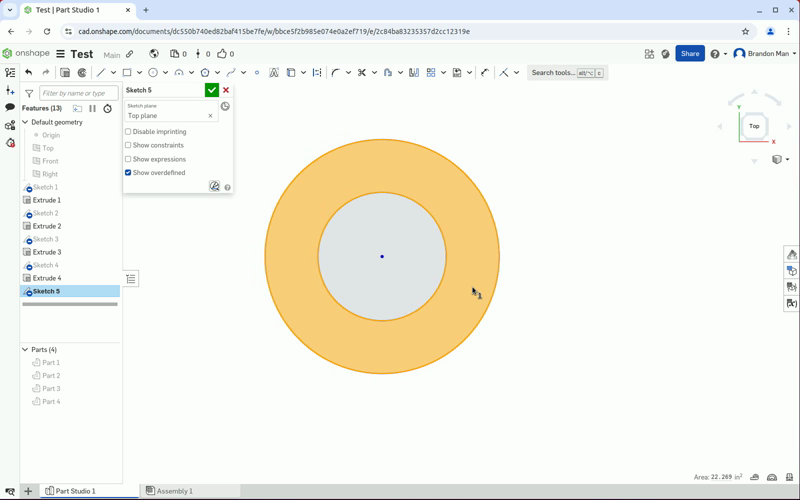
scroll(-6)
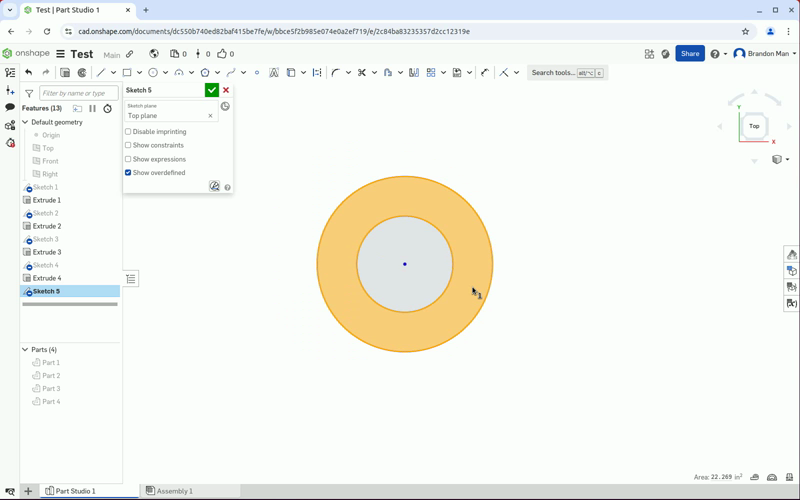
scroll(-6)
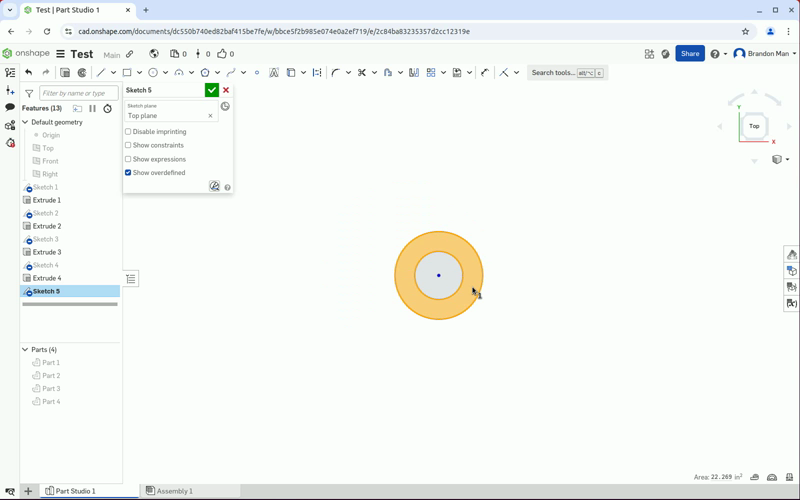
scroll(-6)
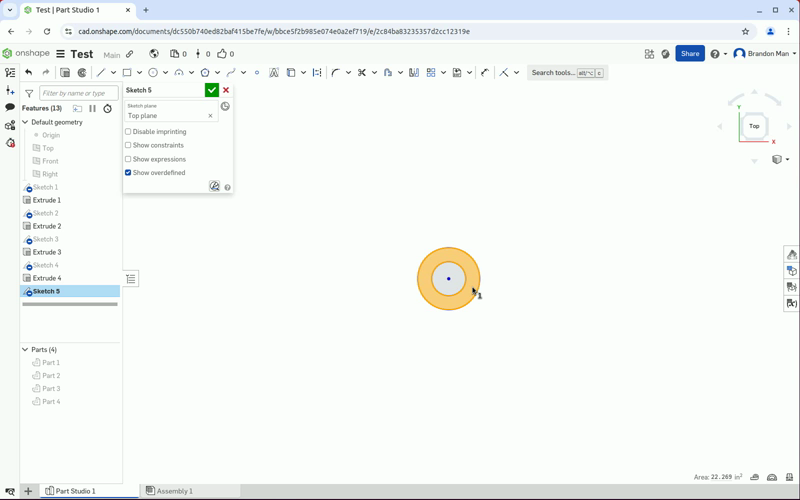
scroll(-6)
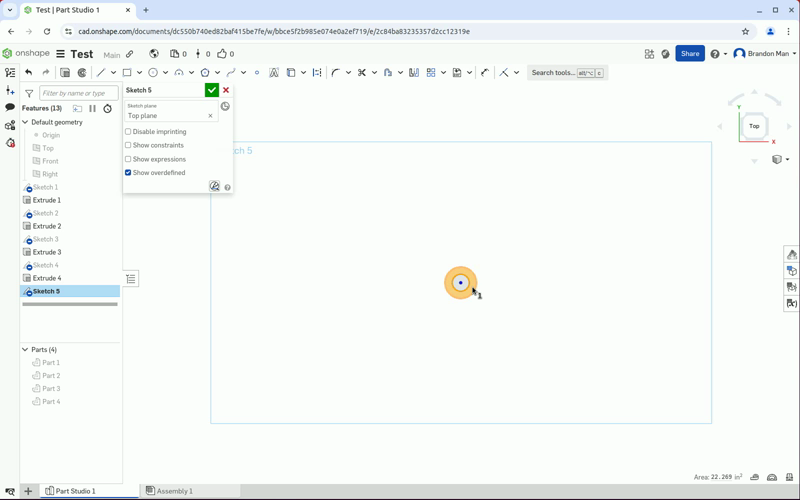
mouse_move(73, 352)
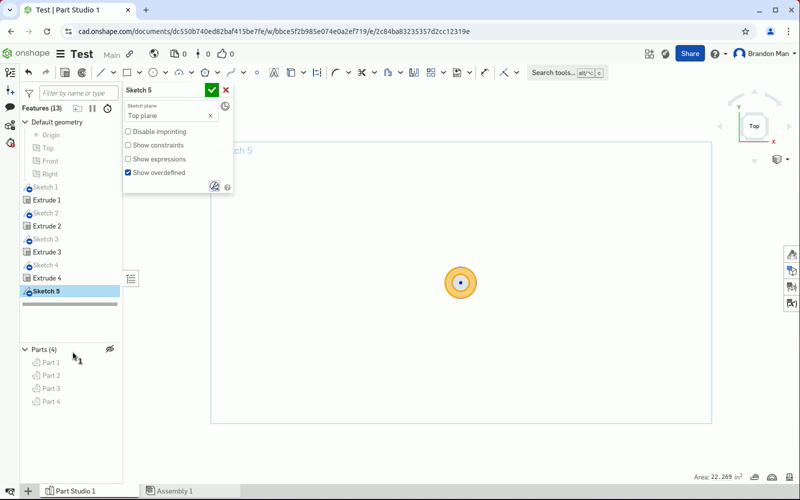
key(shift+y)
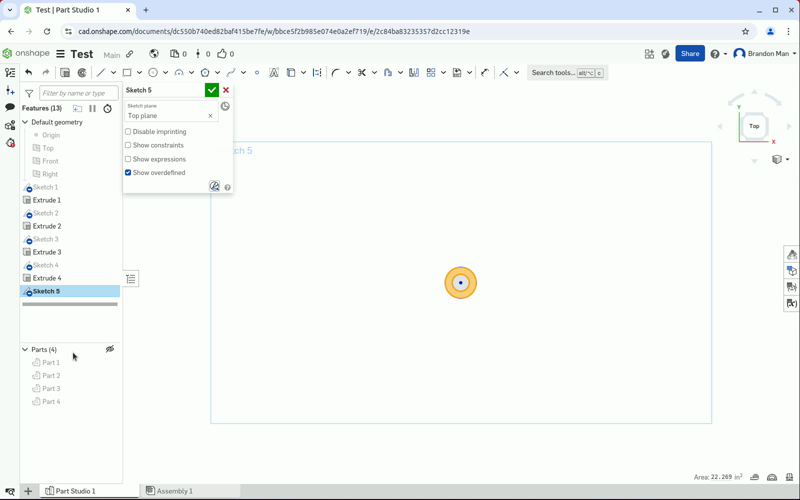
key(shift+e)
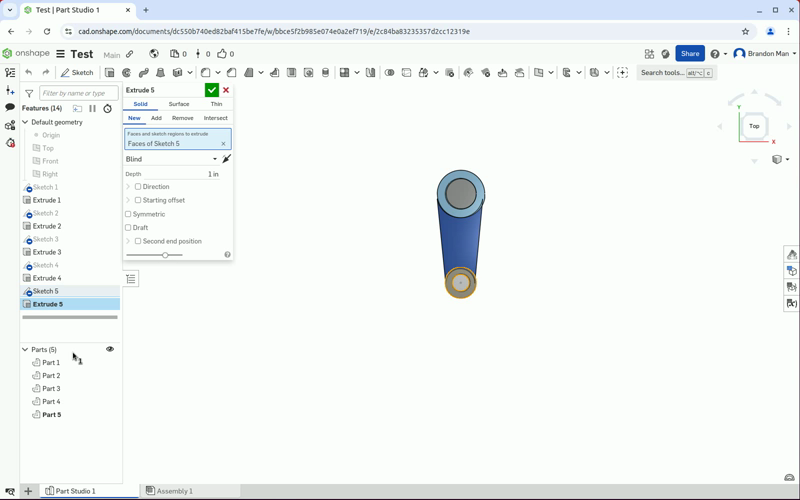
mouse_move(143, 106)
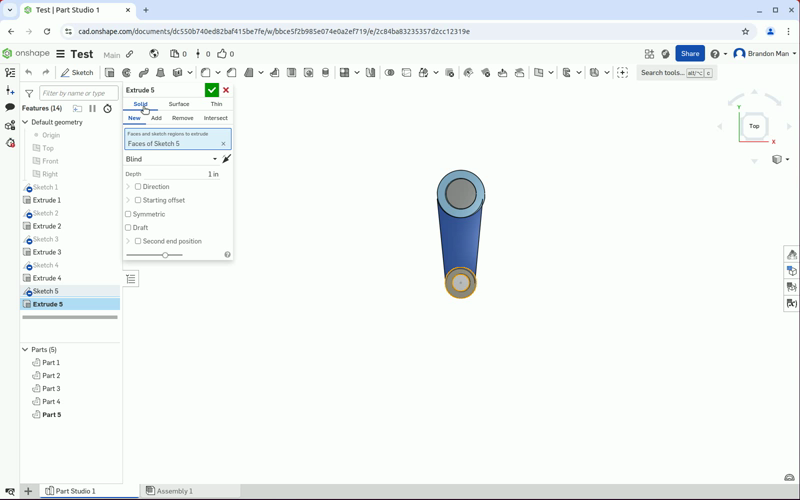
click(143, 106)
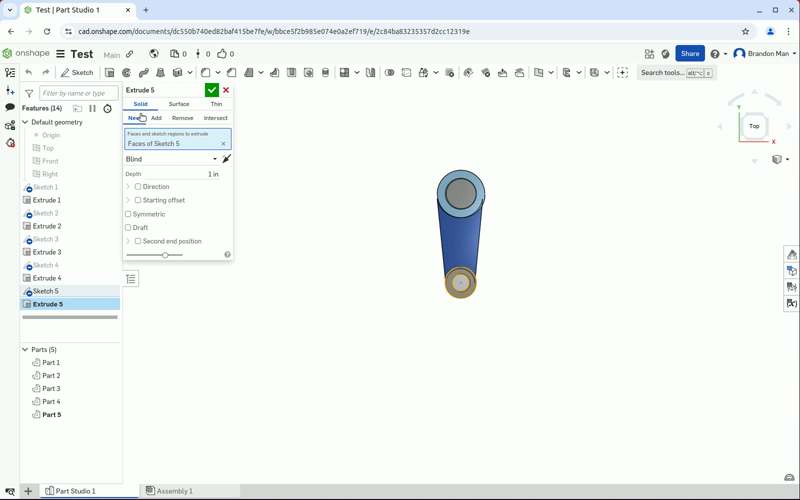
mouse_move(137, 120)
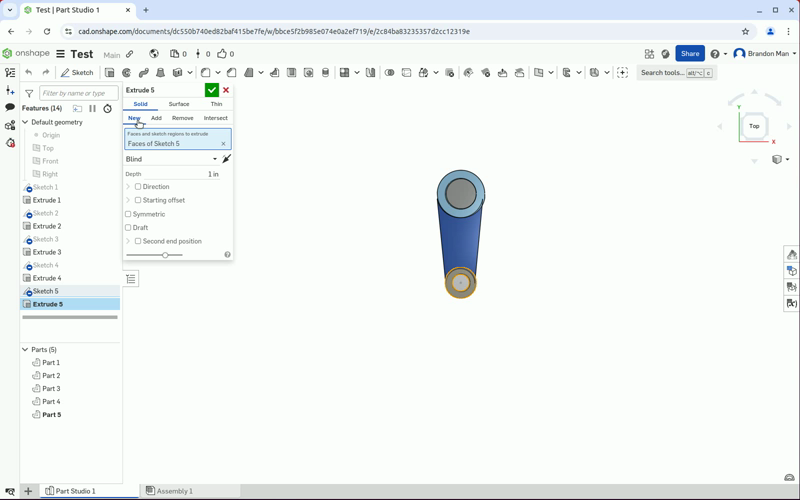
click(137, 120)
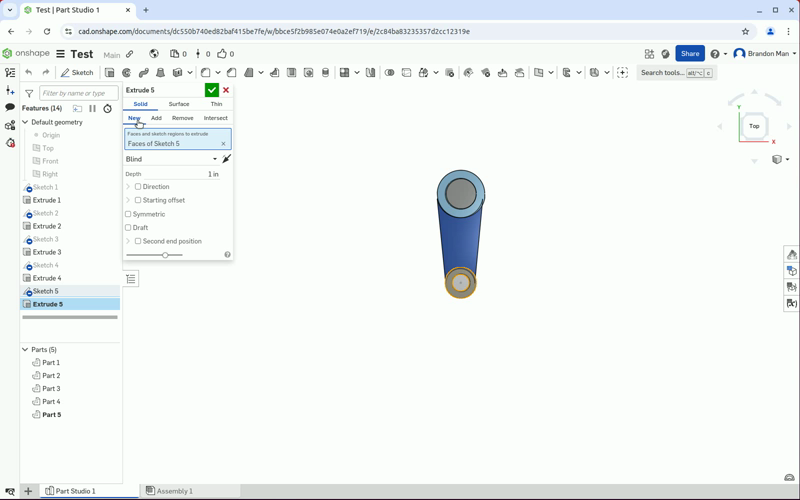
key(tab, 4)
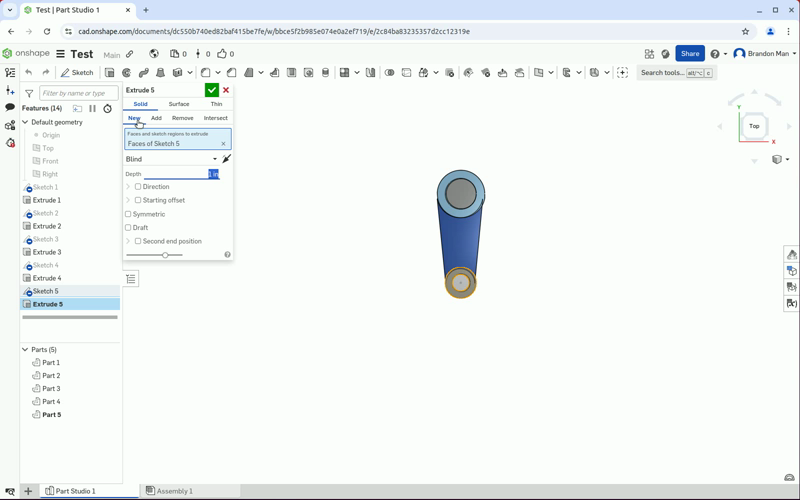
text(3.129)
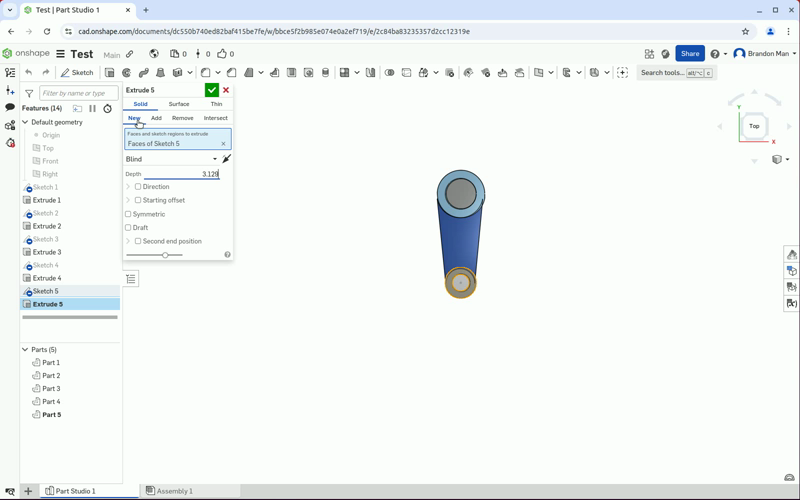
key(enter)
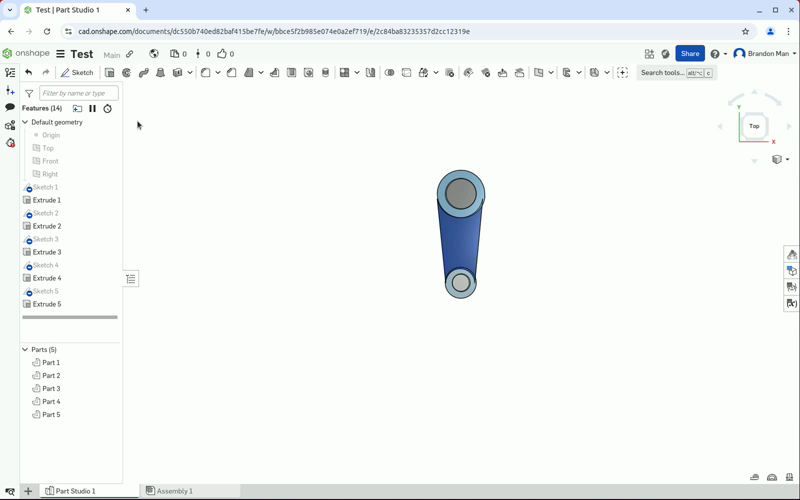
key(shift+h)
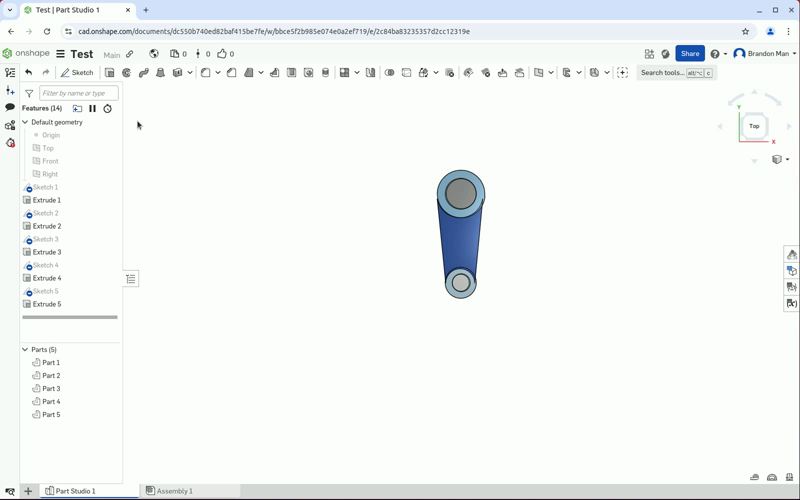
key(shift+h)
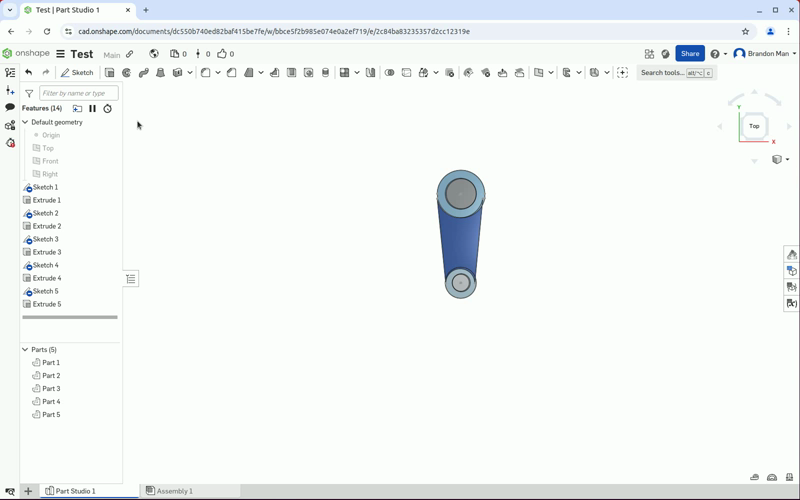
key(shift+7)
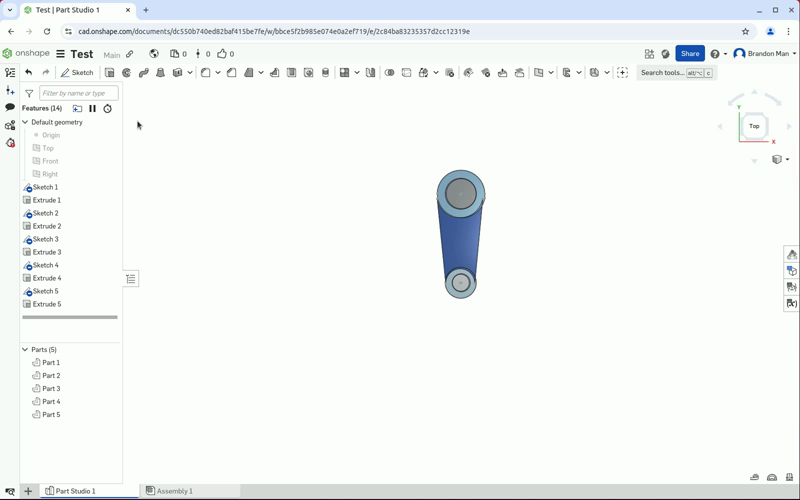
key(up, 3)
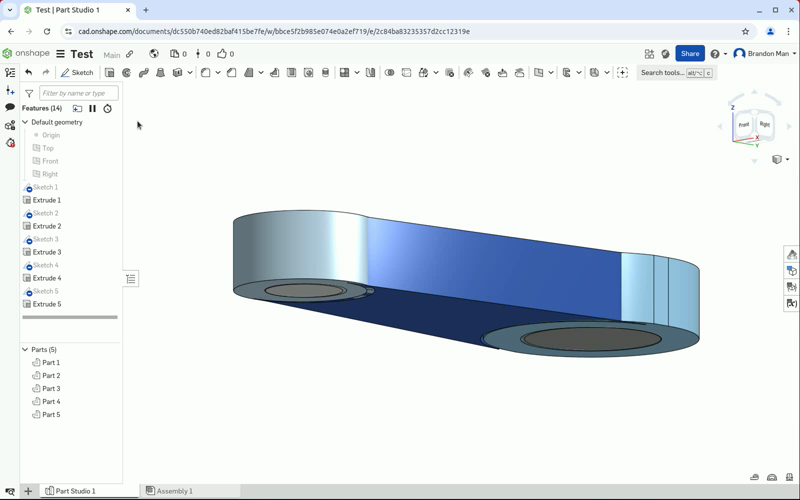
key(left, 3)
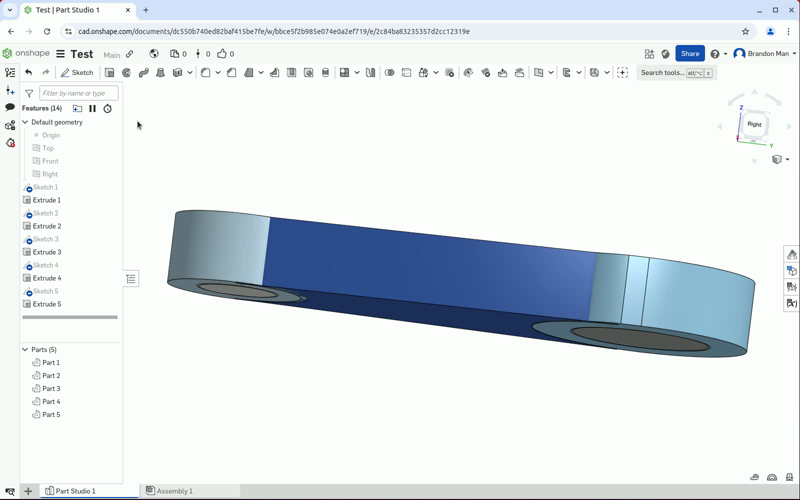
key(right, 3)
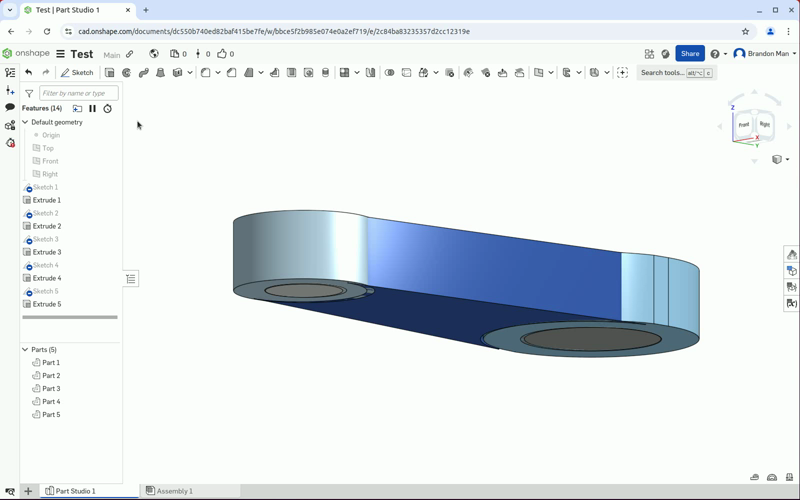
key(down, 3)
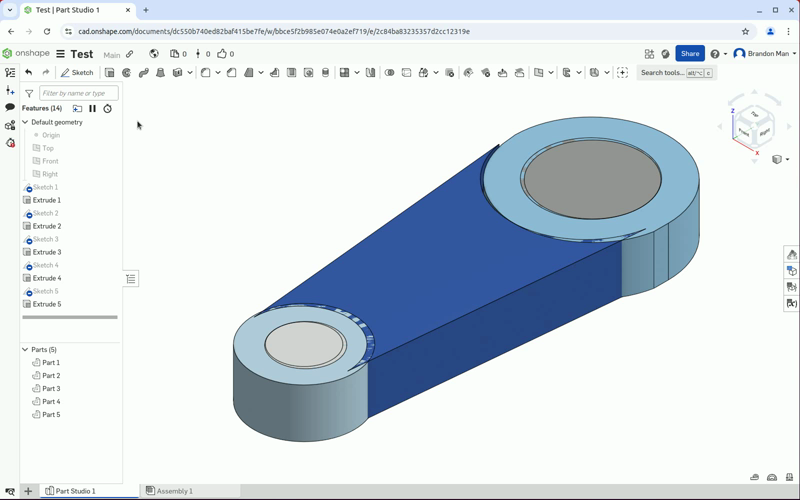
mouse_move(73, 189)
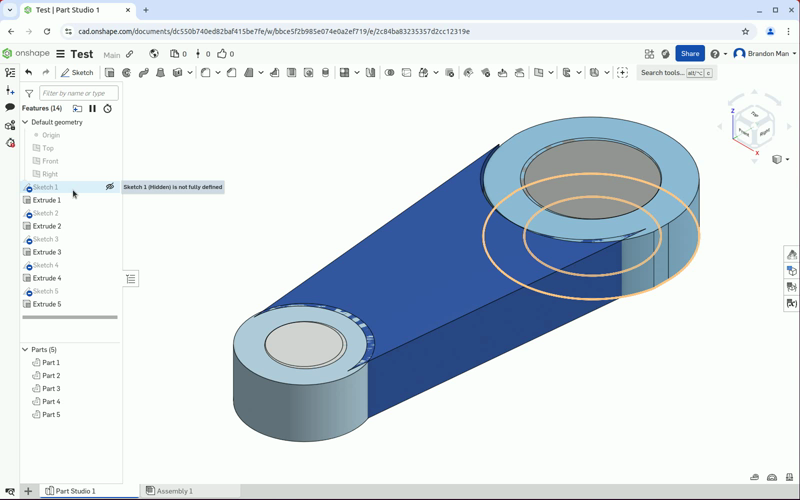
click(73, 189)